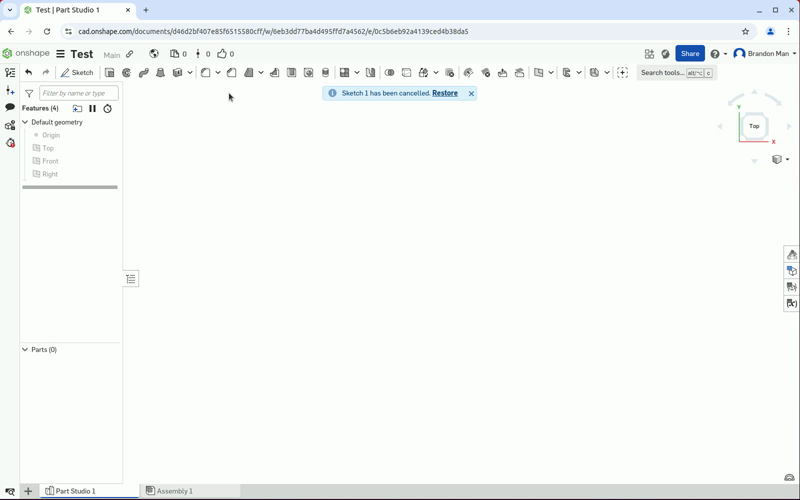
key(shift+h)
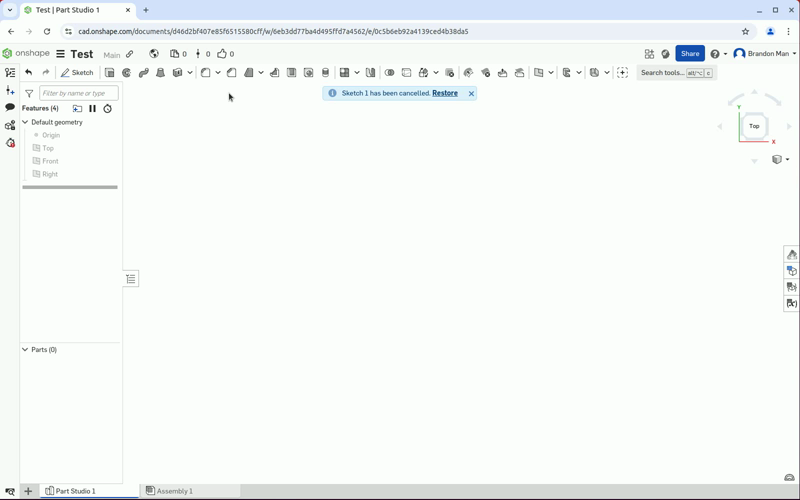
key(shift+s)
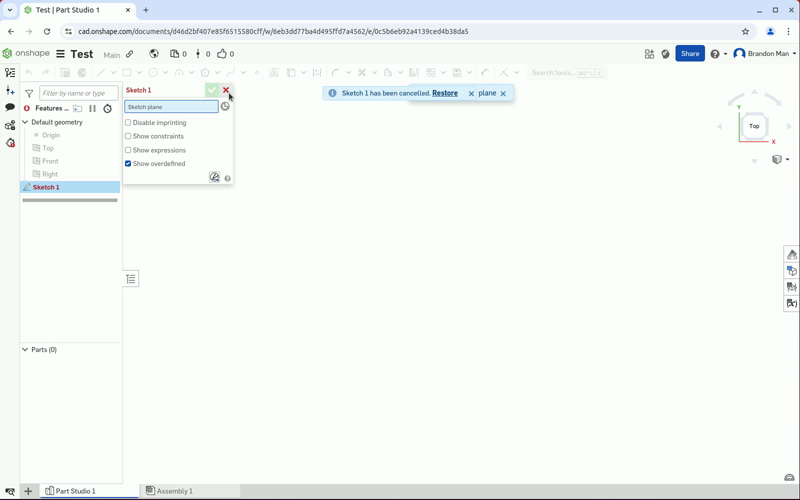
mouse_move(73, 150)
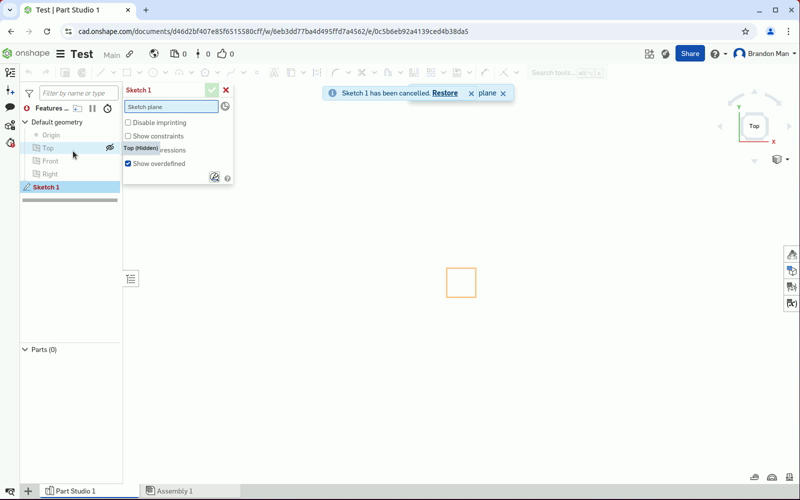
click(73, 150)
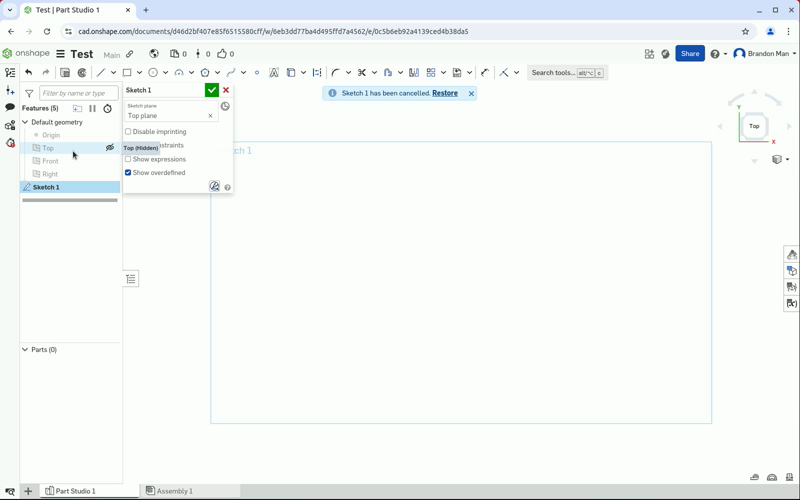
mouse_move(73, 352)
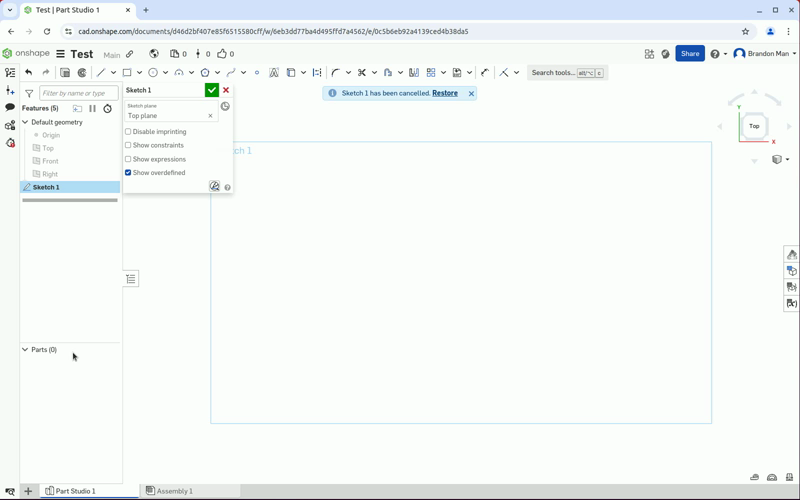
key(y)
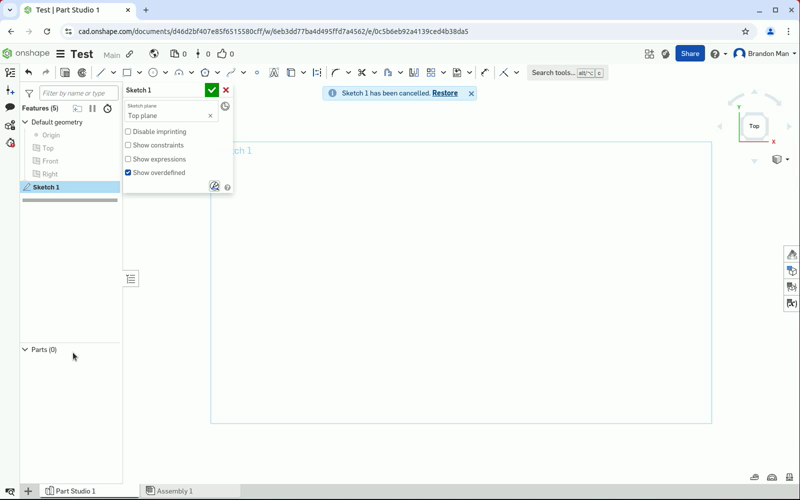
key(l)
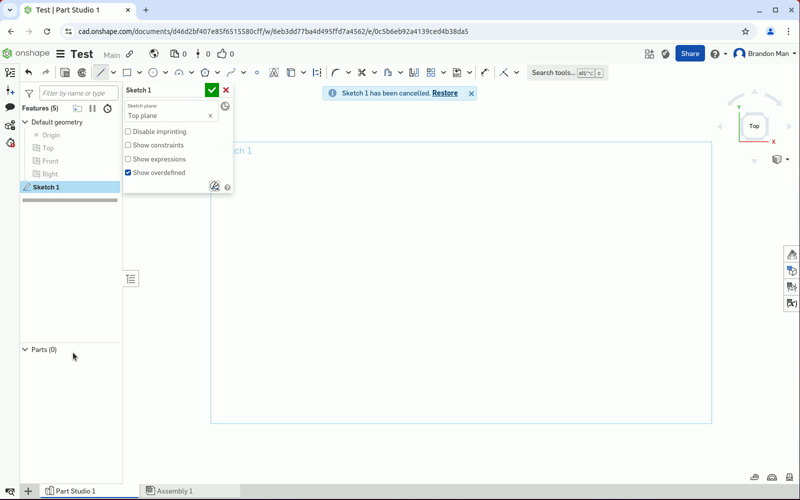
key_down(shift)
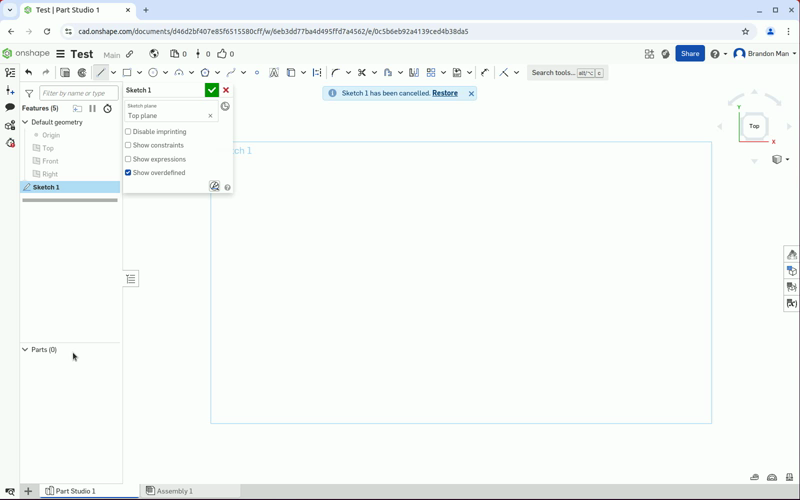
mouse_move(371, 354)
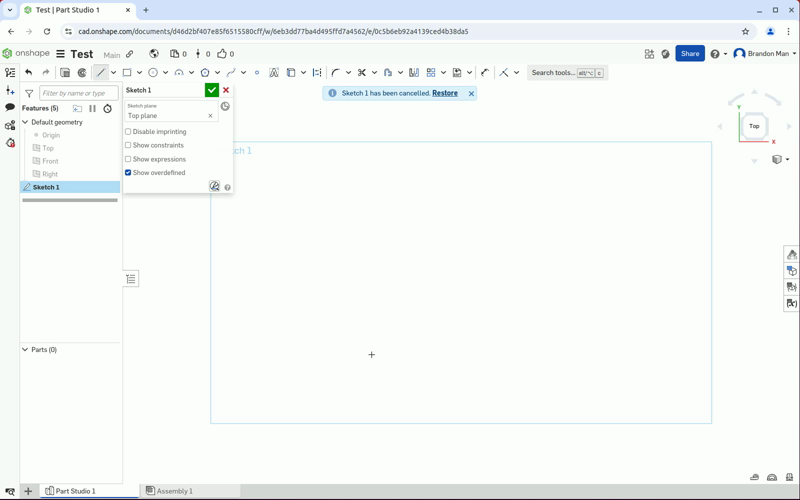
click(371, 354)
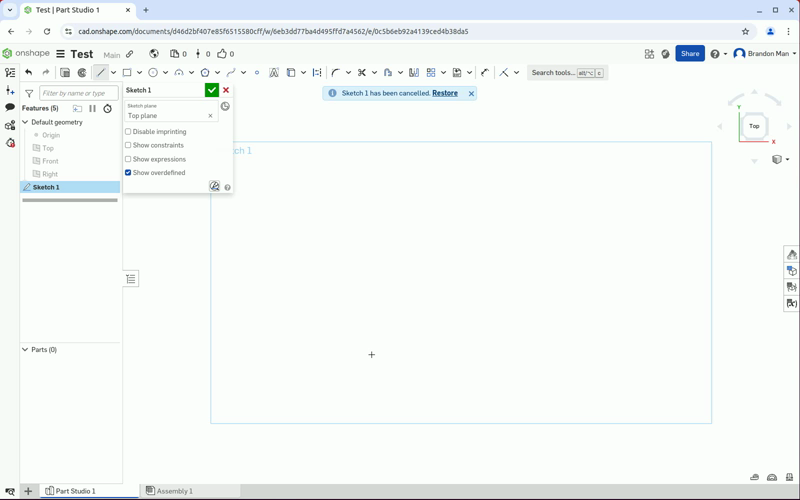
key_up(shift)
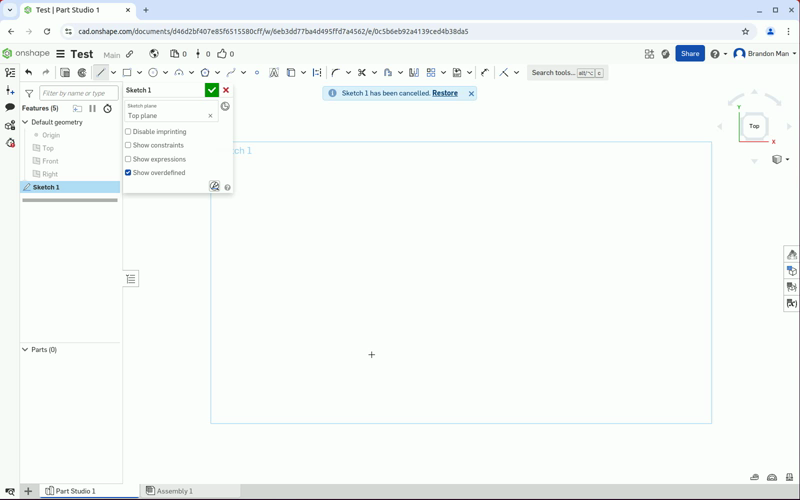
key_down(shift)
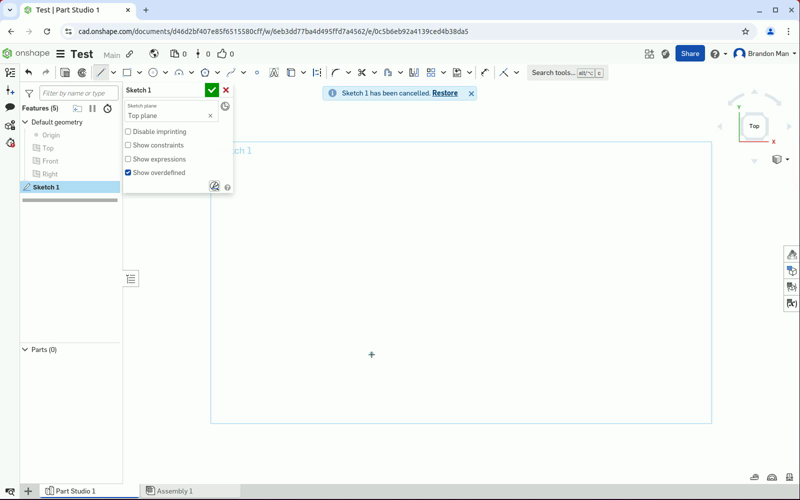
mouse_move(549, 354)
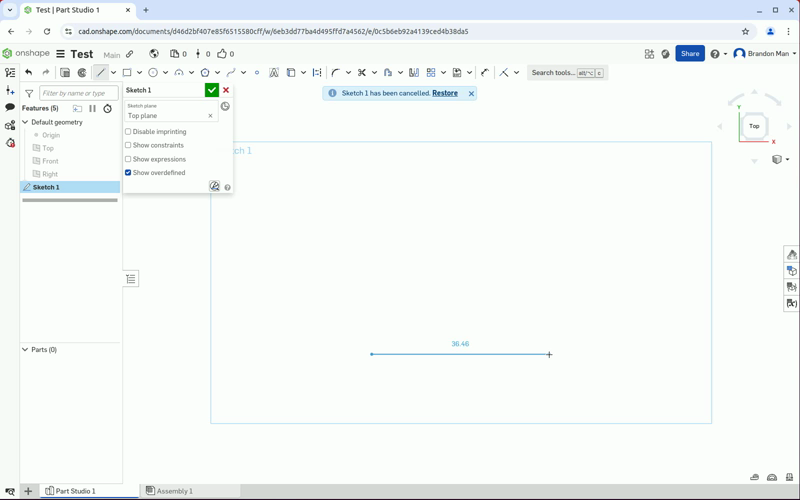
click(549, 354)
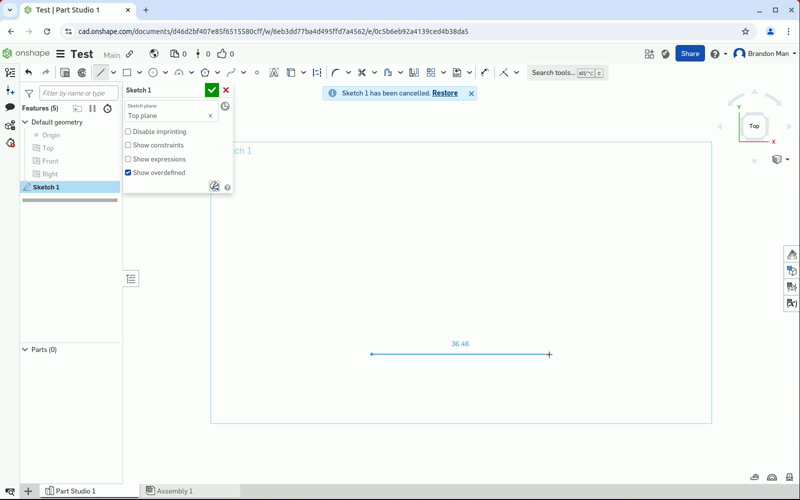
key_up(shift)
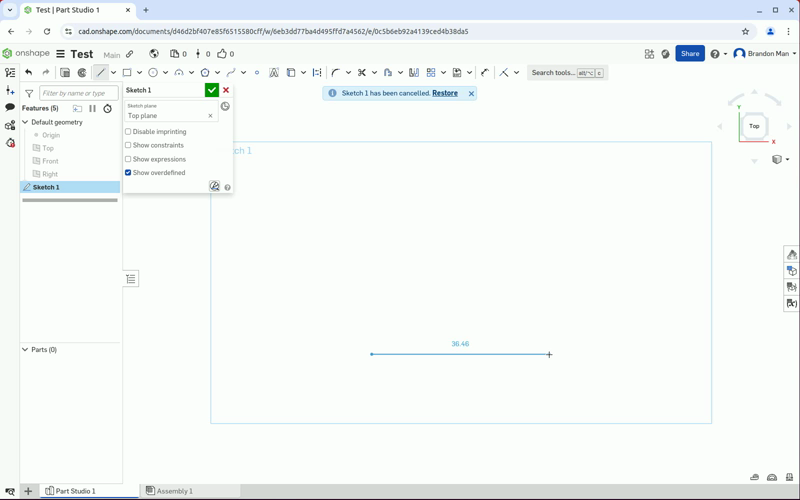
key_down(shift)
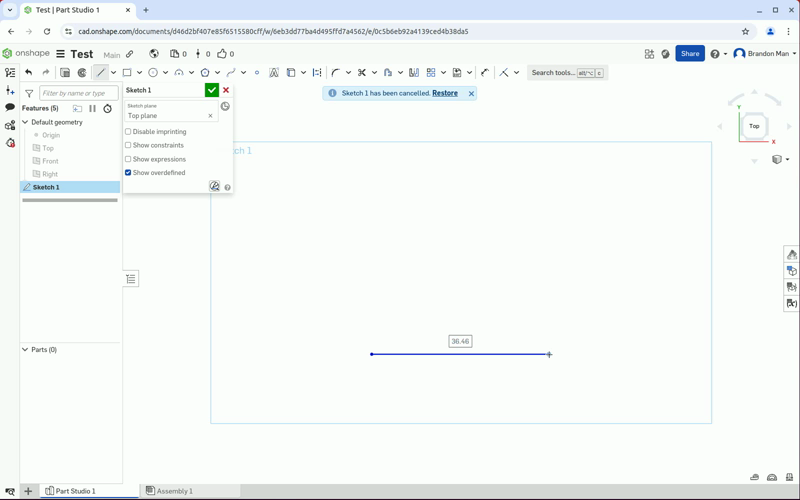
mouse_move(549, 212)
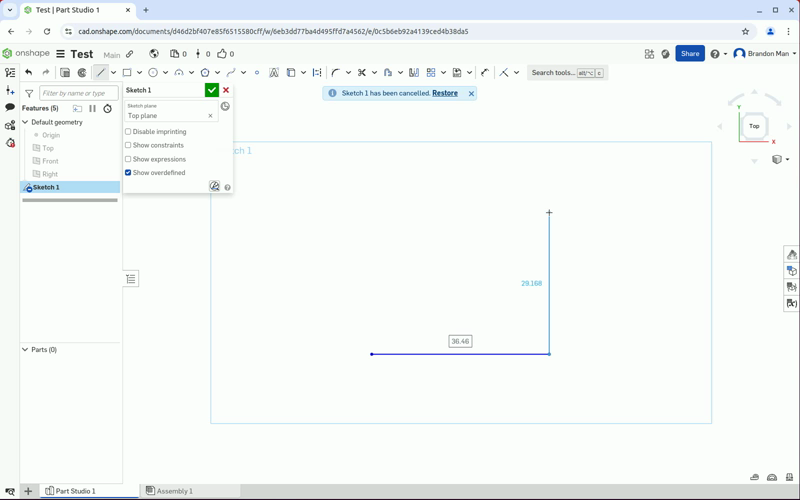
click(549, 212)
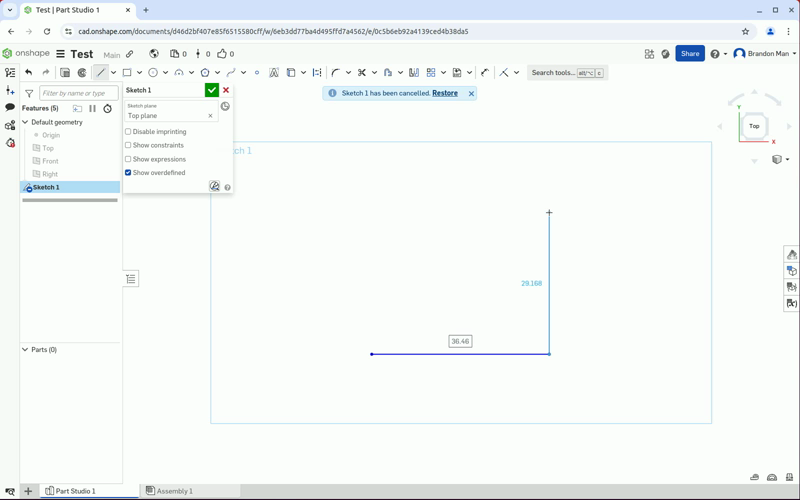
key_up(shift)
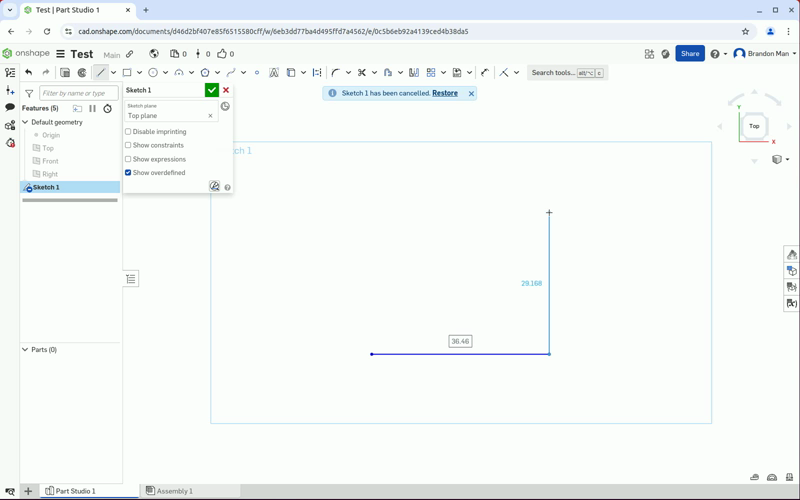
key_down(shift)
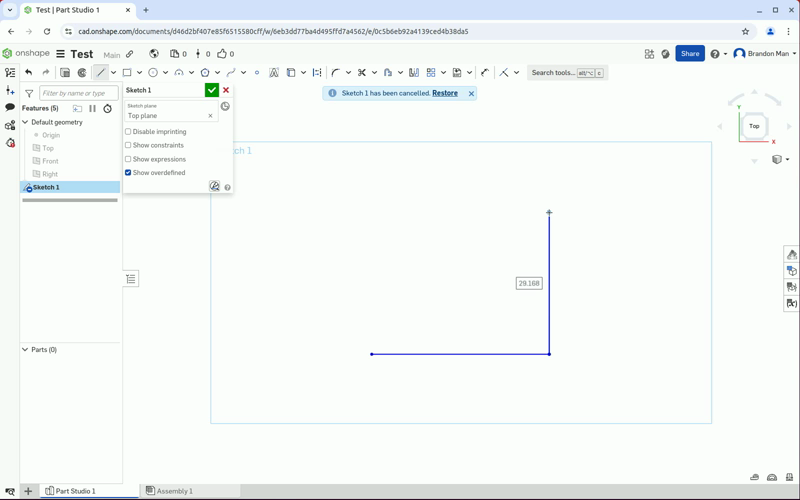
mouse_move(371, 212)
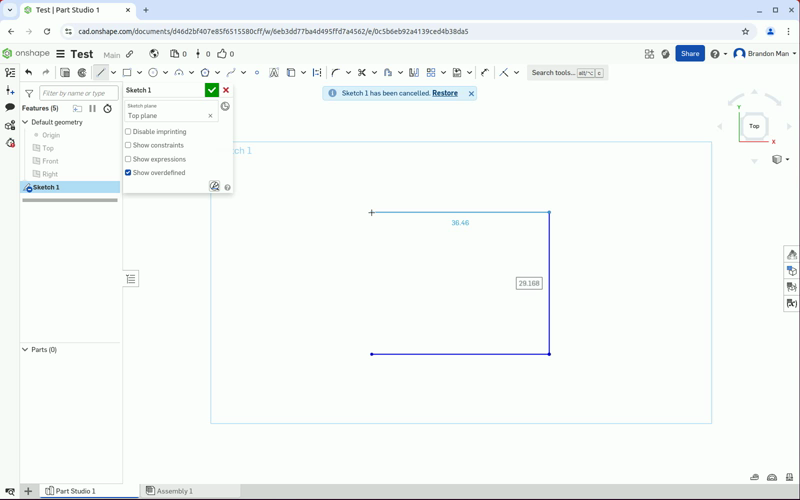
click(371, 212)
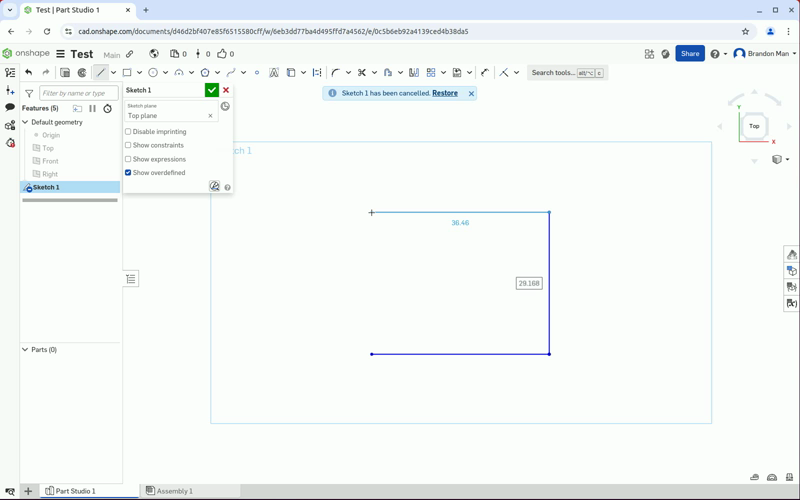
key_up(shift)
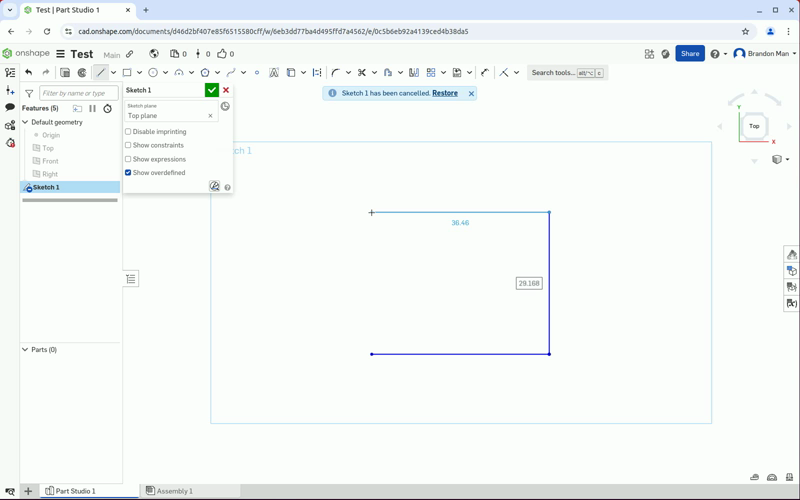
key_down(shift)
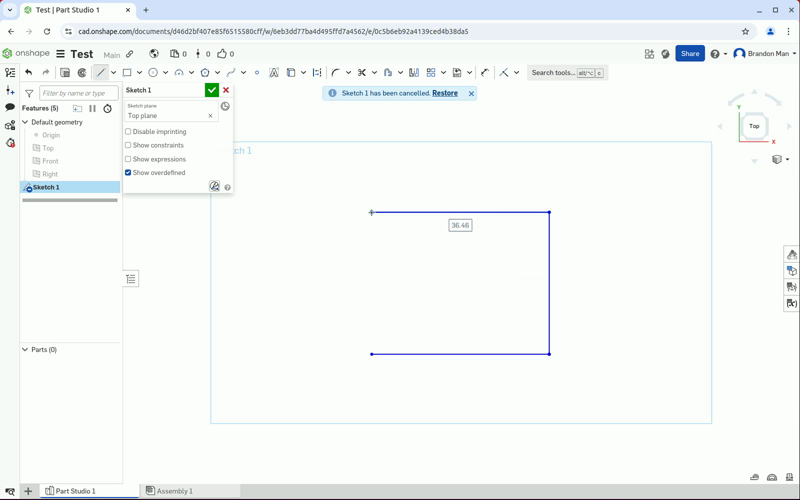
mouse_move(371, 354)
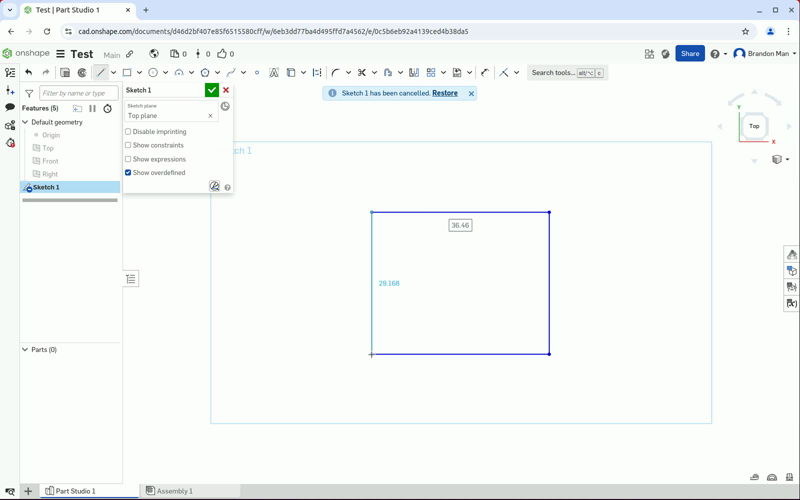
key_up(shift)
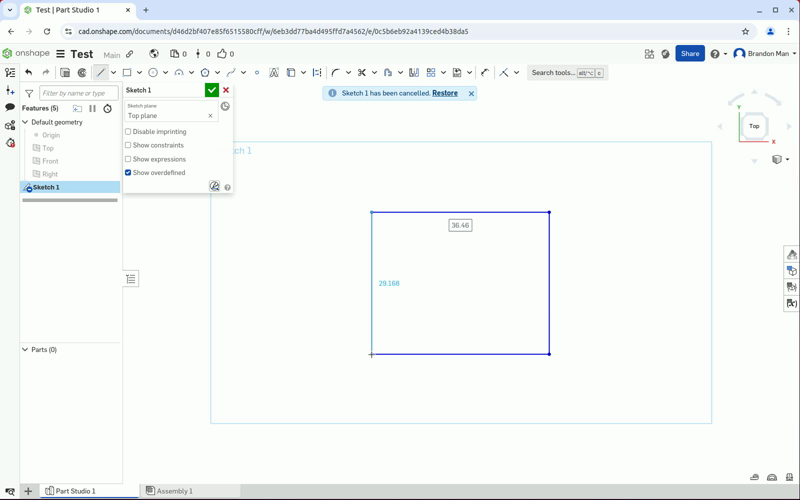
click(371, 354)
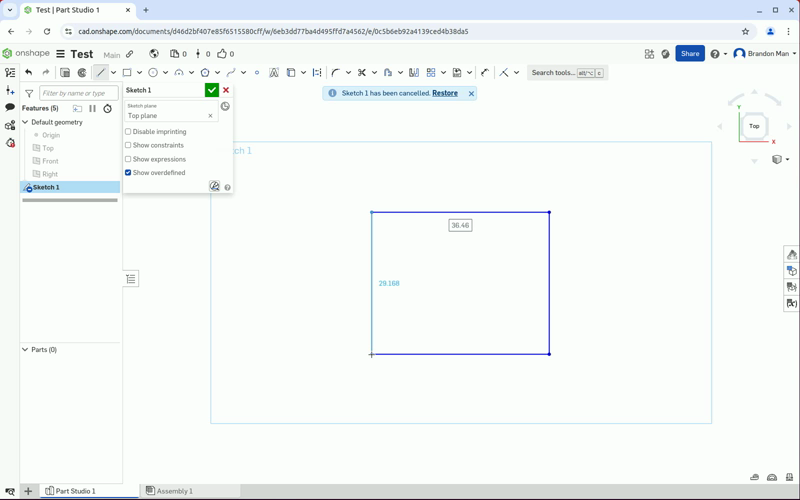
key(esc)
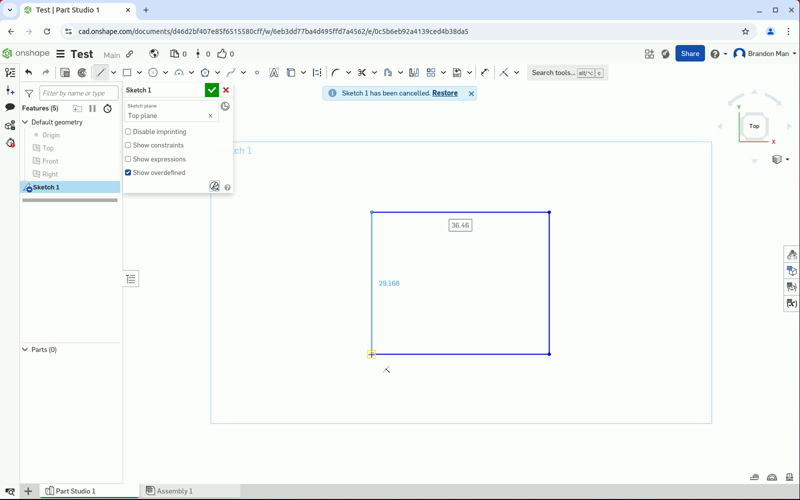
mouse_move(398, 320)
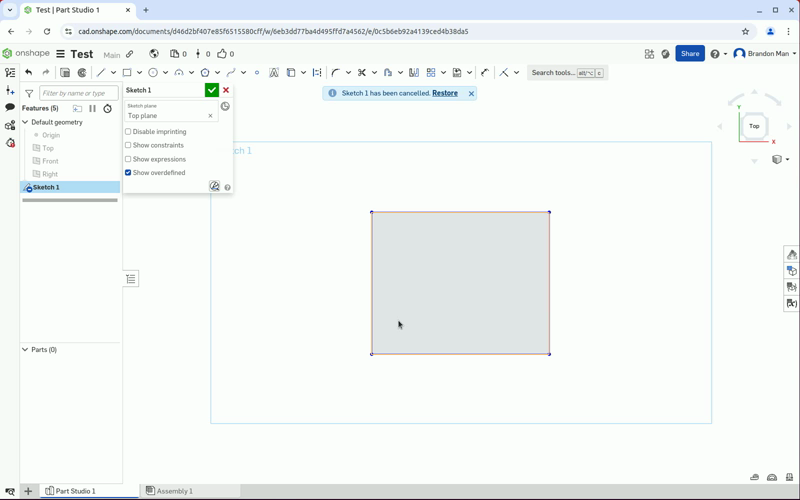
click(398, 320)
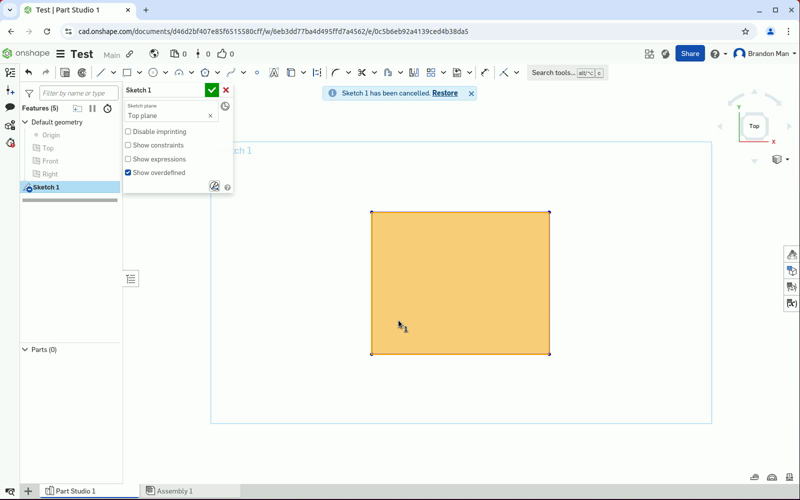
mouse_move(73, 352)
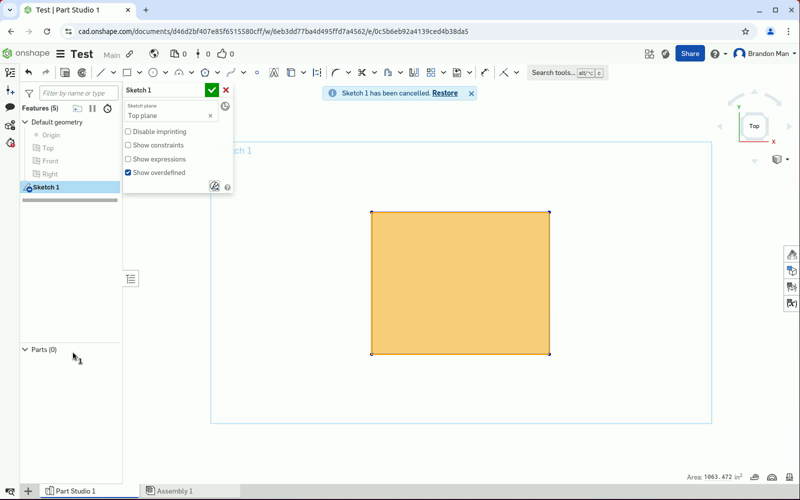
key(shift+y)
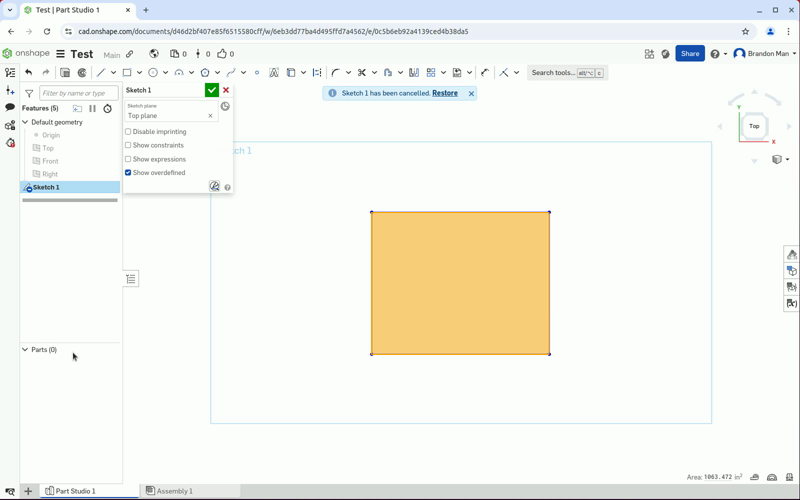
key(shift+e)
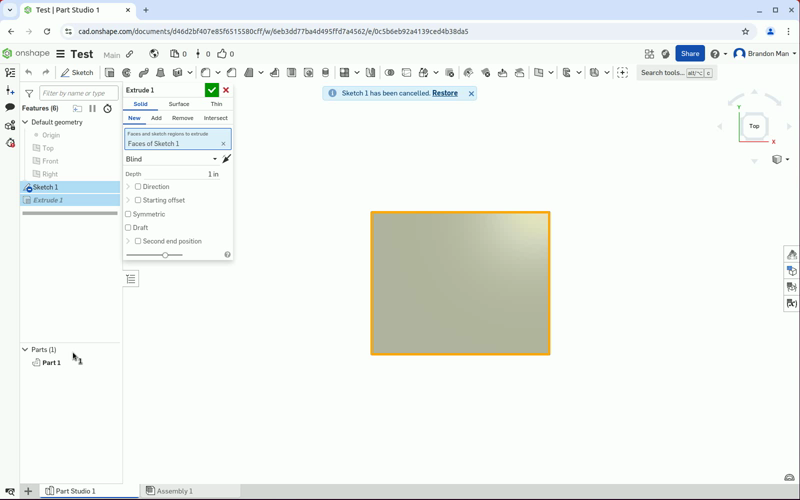
mouse_move(143, 106)
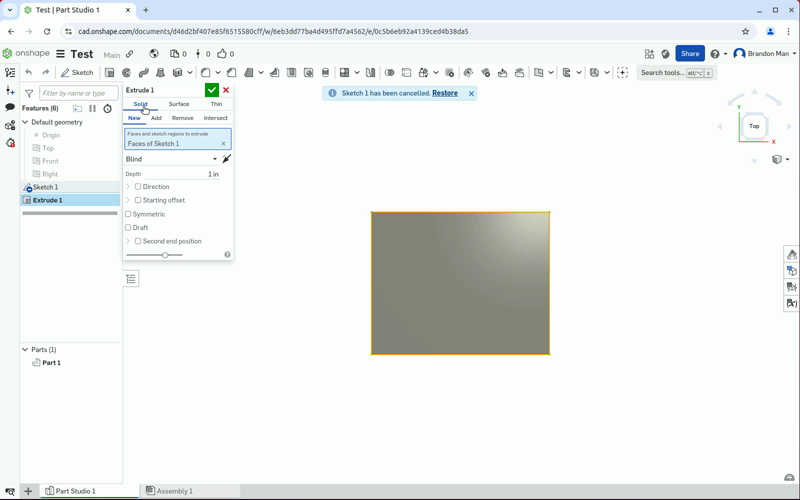
click(143, 106)
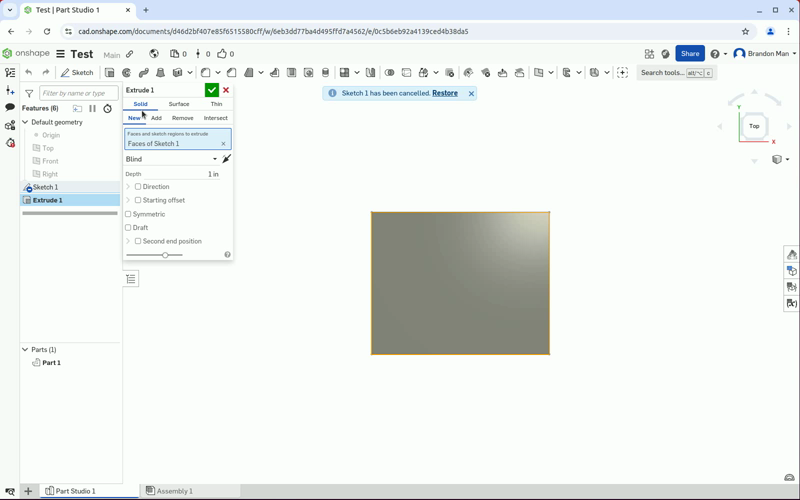
mouse_move(137, 120)
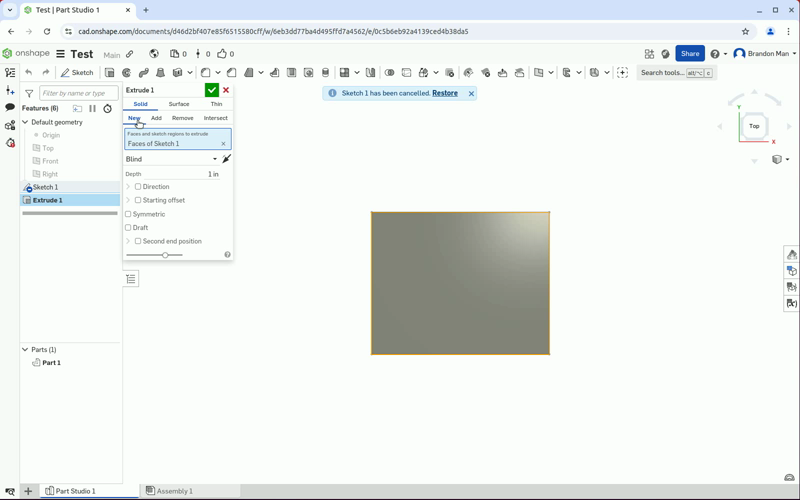
click(137, 120)
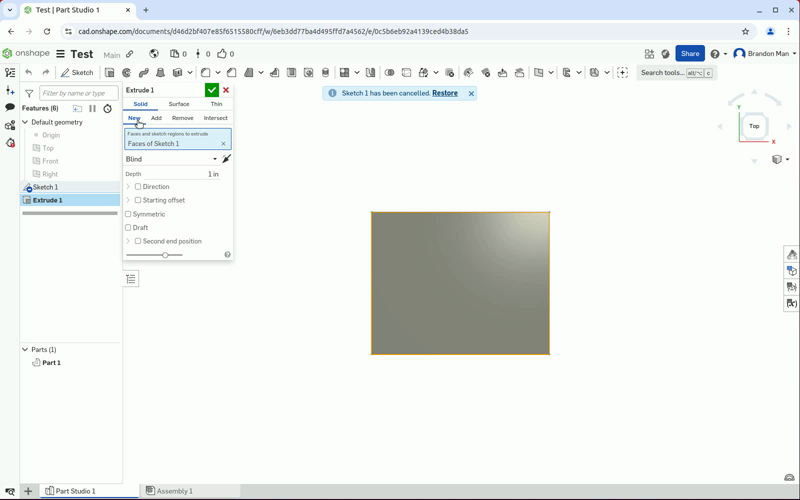
key(tab, 4)
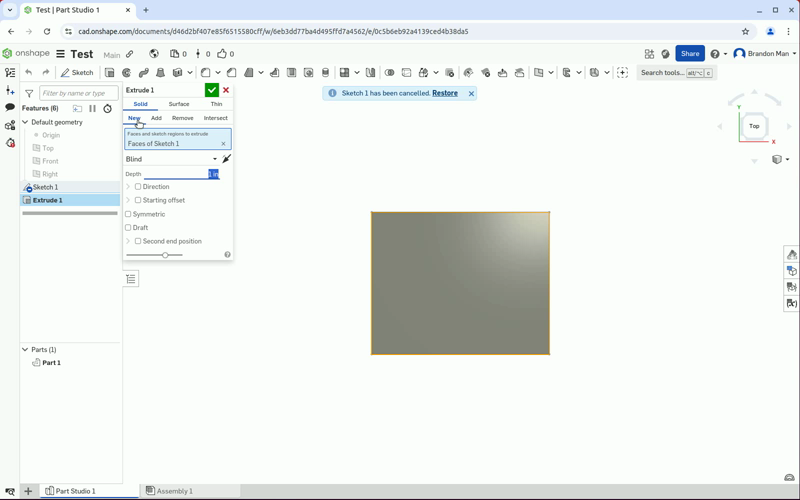
text(23.108)
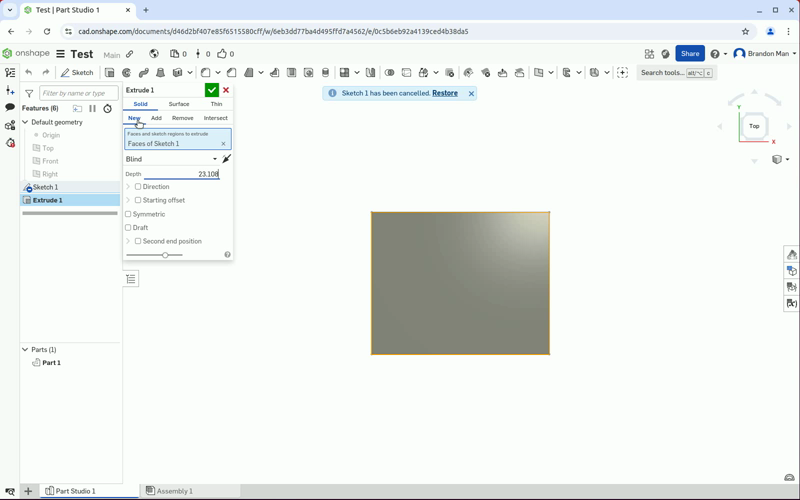
key(enter)
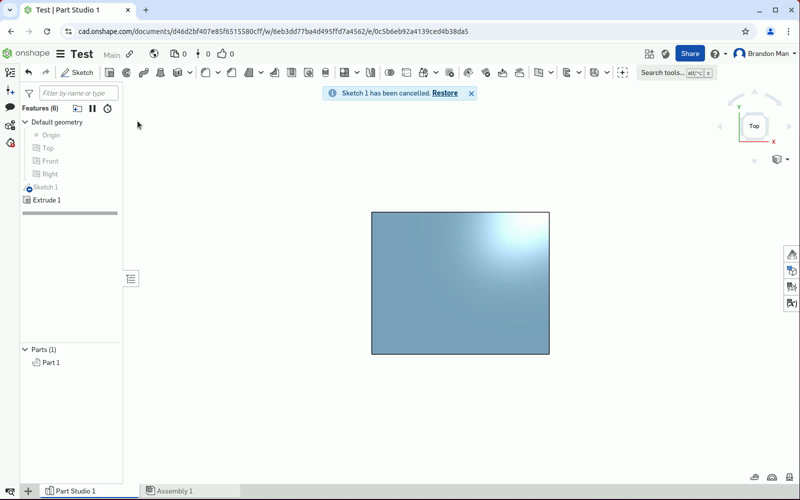
key(shift+h)
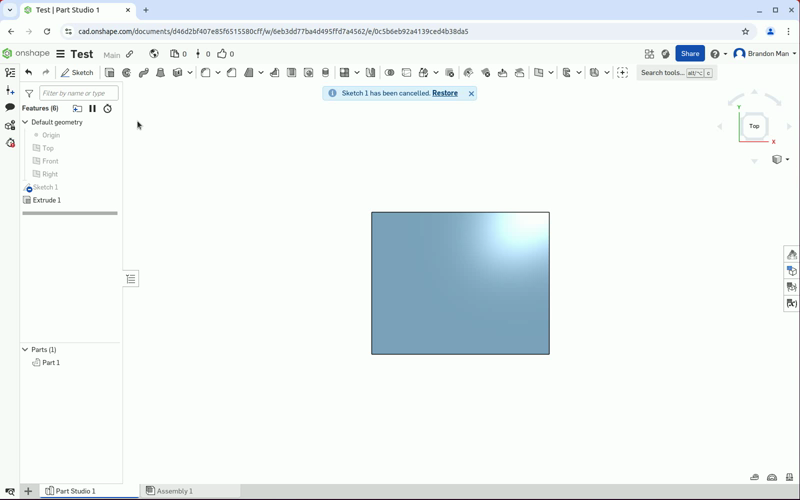
key(shift+h)
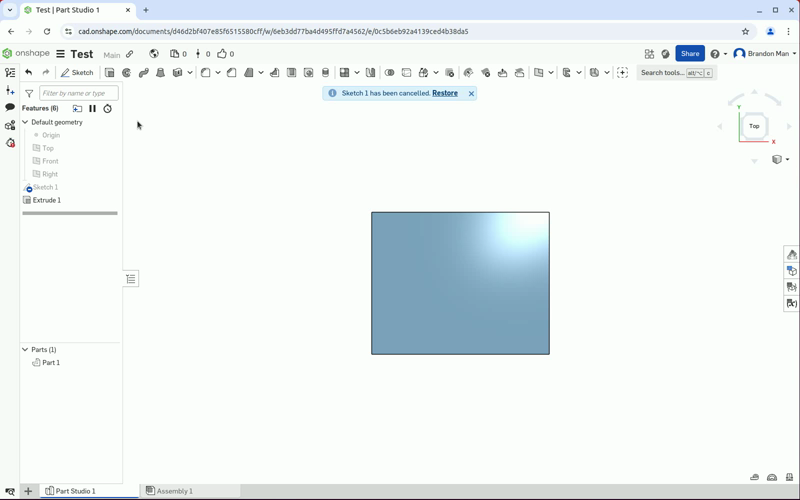
mouse_move(73, 189)
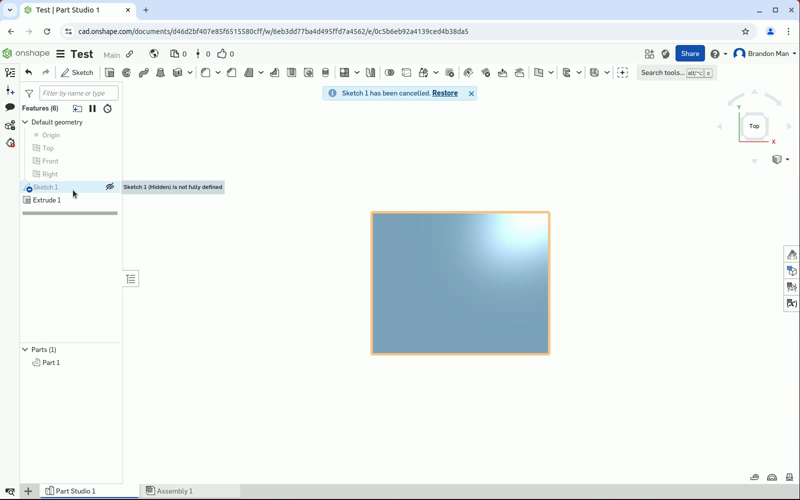
click(73, 189)
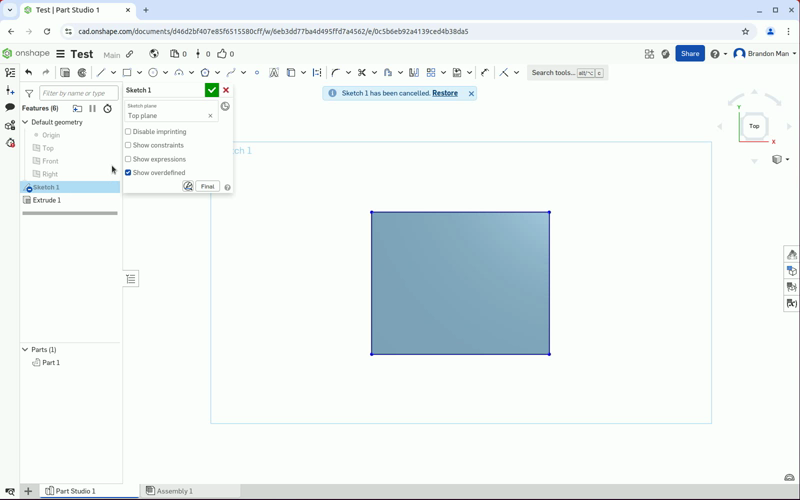
mouse_move(229, 92)
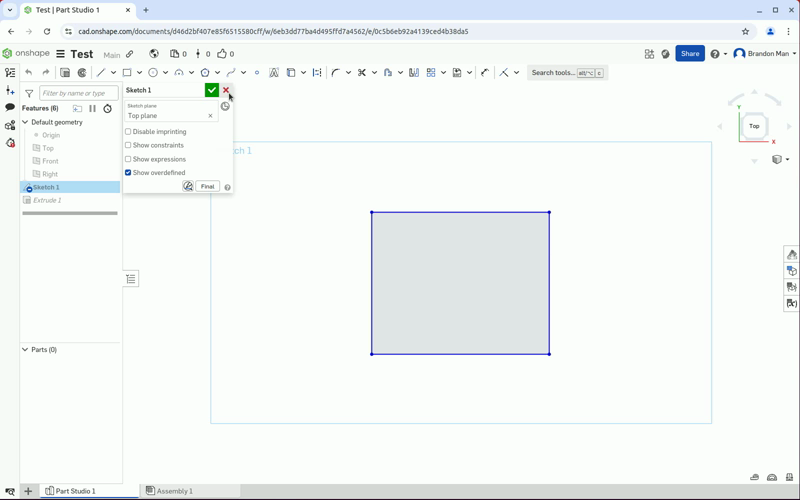
click(229, 92)
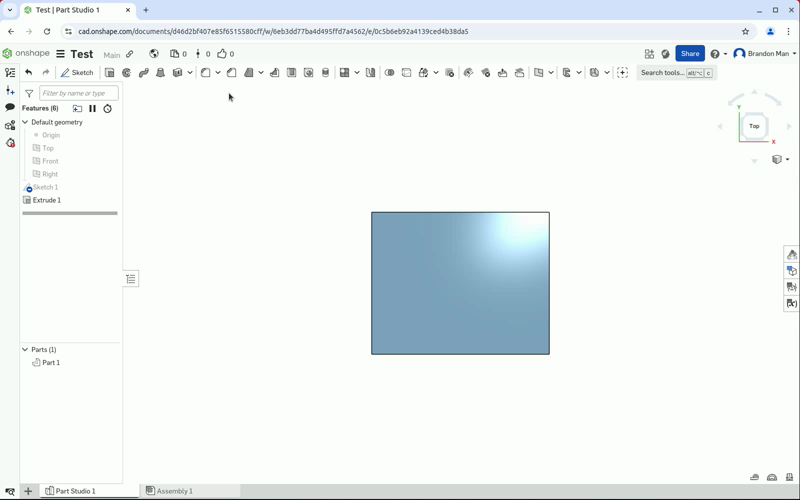
mouse_move(541, 75)
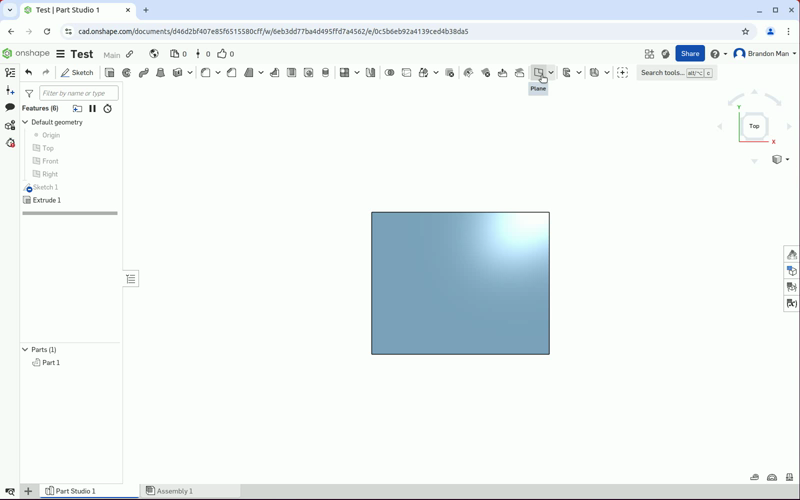
click(541, 75)
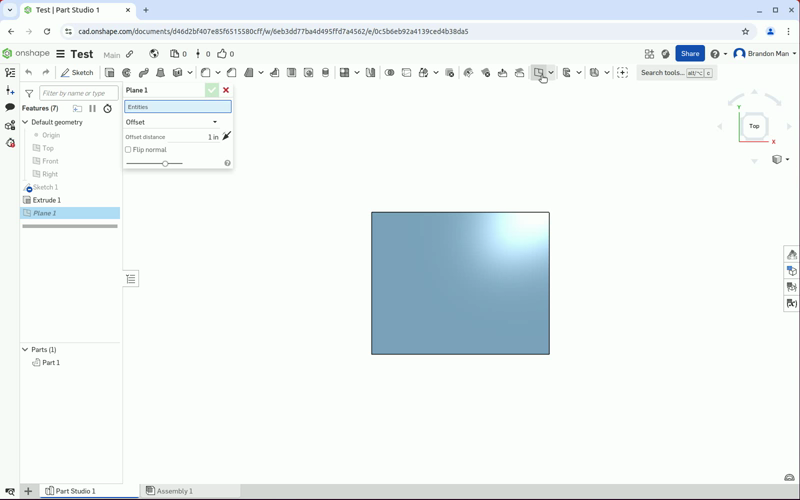
mouse_move(73, 150)
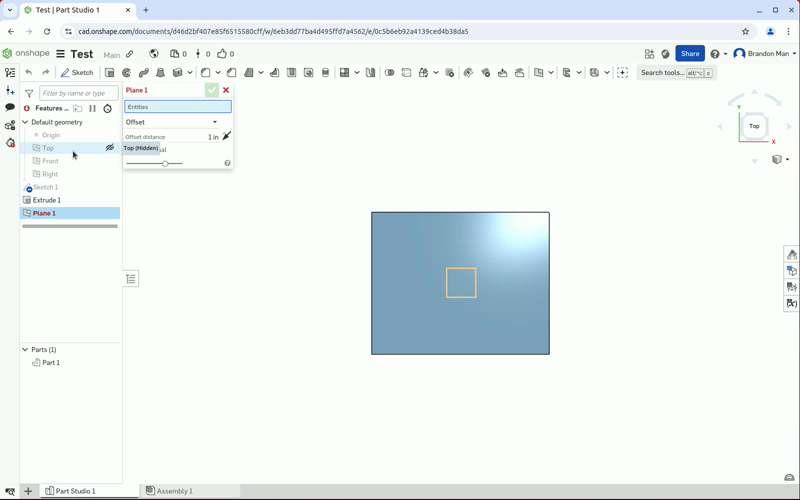
click(73, 150)
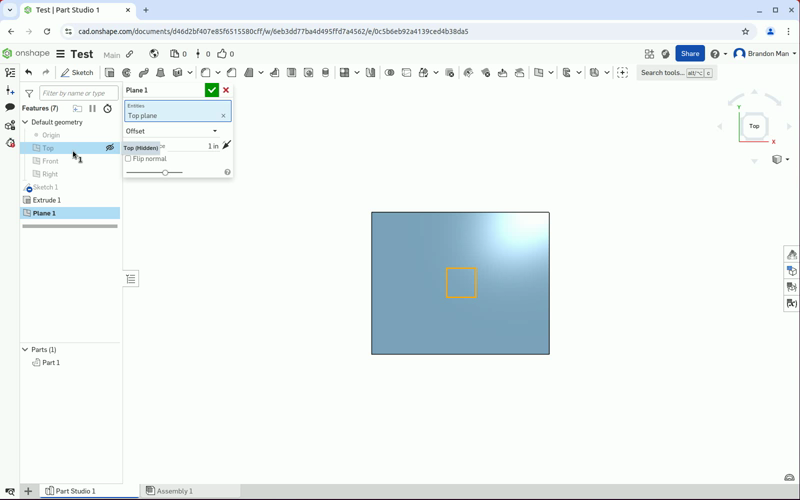
key(tab, 2)
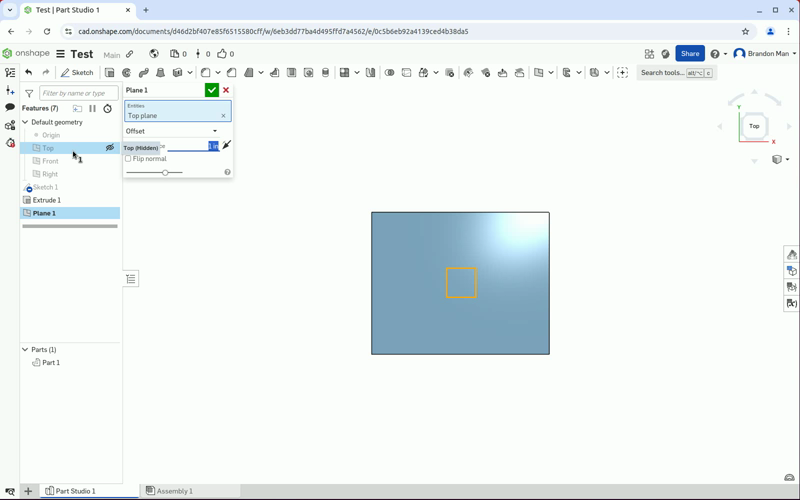
text(23.108)
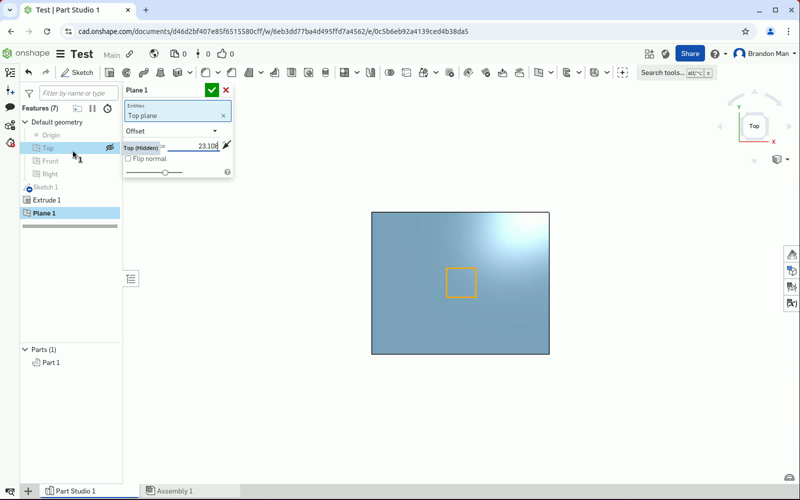
key(enter, 2)
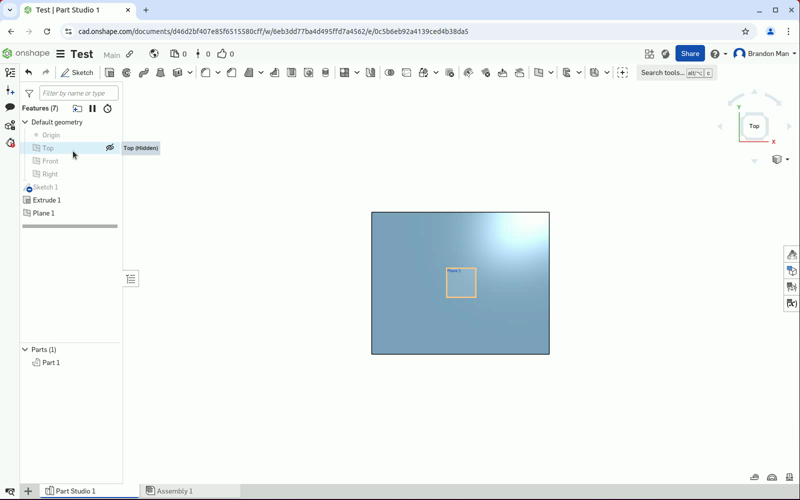
key(shift+s)
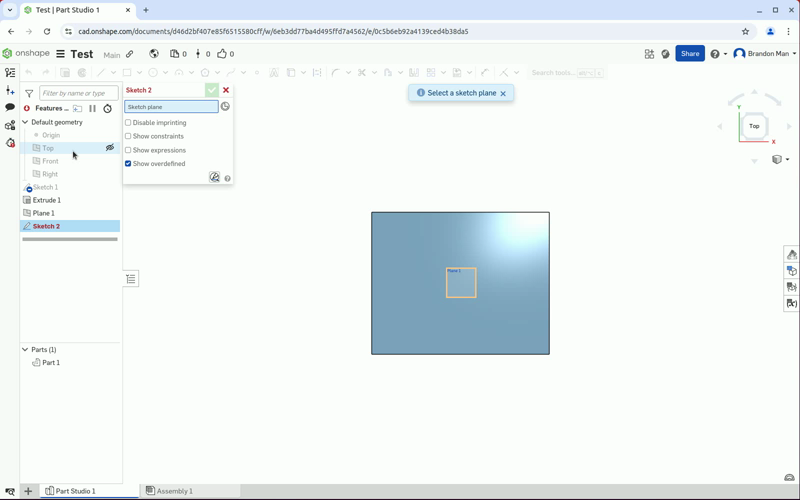
mouse_move(73, 215)
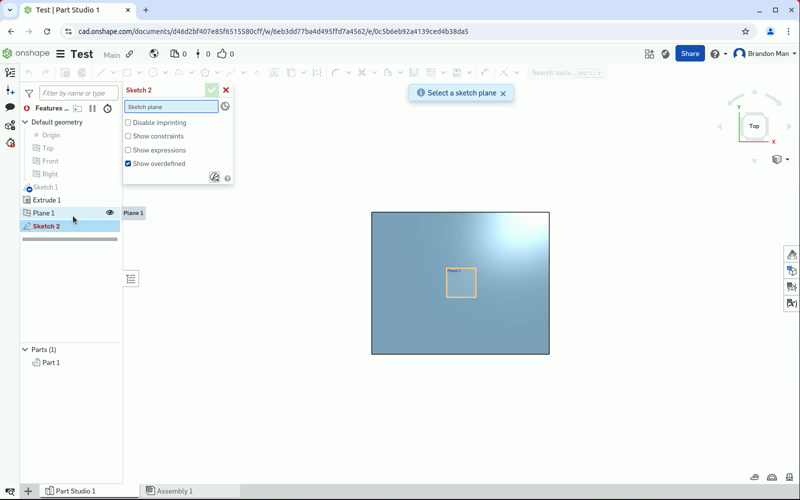
click(73, 215)
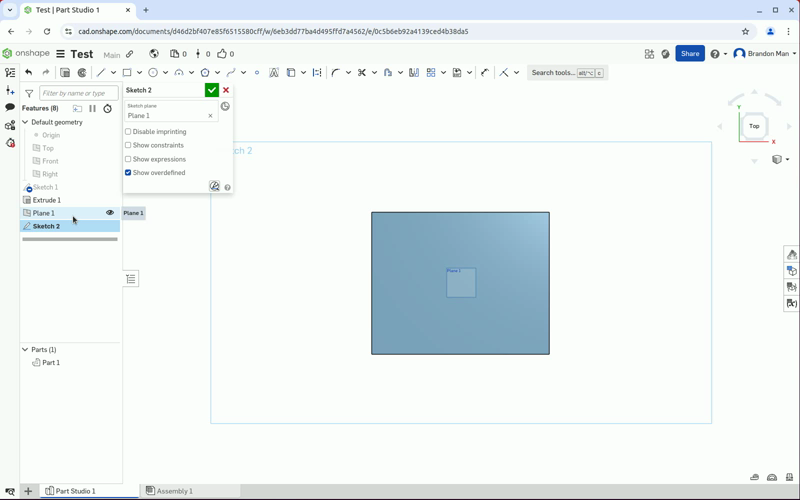
mouse_move(73, 352)
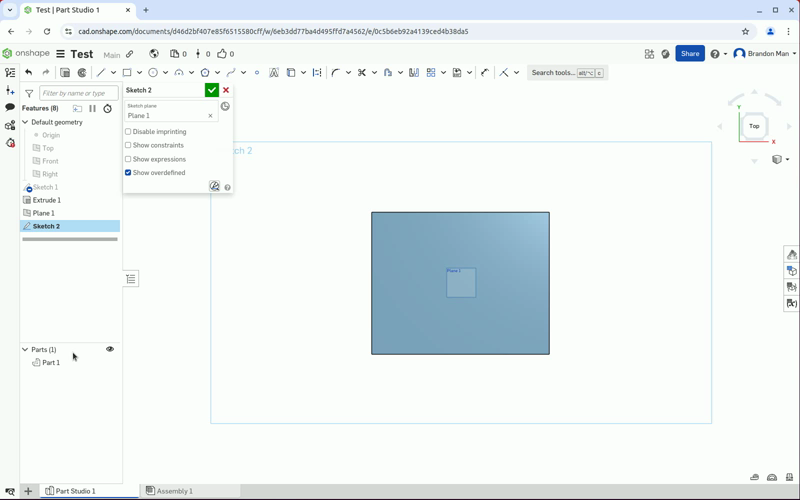
key(y)
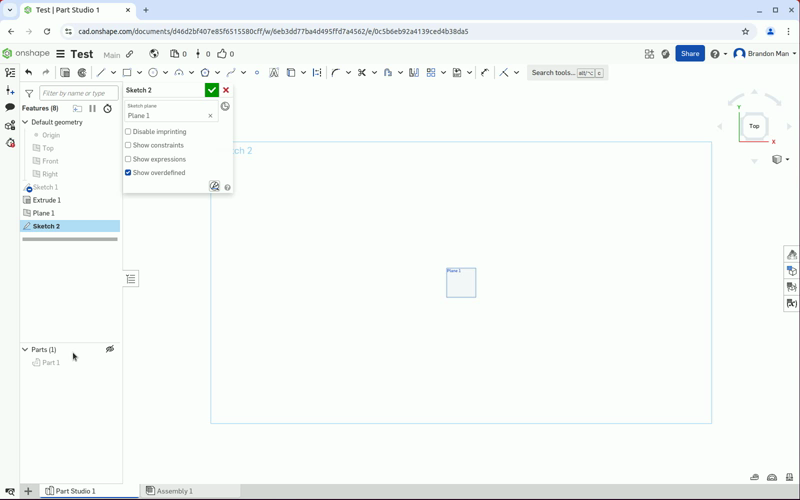
key(l)
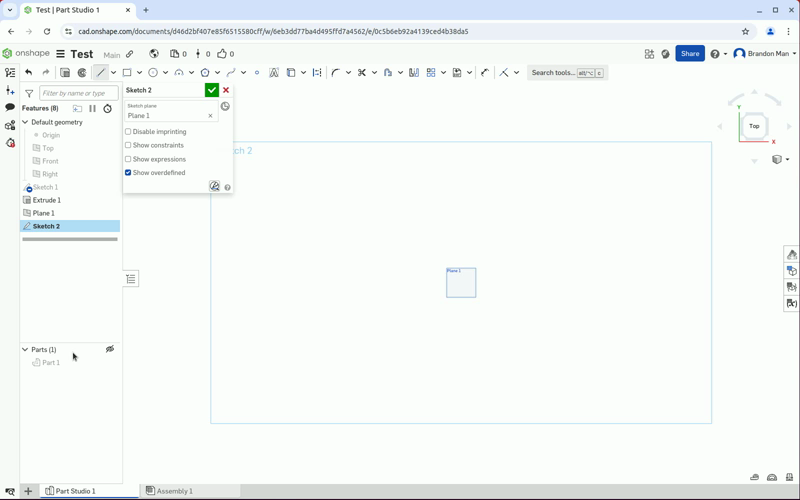
key_down(shift)
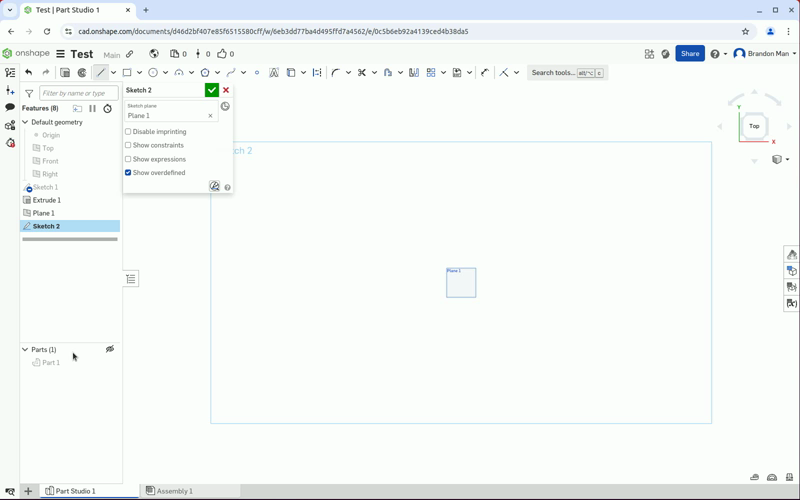
mouse_move(549, 333)
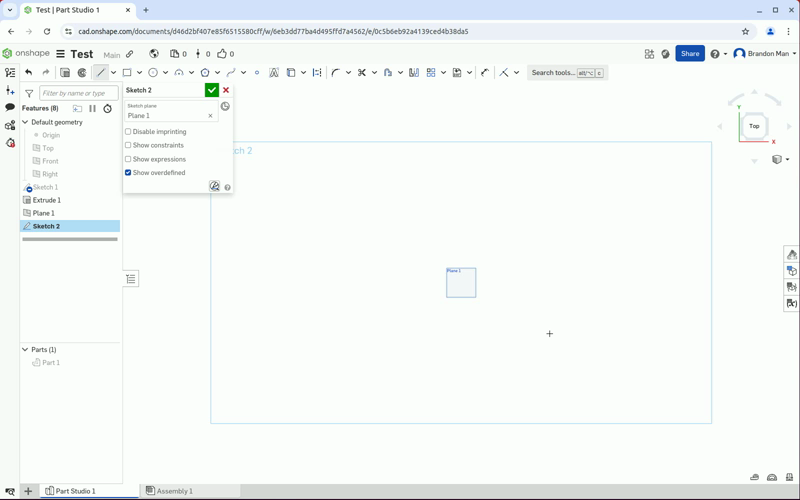
click(549, 333)
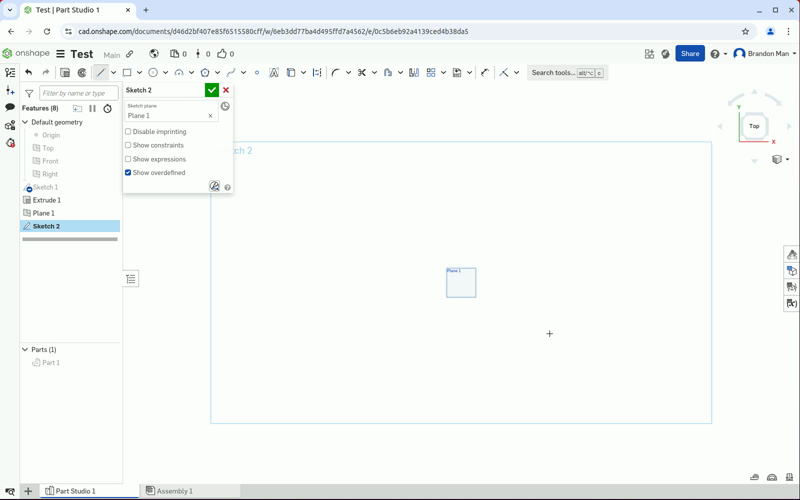
key_up(shift)
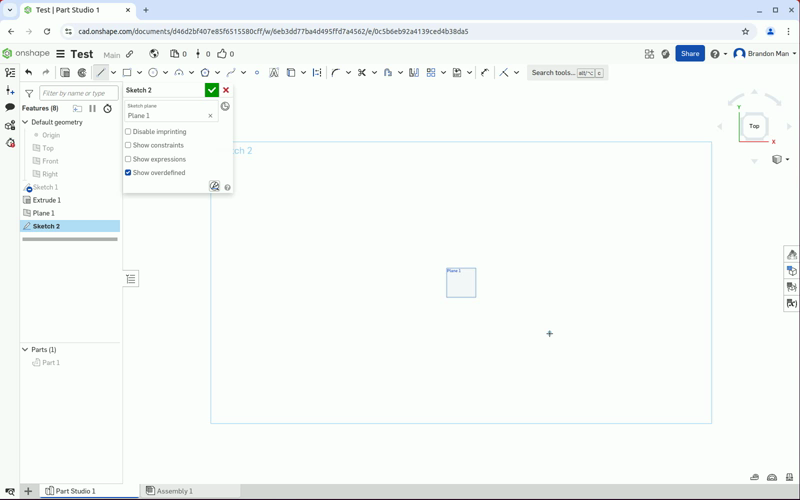
key_down(shift)
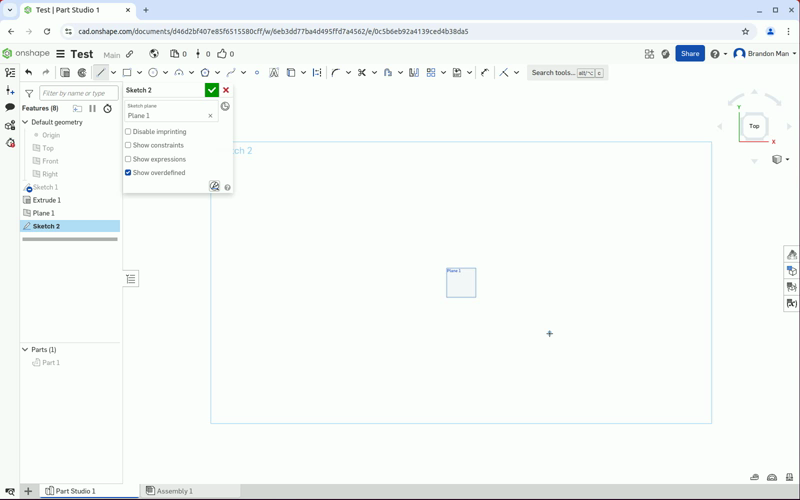
mouse_move(549, 232)
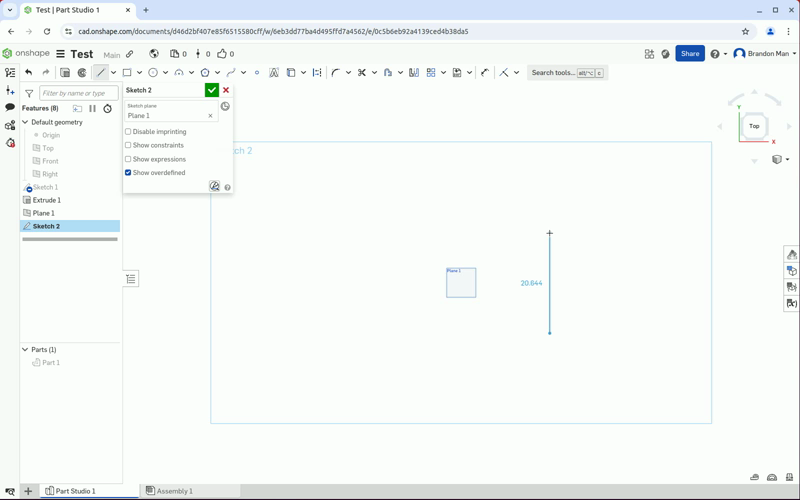
click(549, 232)
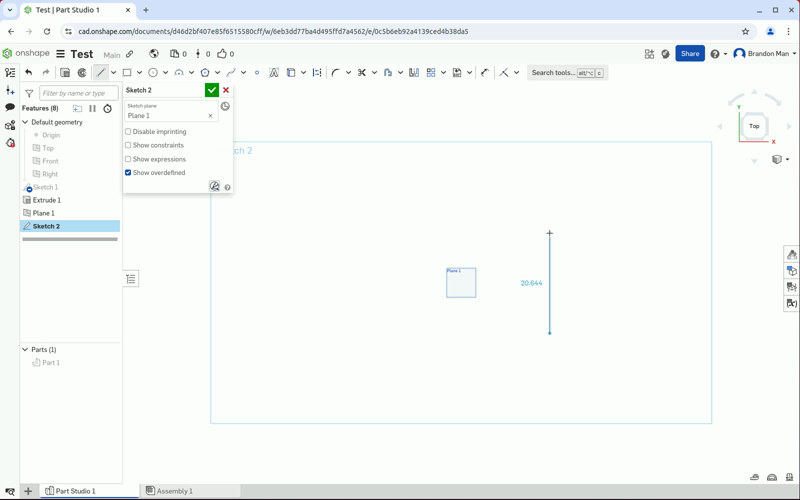
key_up(shift)
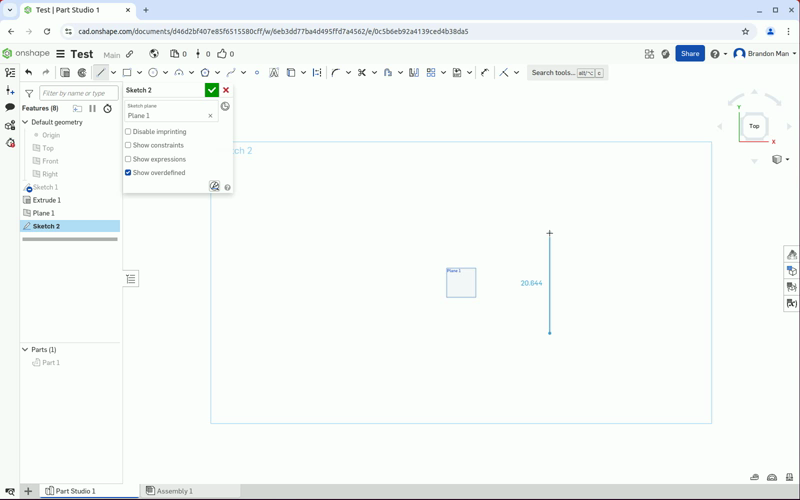
key(esc)
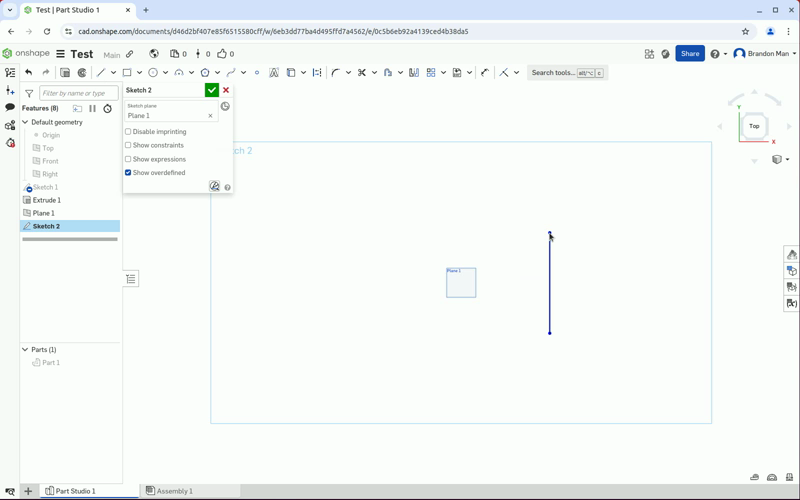
key(a)
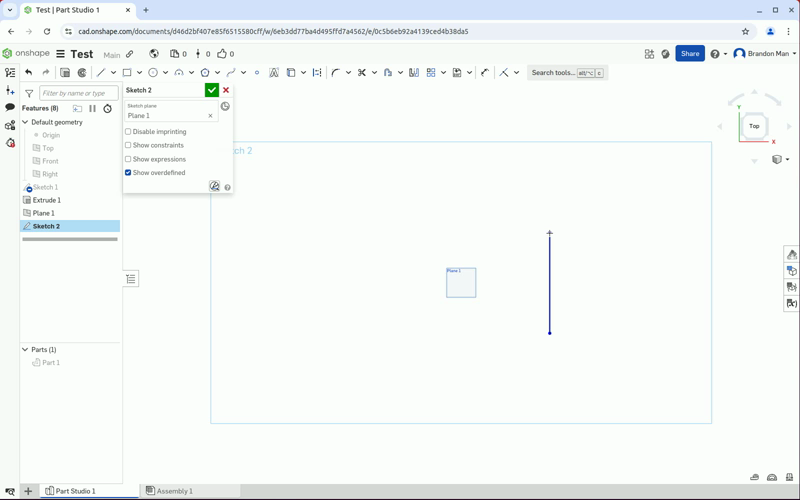
mouse_move(549, 232)
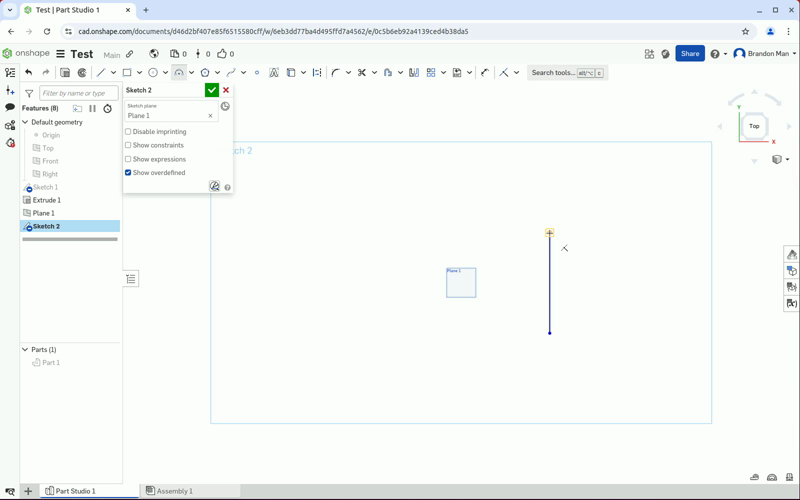
click(549, 232)
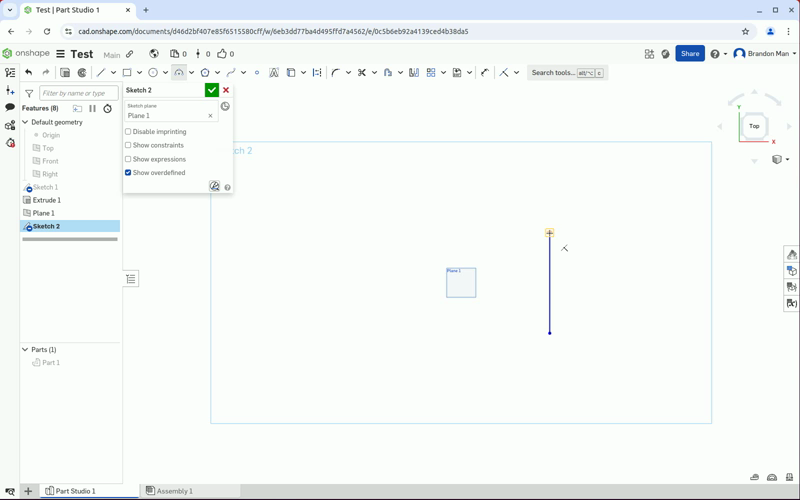
mouse_move(549, 333)
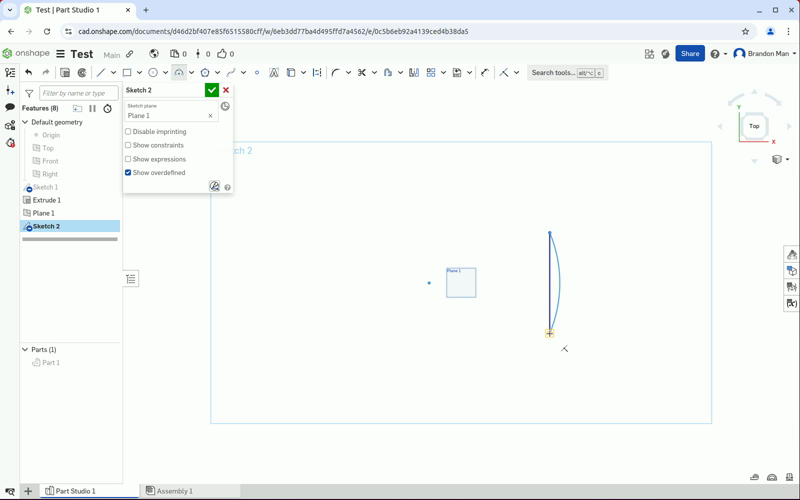
click(549, 333)
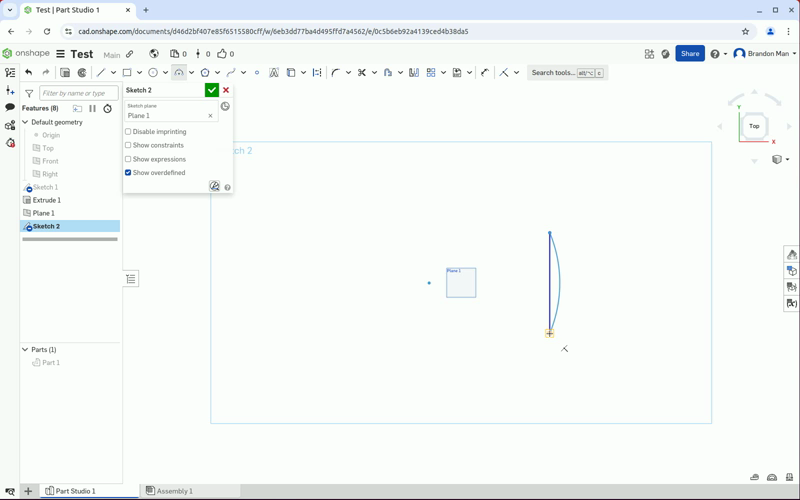
key_down(shift)
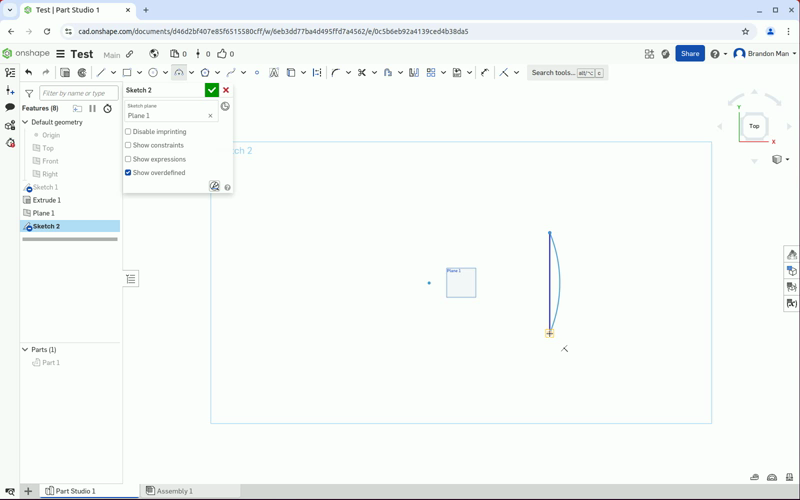
mouse_move(499, 282)
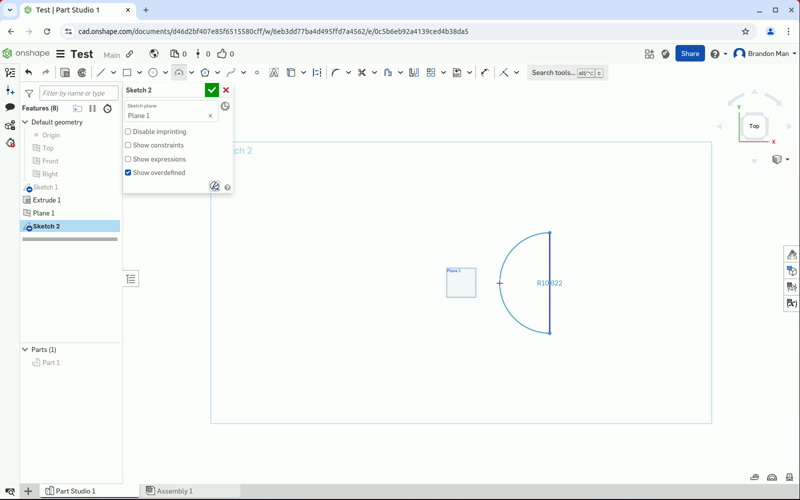
click(499, 282)
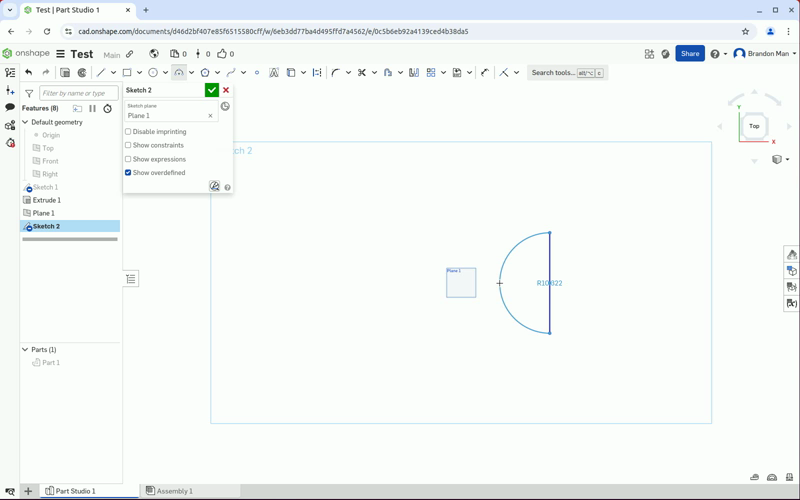
key_up(shift)
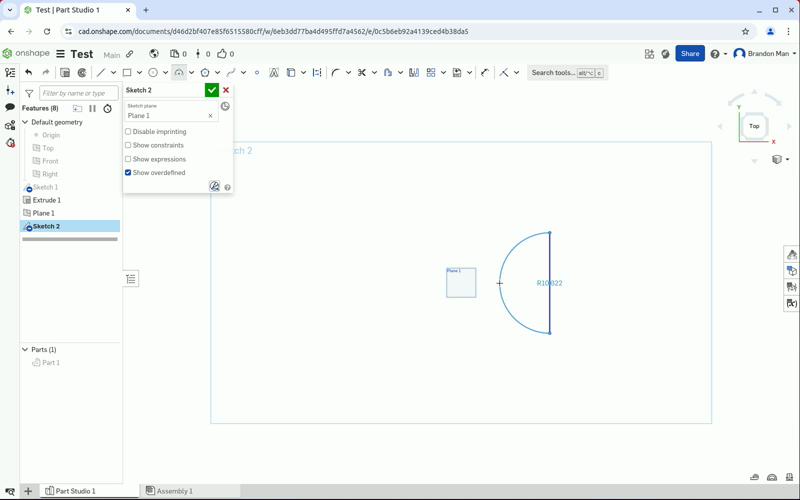
key(esc)
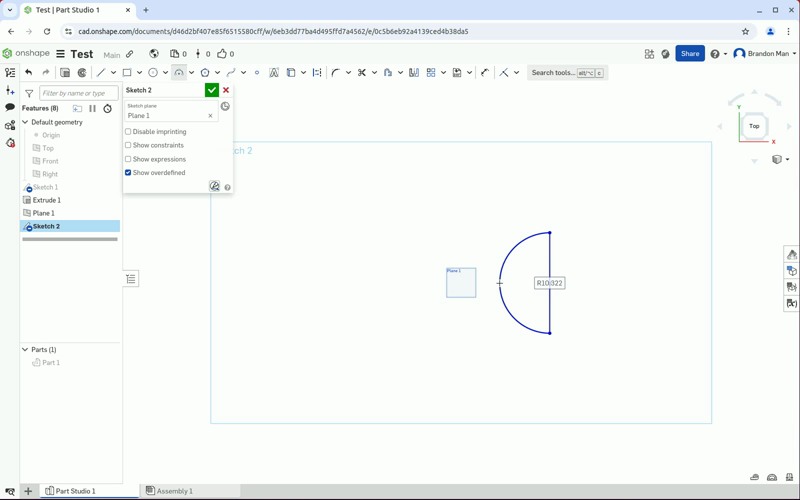
mouse_move(533, 327)
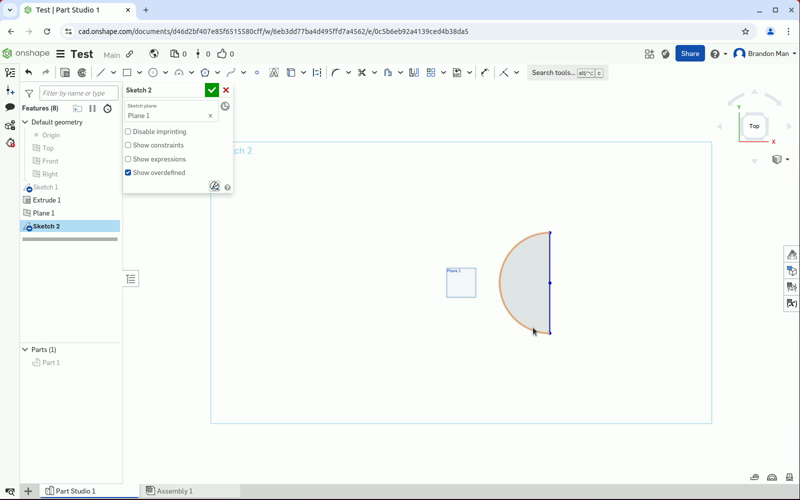
click(533, 327)
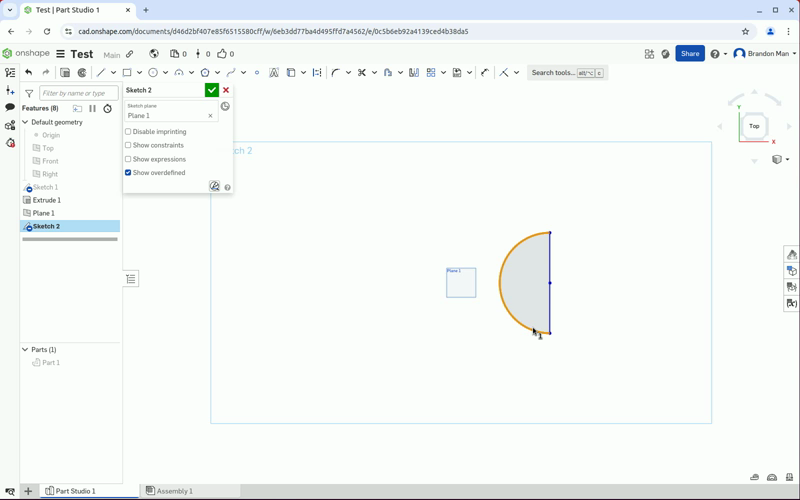
mouse_move(73, 352)
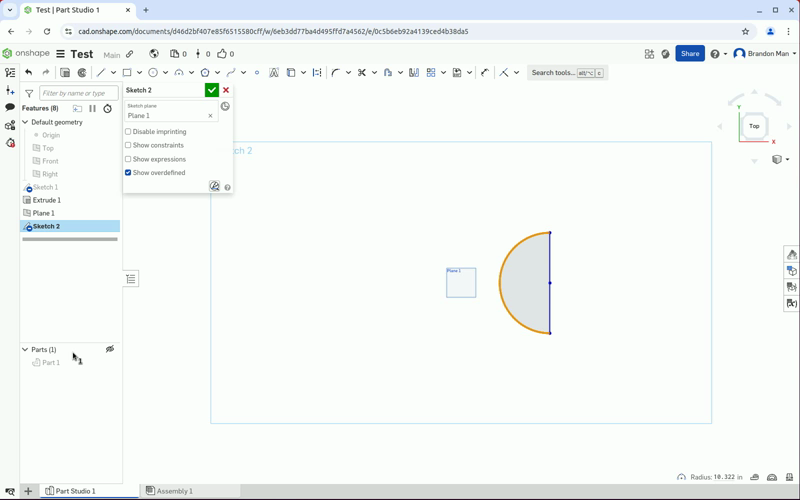
key(shift+y)
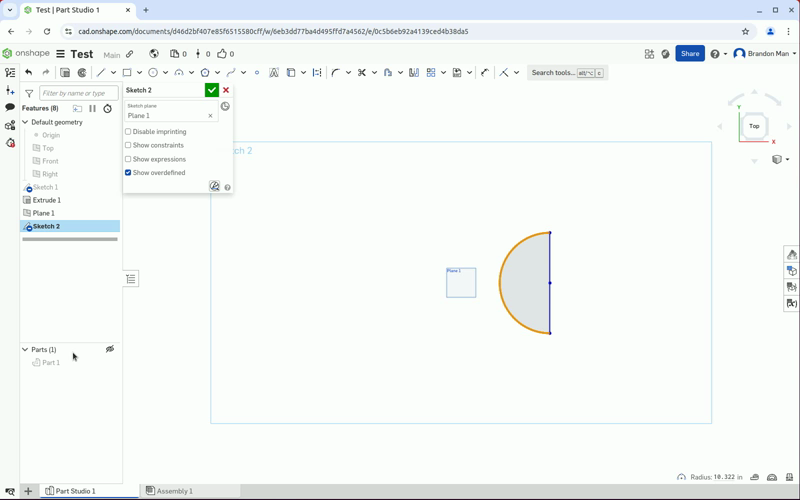
key(shift+e)
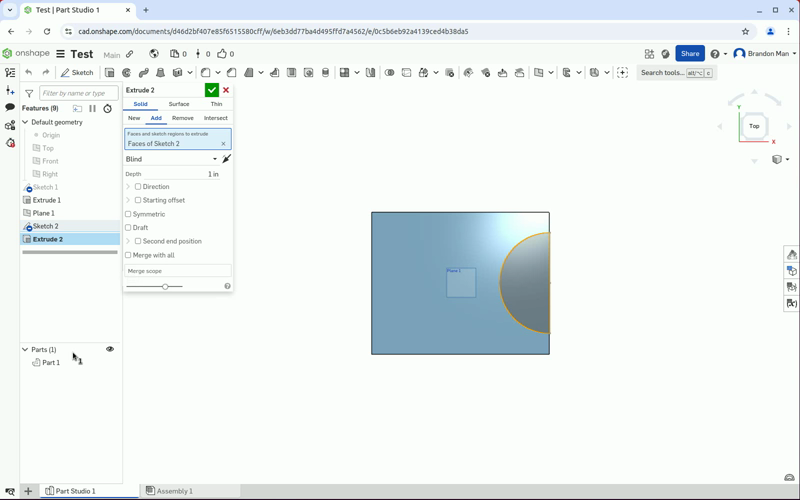
mouse_move(143, 106)
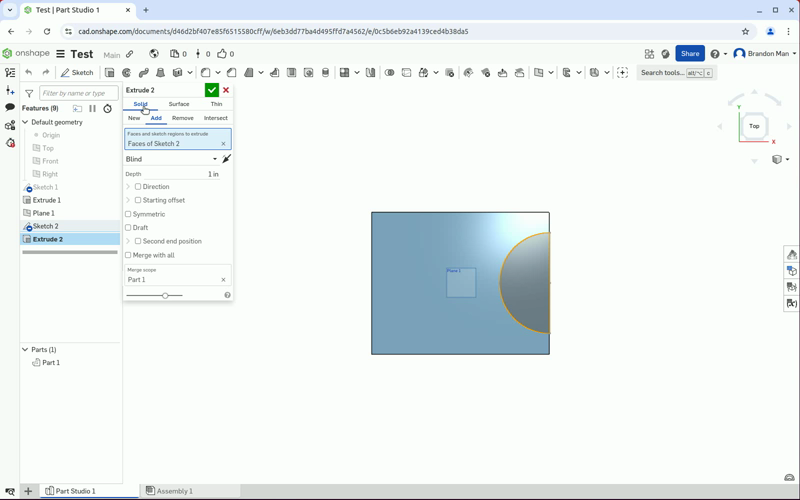
click(143, 106)
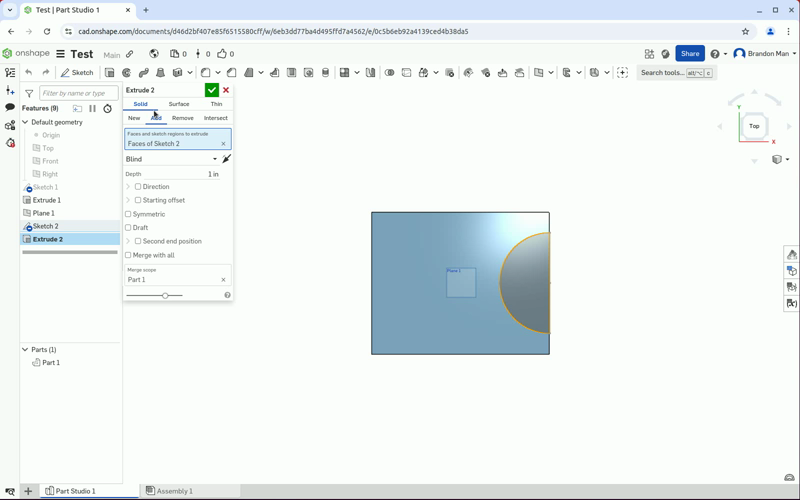
mouse_move(186, 120)
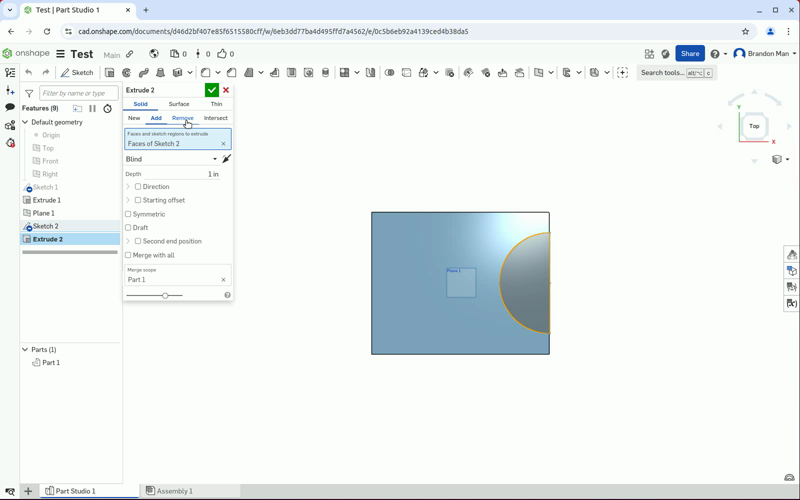
click(186, 120)
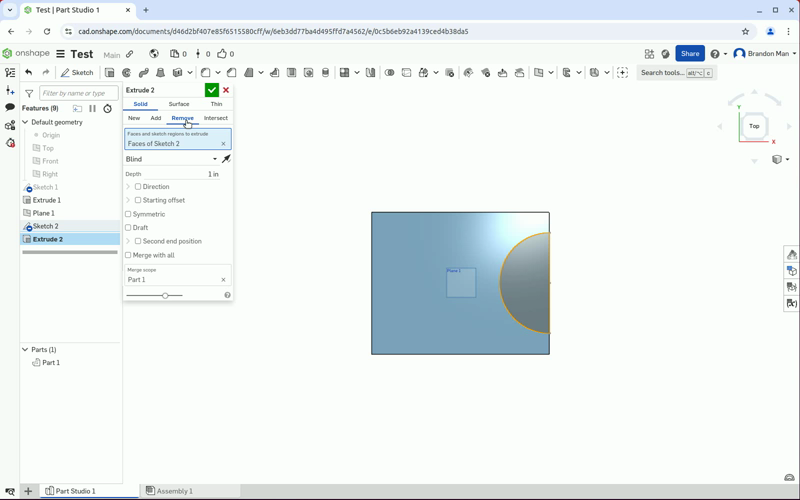
key(tab, 4)
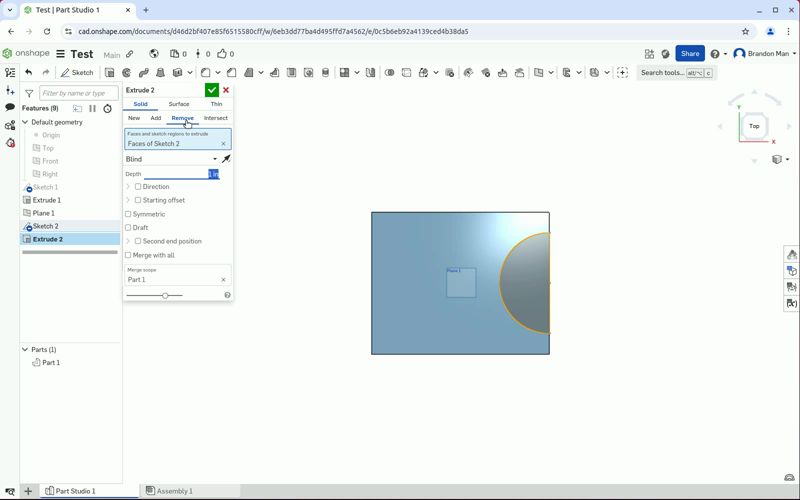
text(30.811)
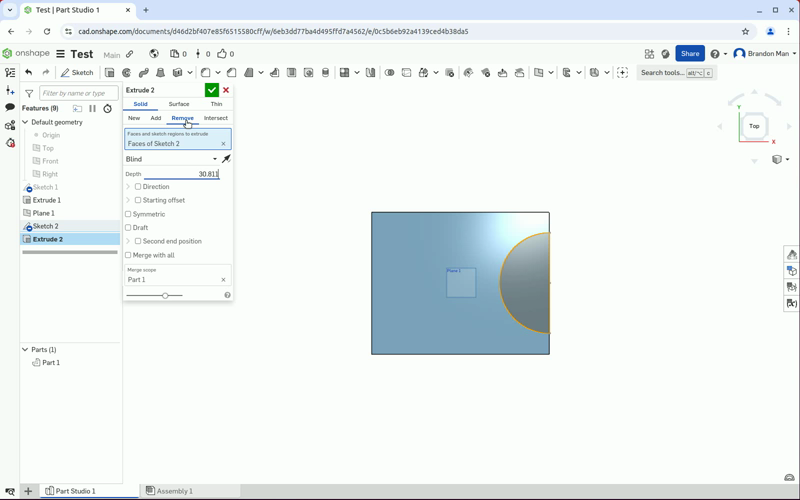
key(tab, 6)
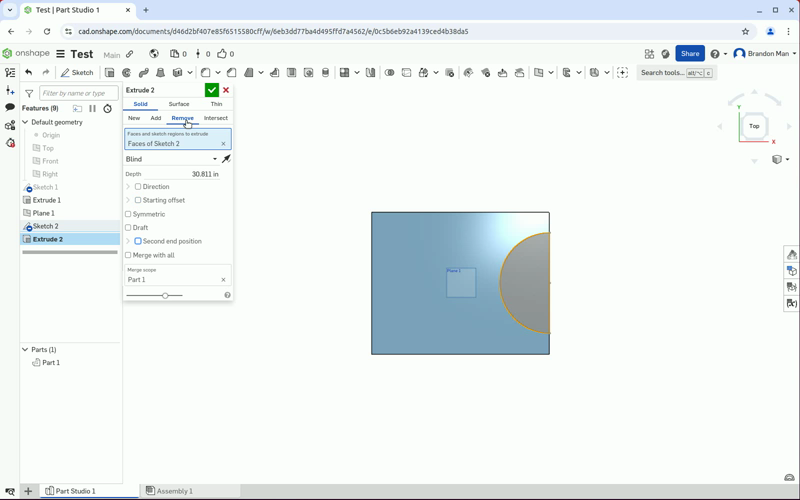
key(space)
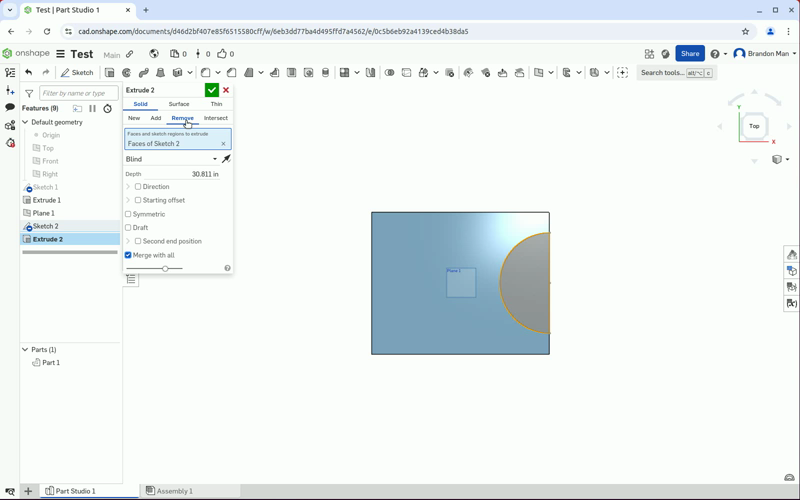
key(enter)
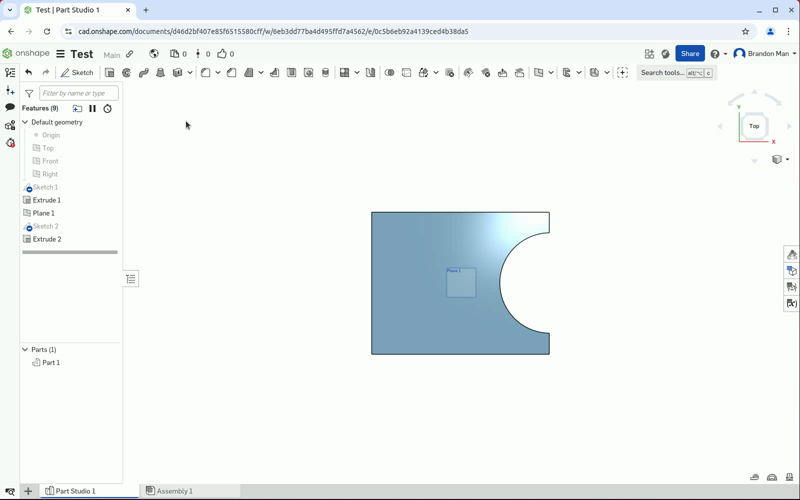
key(shift+h)
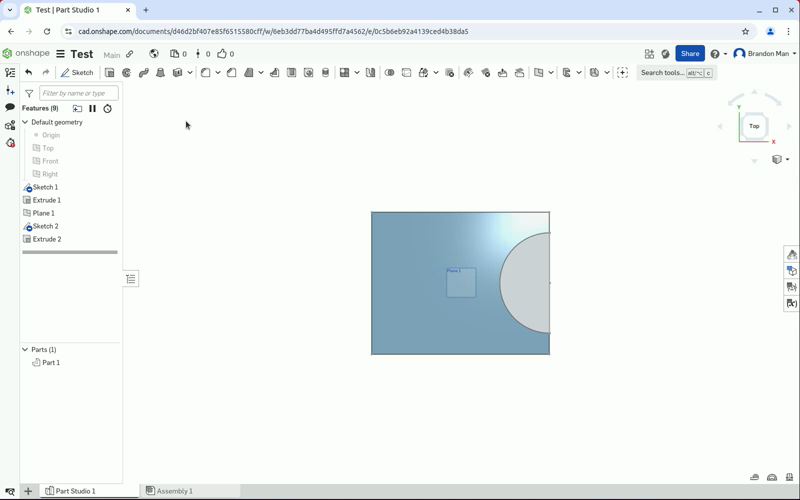
key(shift+h)
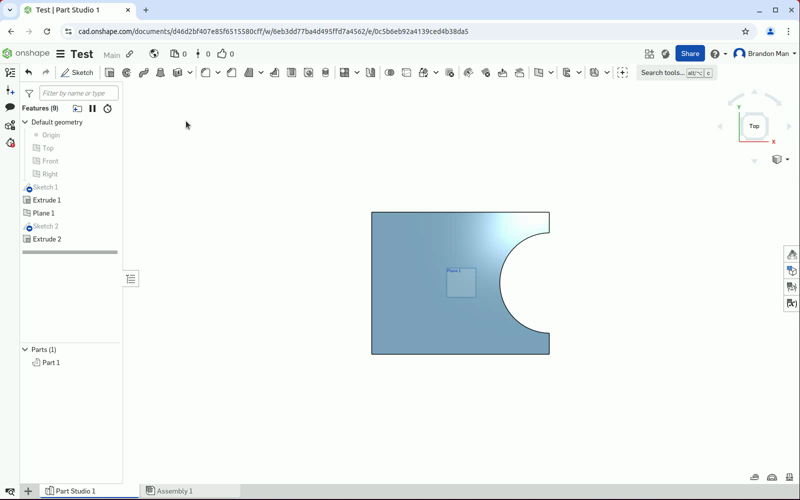
mouse_move(73, 189)
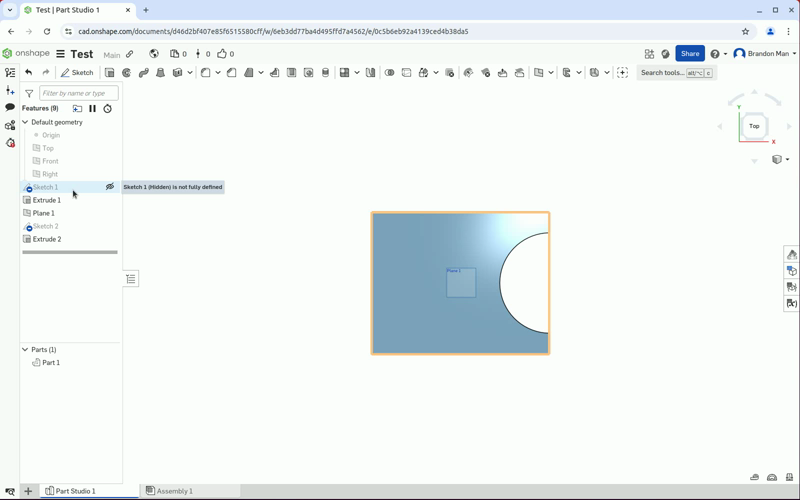
click(73, 189)
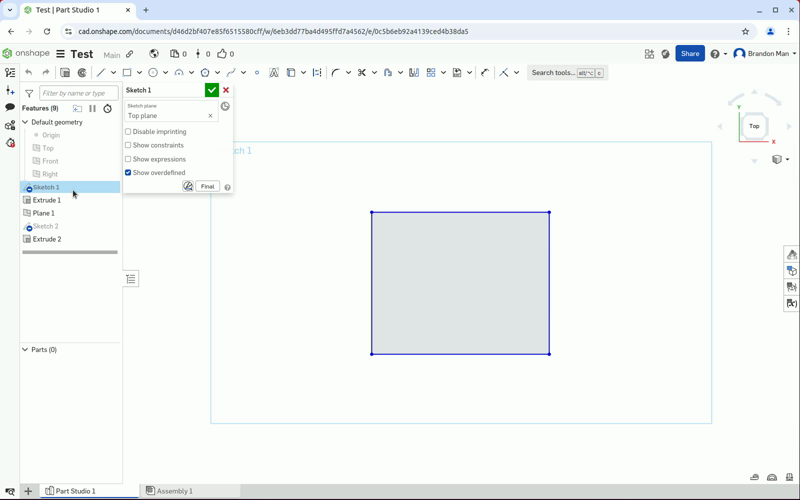
mouse_move(229, 92)
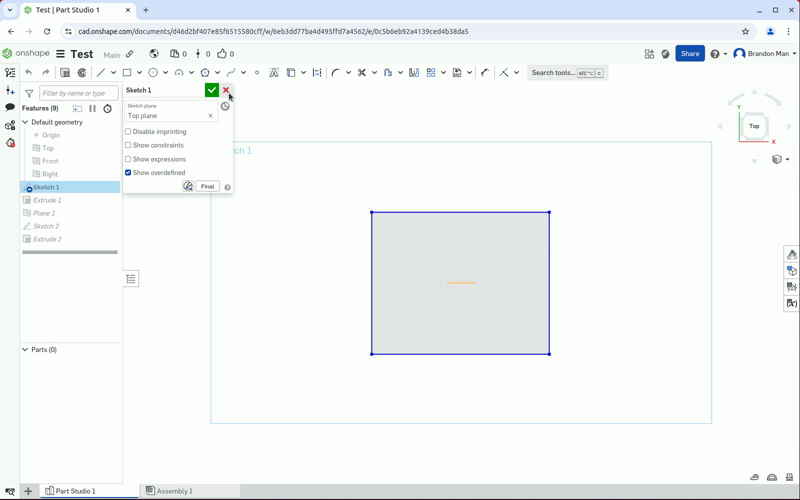
click(229, 92)
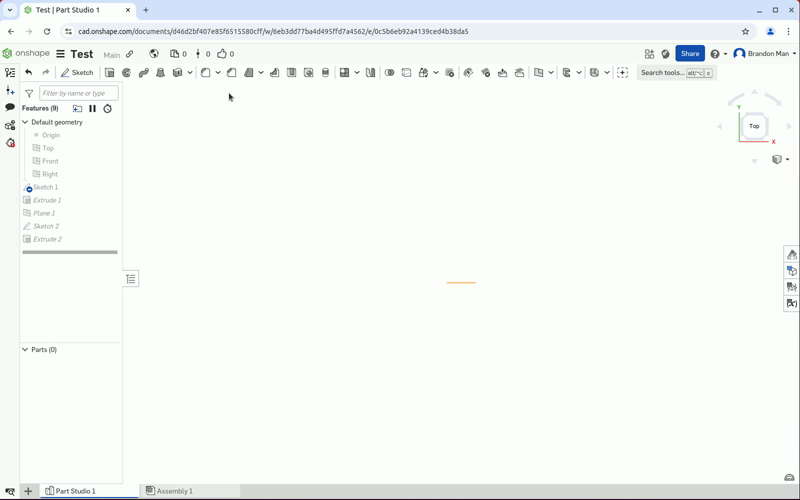
mouse_move(73, 352)
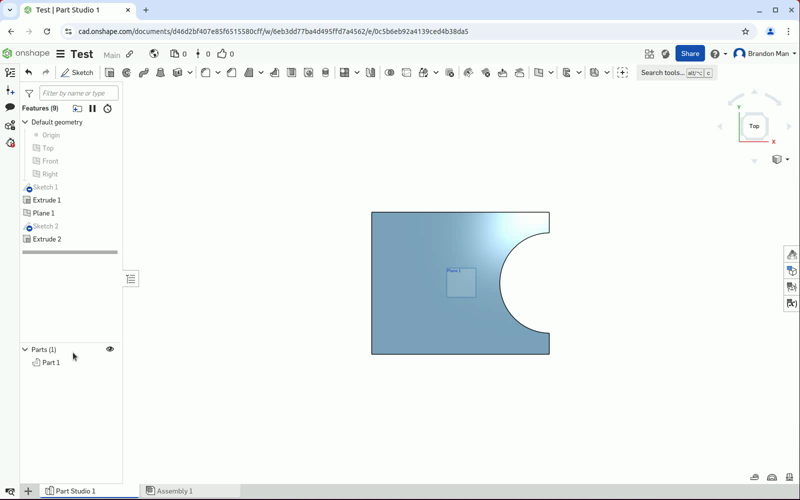
key(y)
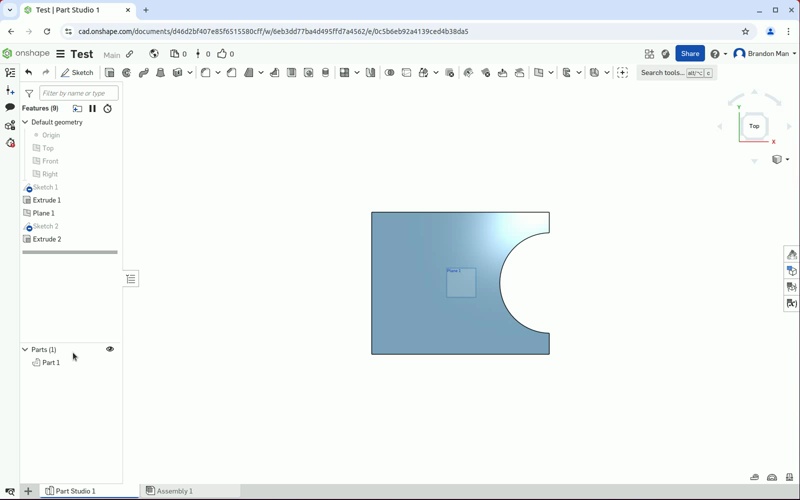
key(shift+p)
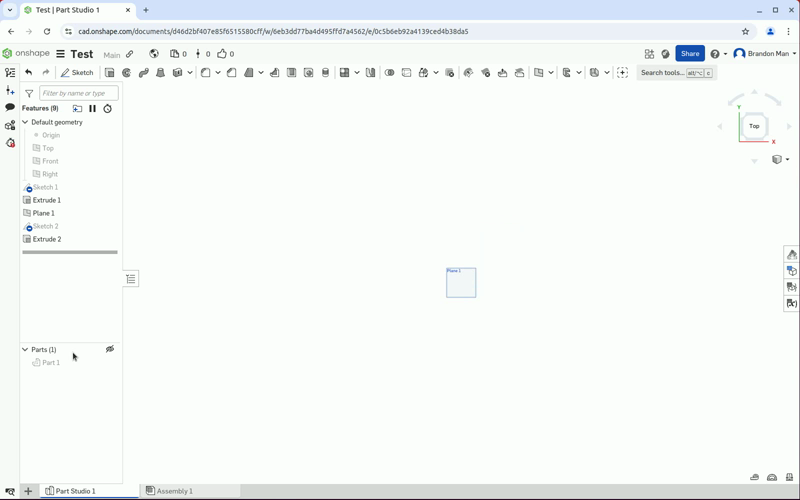
key(space)
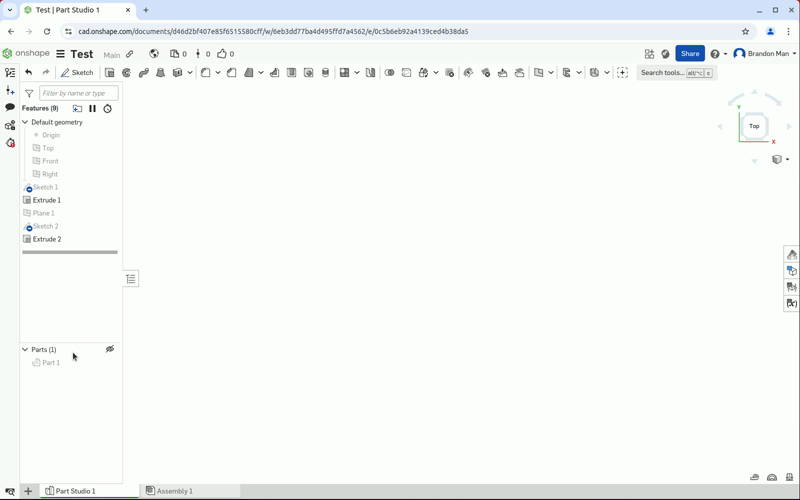
key_down(shift)
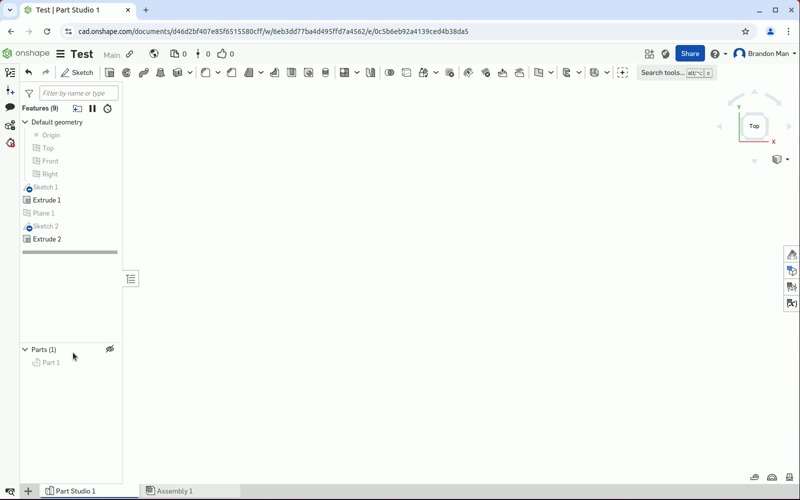
key(up)
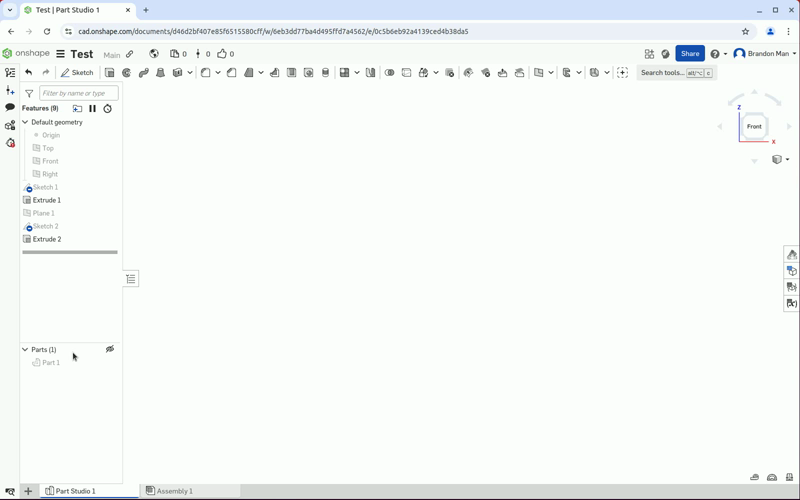
key_up(shift)
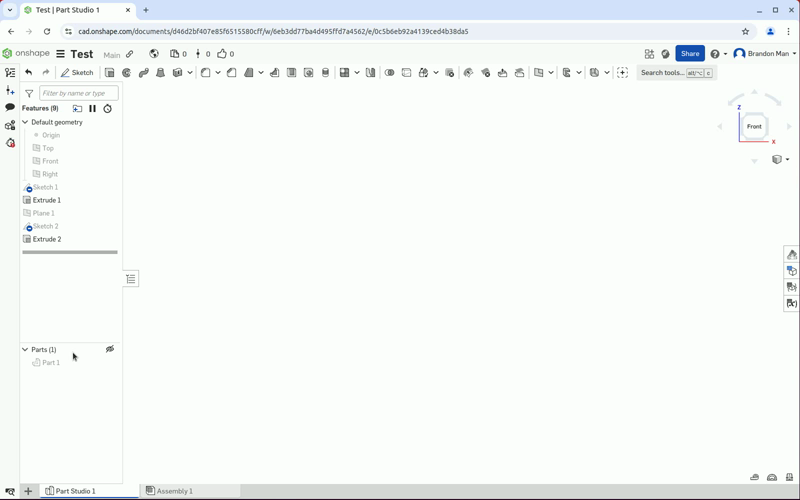
key(space)
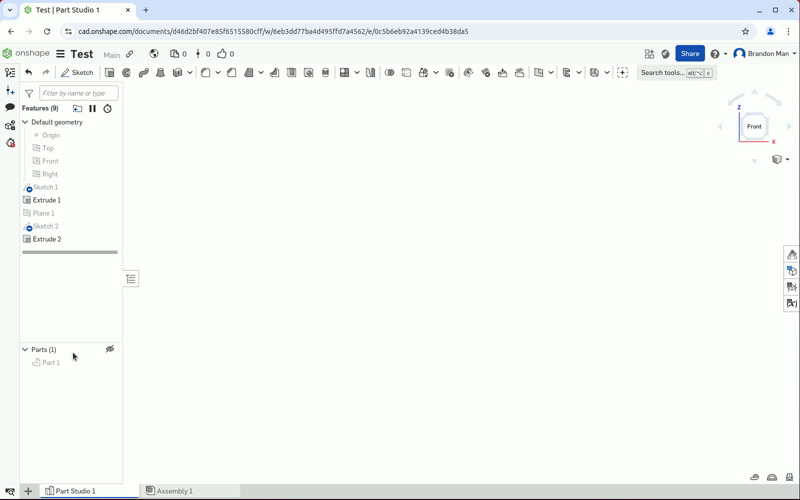
key_down(shift)
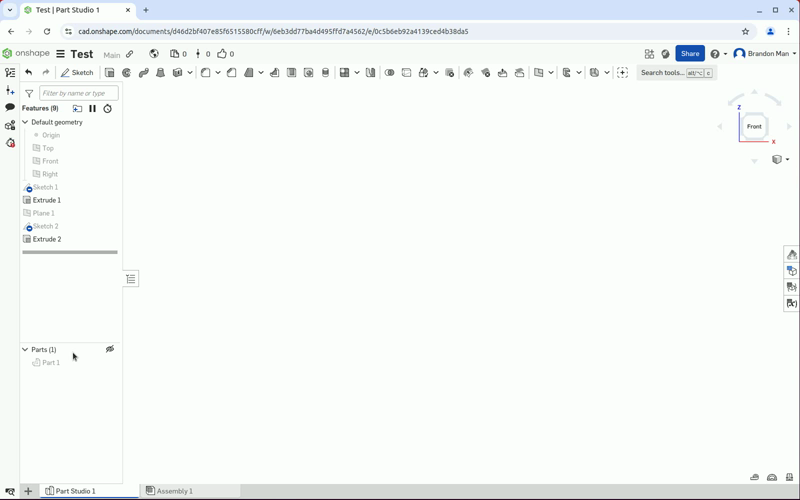
key(left)
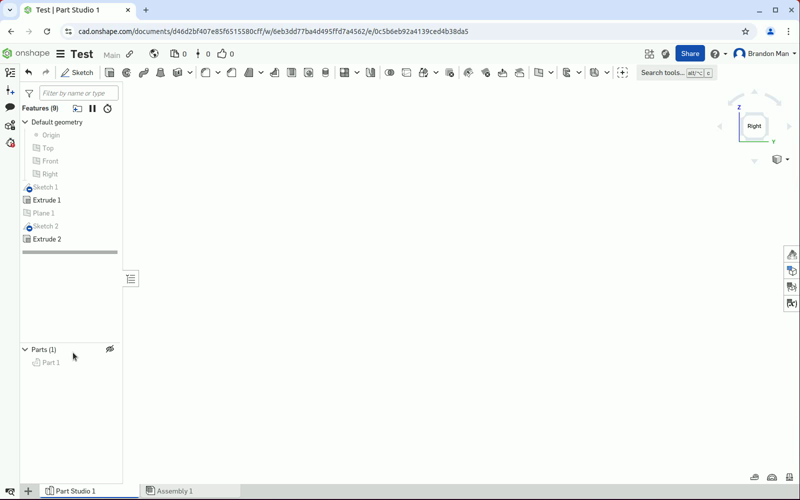
key_up(shift)
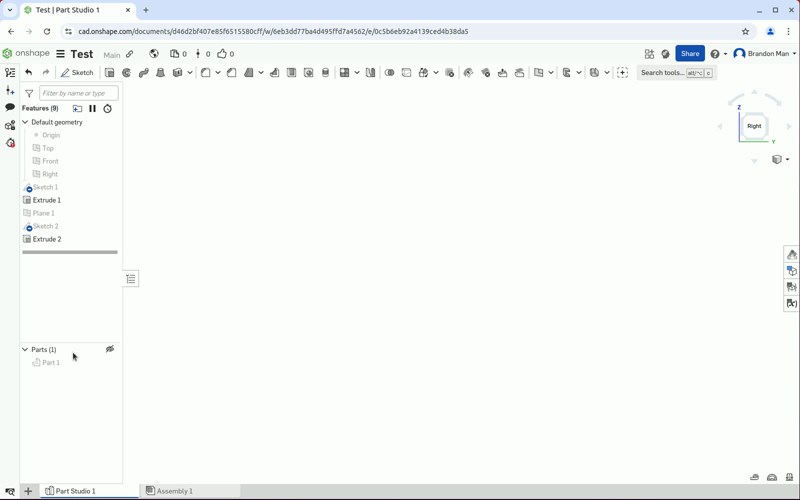
mouse_move(73, 352)
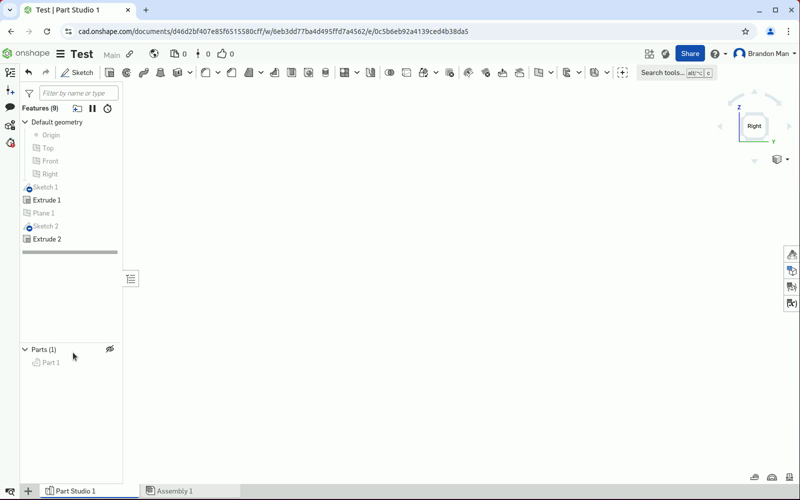
key(shift+y)
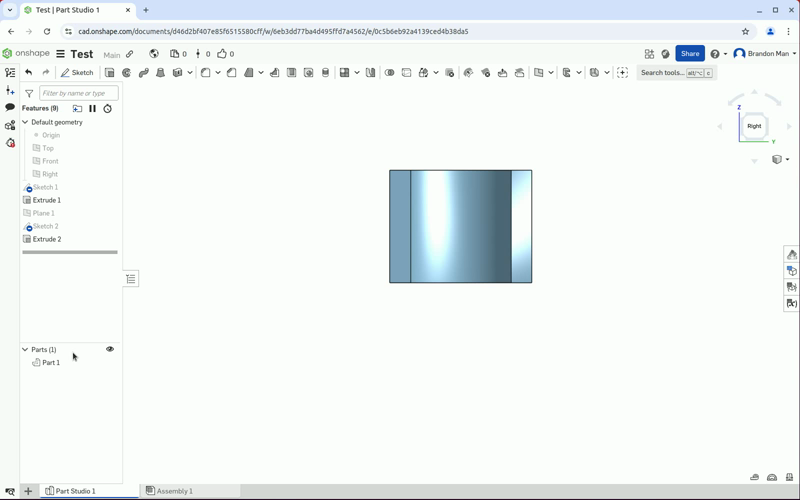
mouse_move(541, 75)
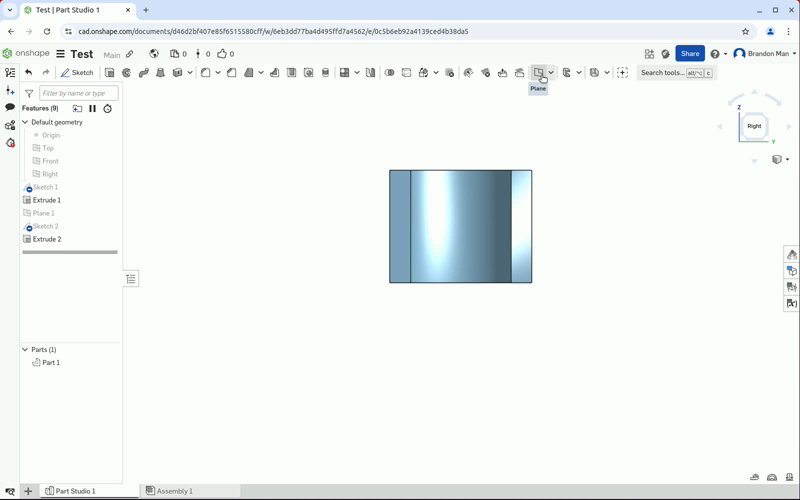
click(541, 75)
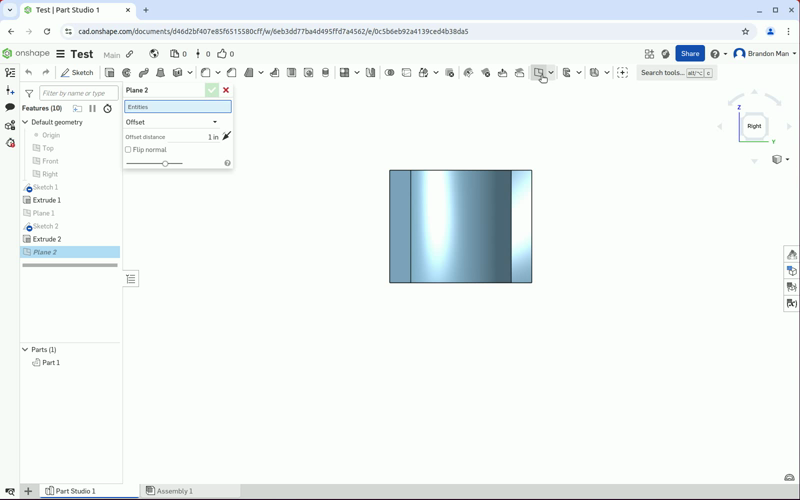
mouse_move(73, 176)
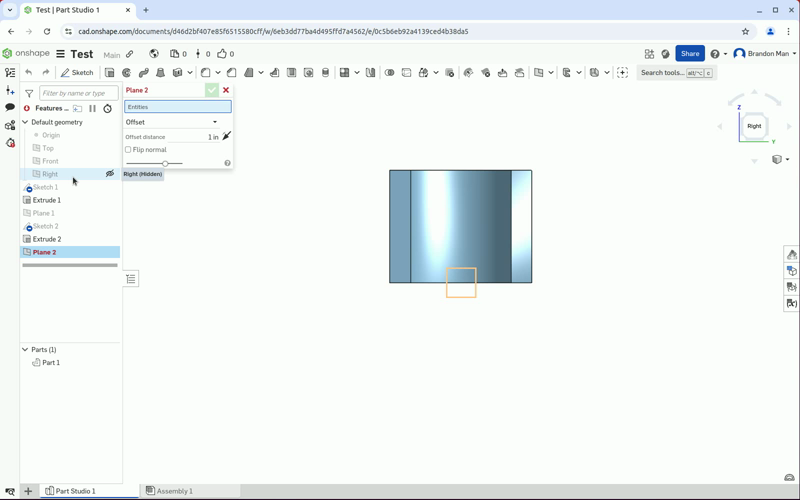
click(73, 176)
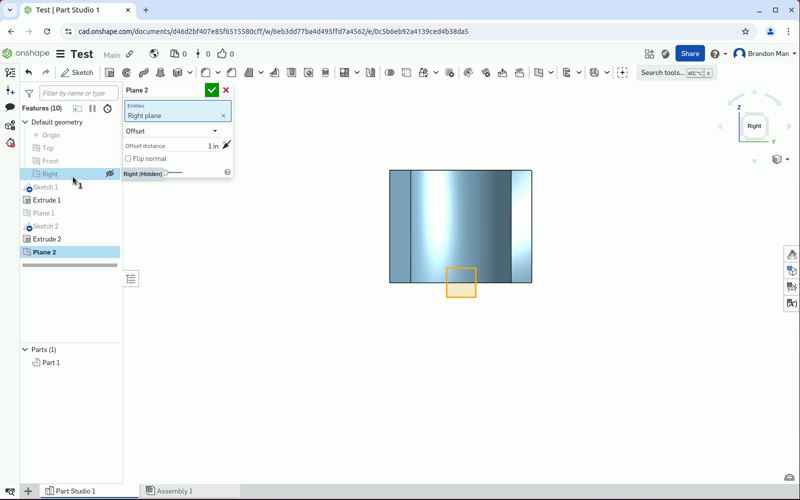
key(tab, 2)
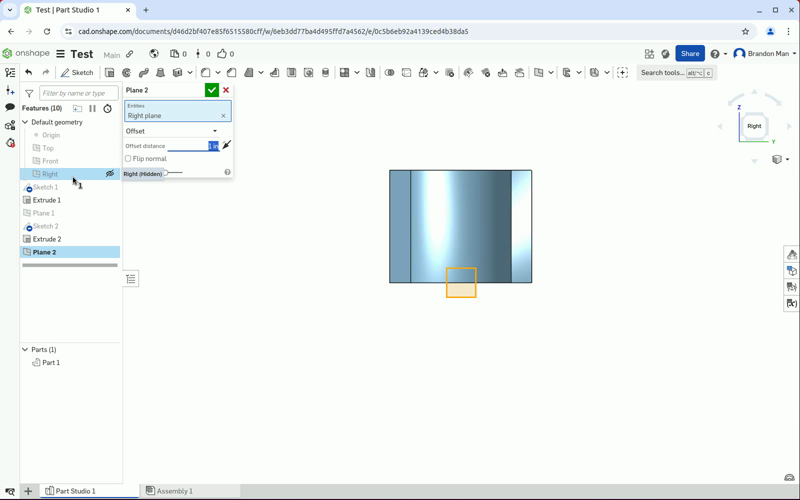
text(18.302)
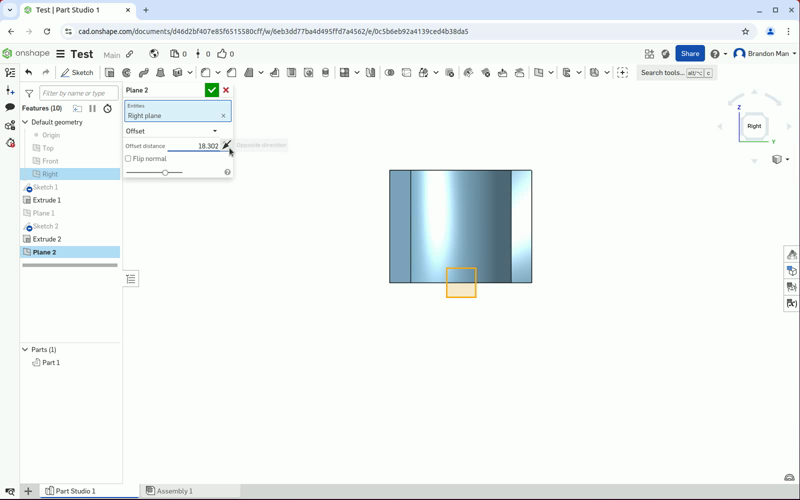
mouse_move(229, 147)
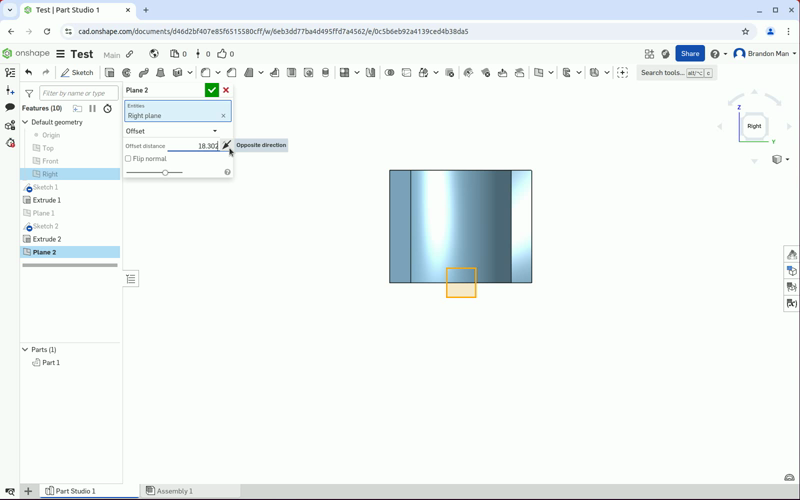
click(229, 147)
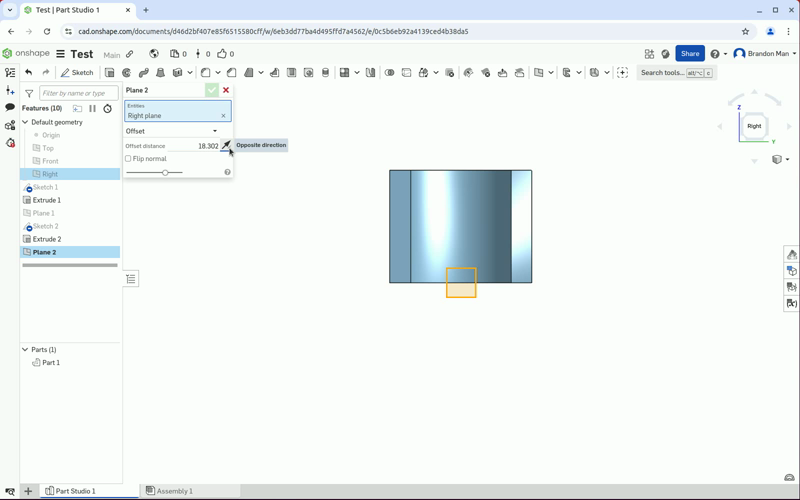
key(enter, 2)
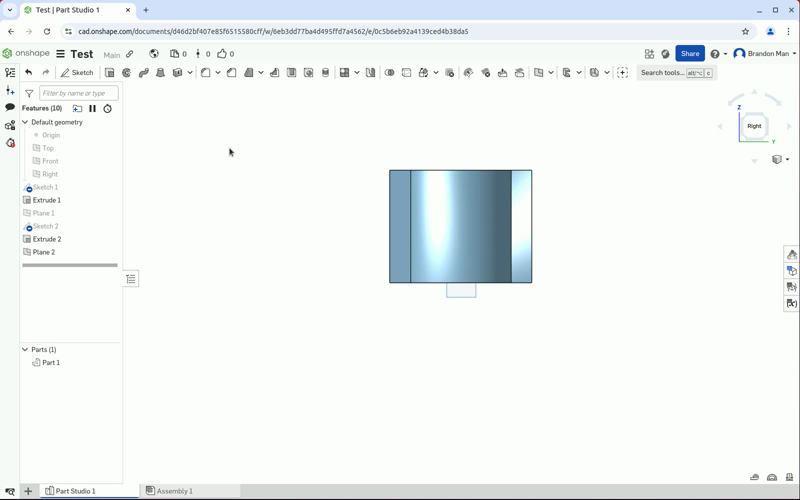
key(shift+s)
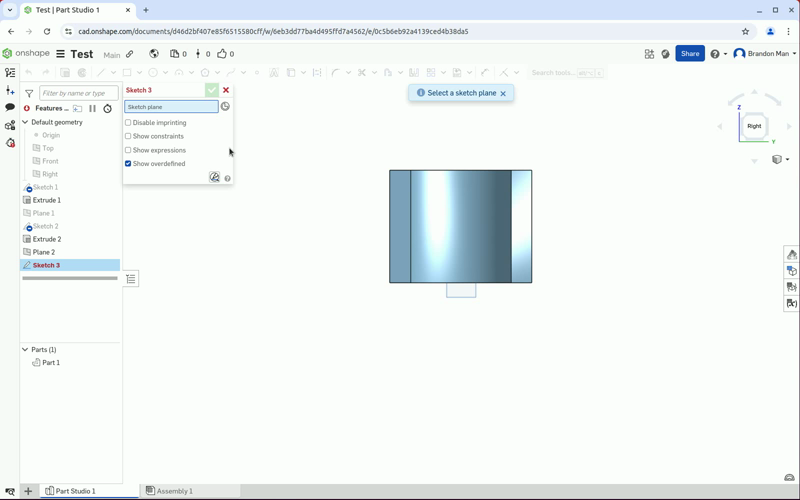
mouse_move(73, 254)
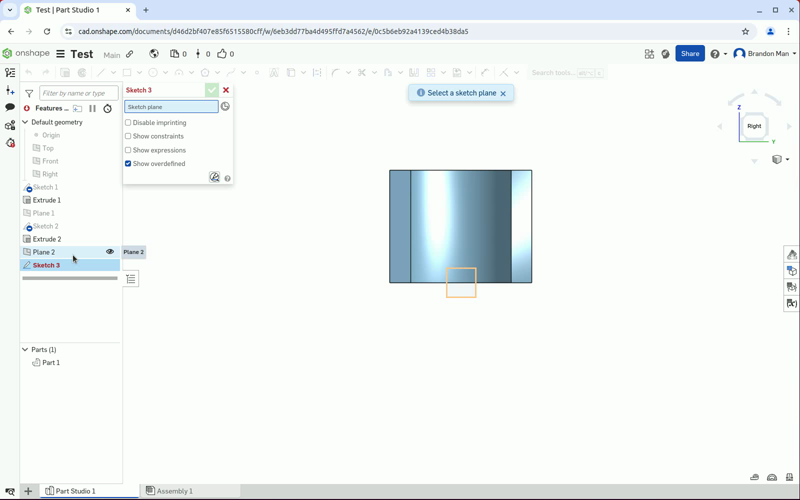
click(73, 254)
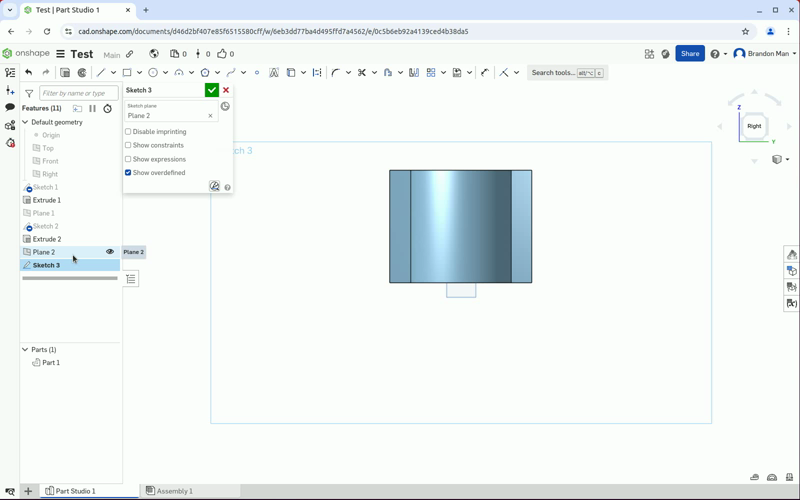
mouse_move(73, 352)
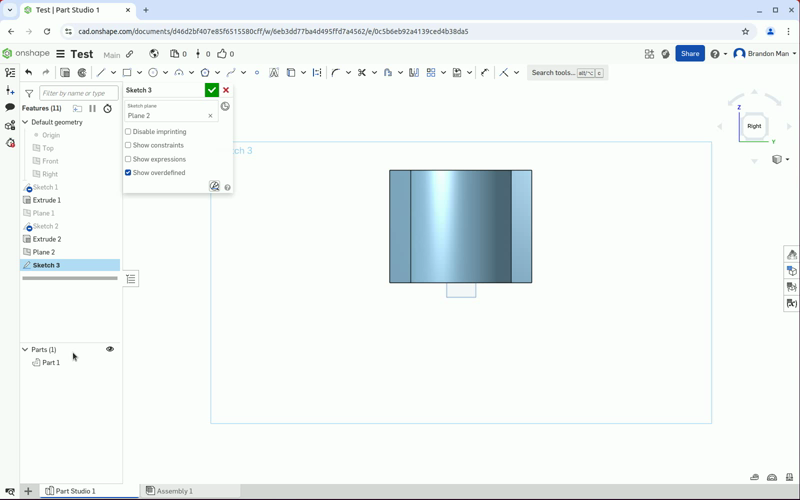
key(y)
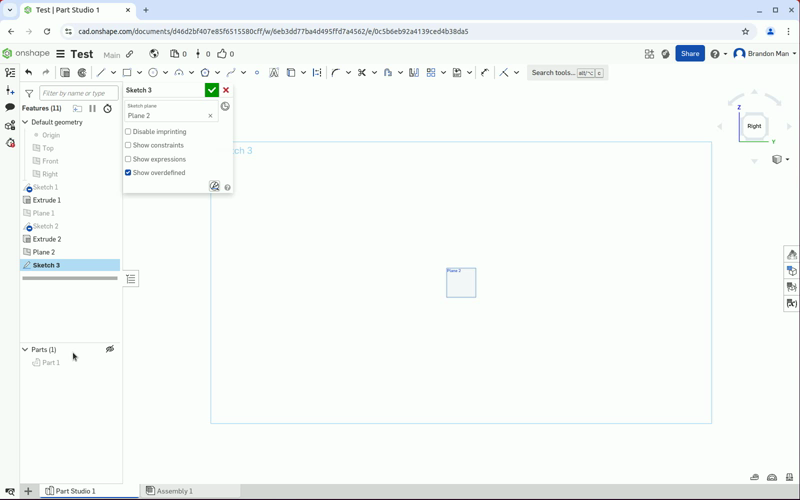
key(l)
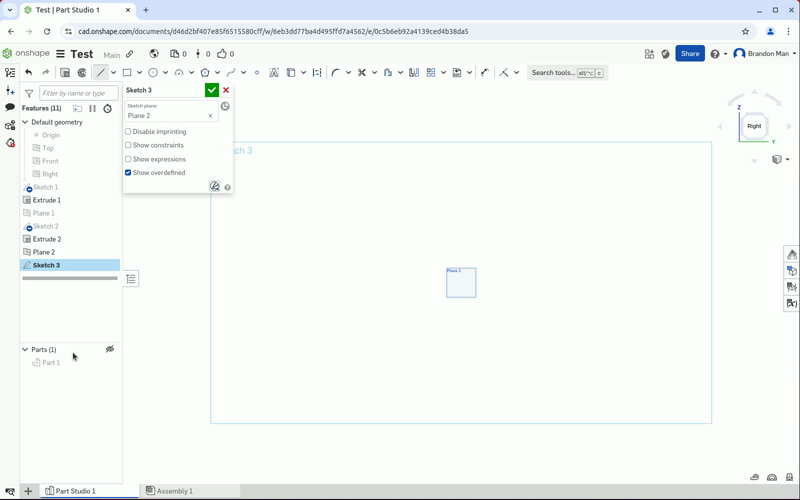
key_down(shift)
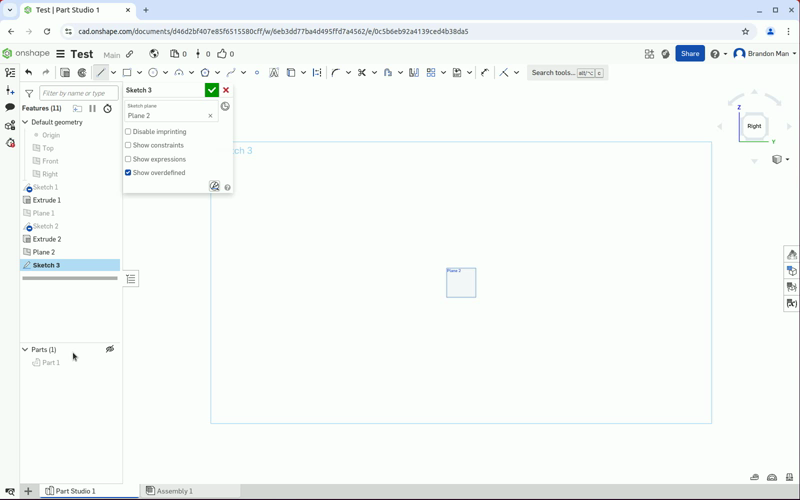
mouse_move(461, 170)
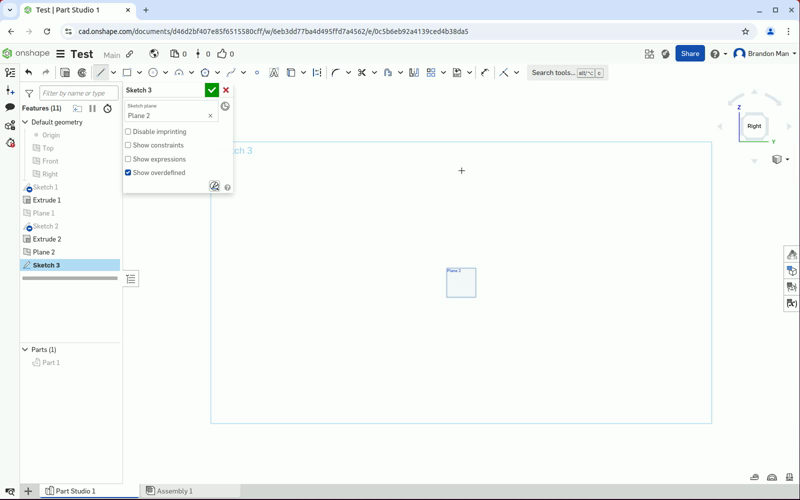
click(461, 170)
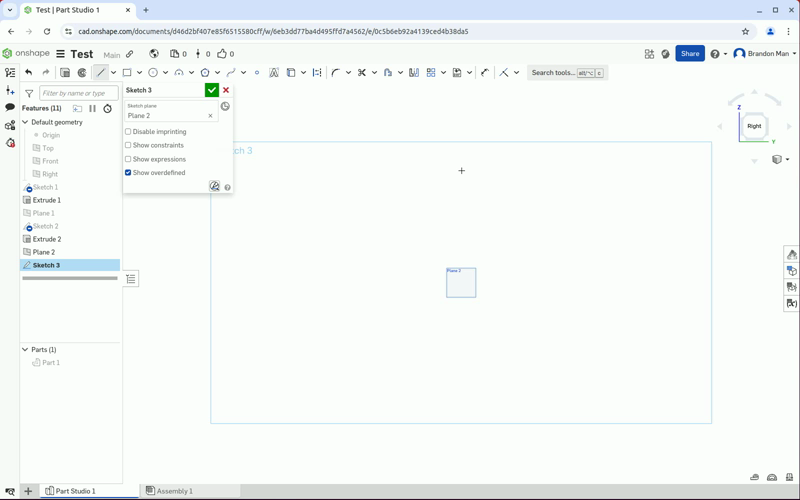
key_up(shift)
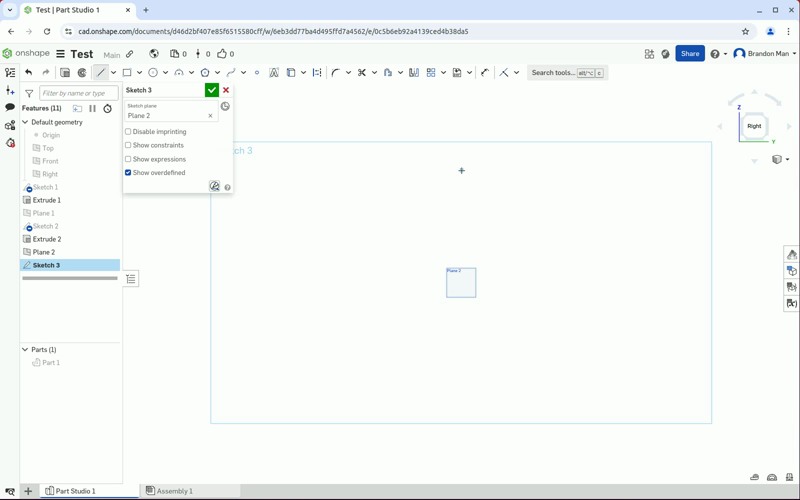
key_down(shift)
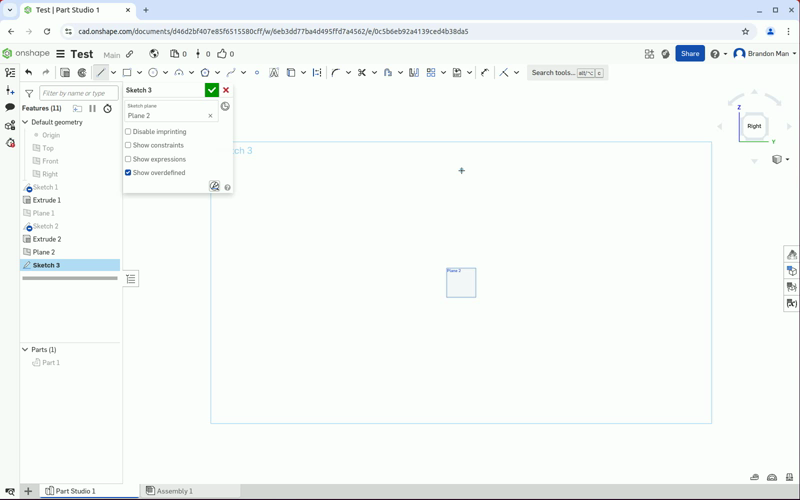
mouse_move(532, 170)
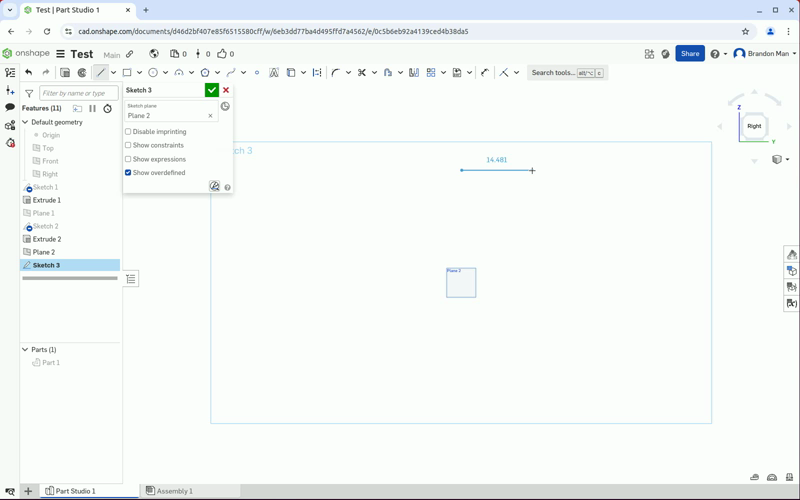
click(532, 170)
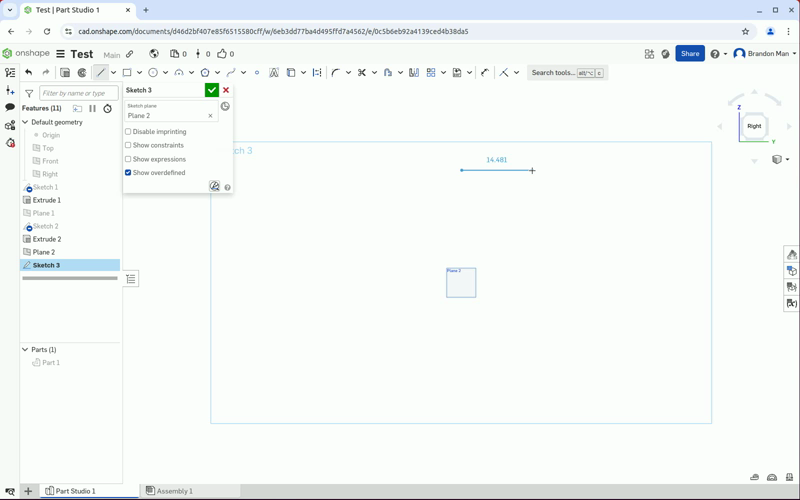
key_up(shift)
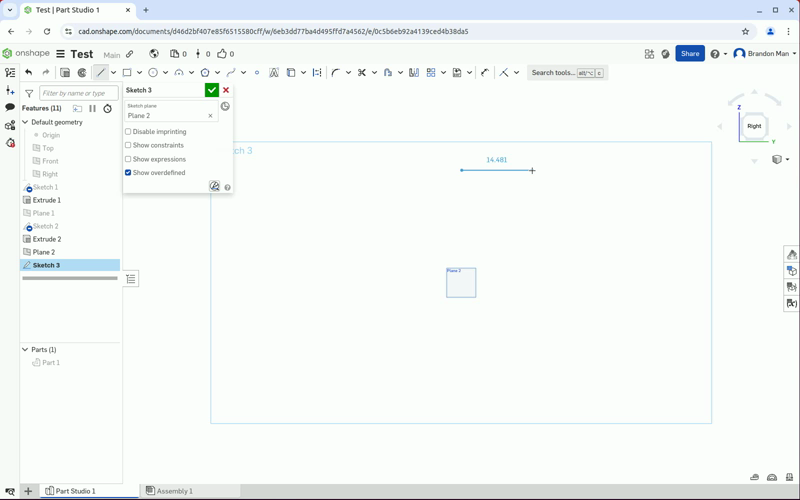
key_down(shift)
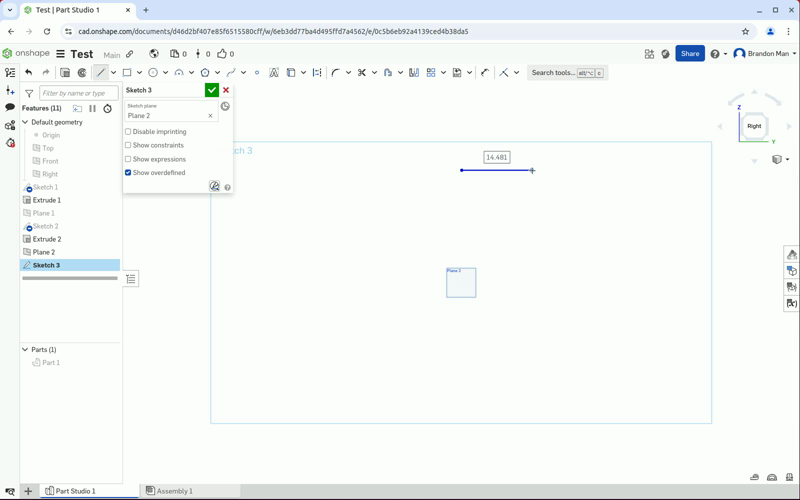
mouse_move(532, 240)
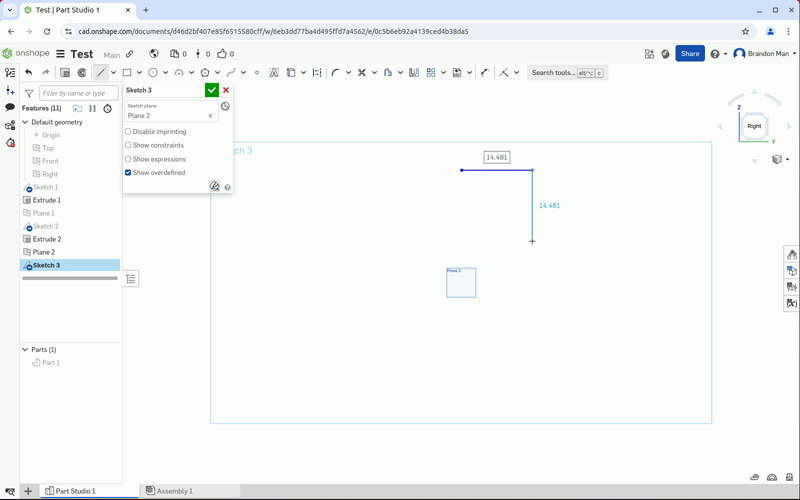
click(532, 240)
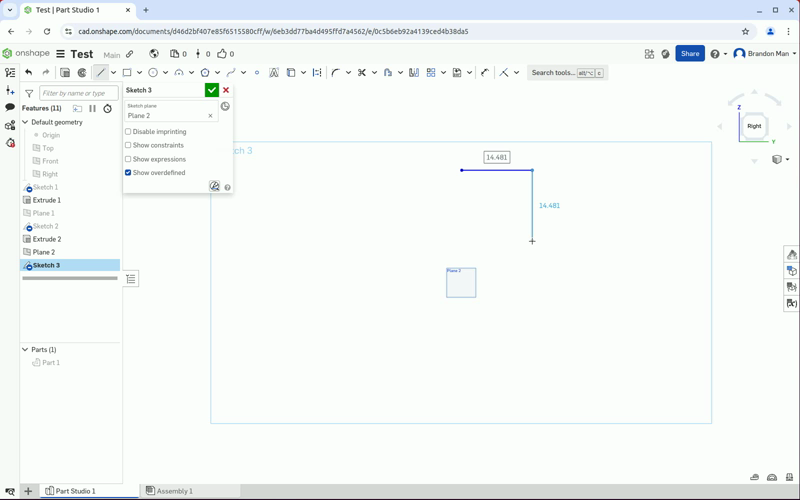
key_up(shift)
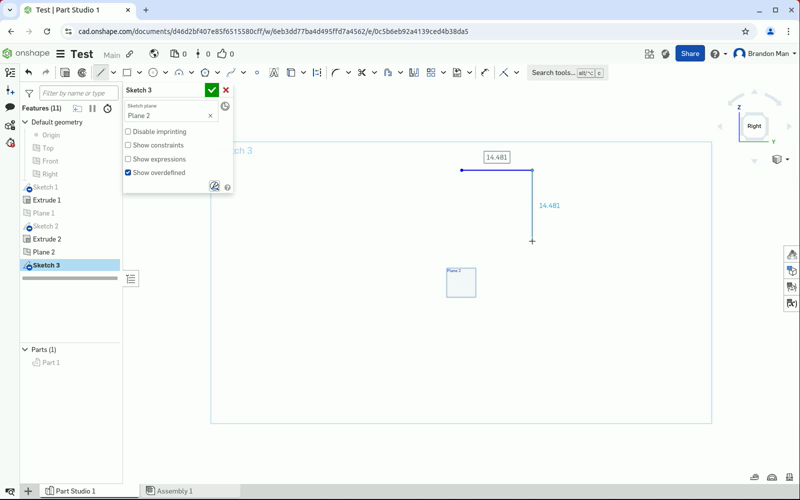
key(esc)
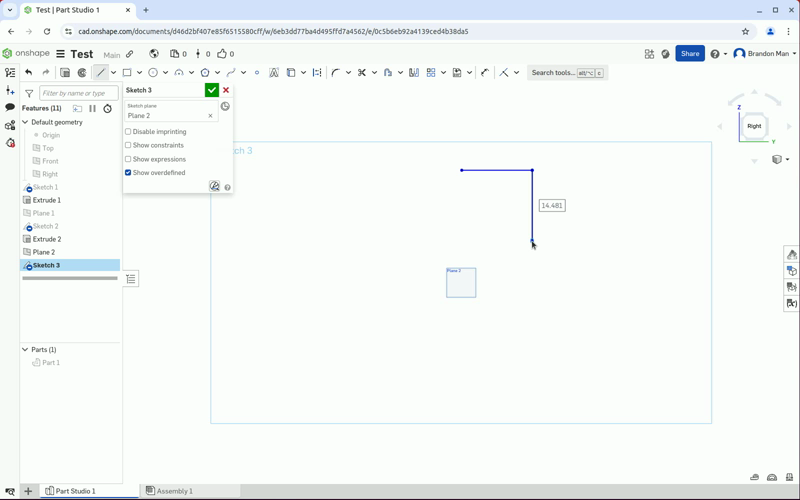
key(a)
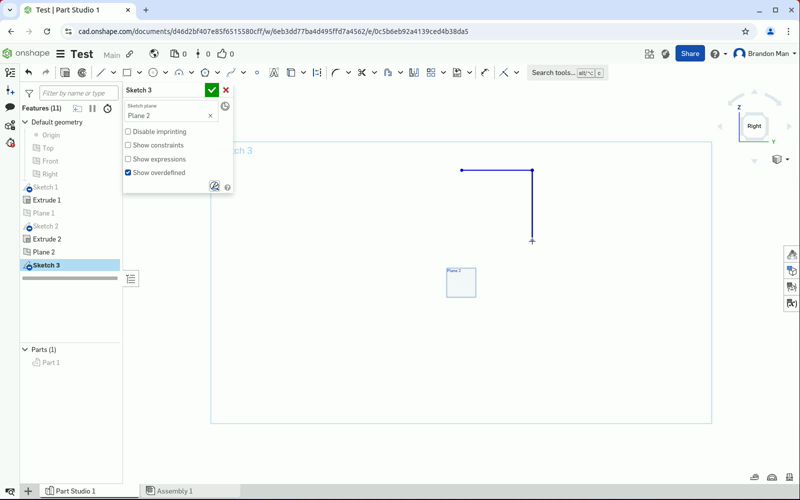
mouse_move(532, 240)
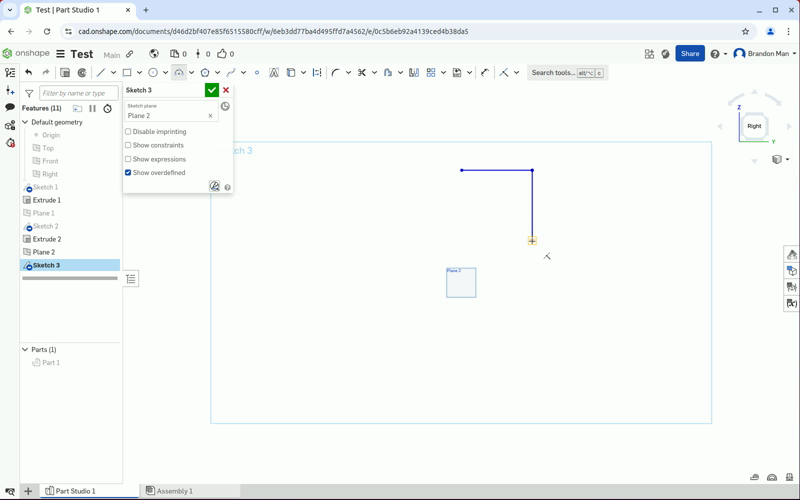
click(532, 240)
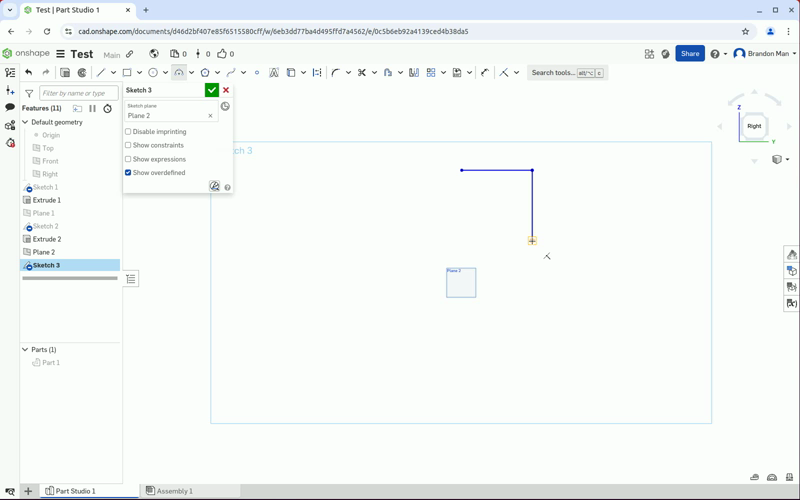
mouse_move(461, 170)
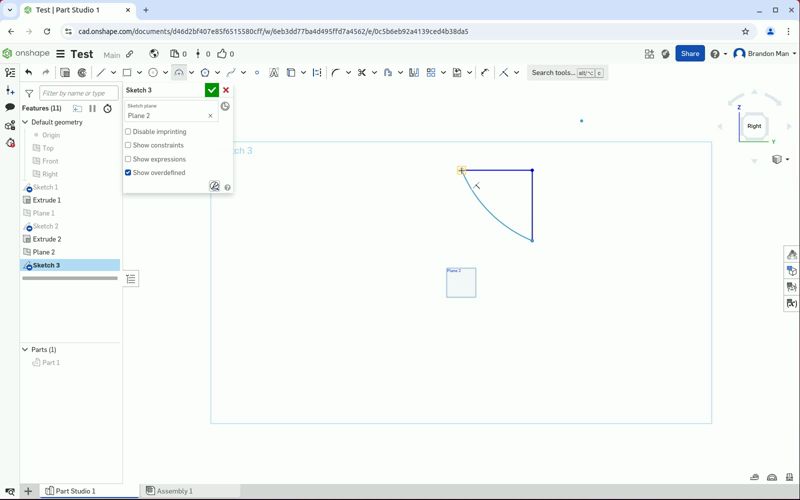
click(461, 170)
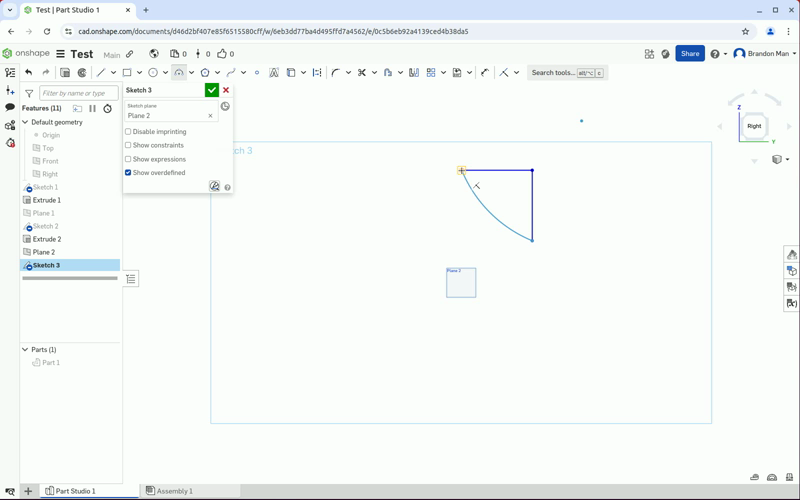
key_down(shift)
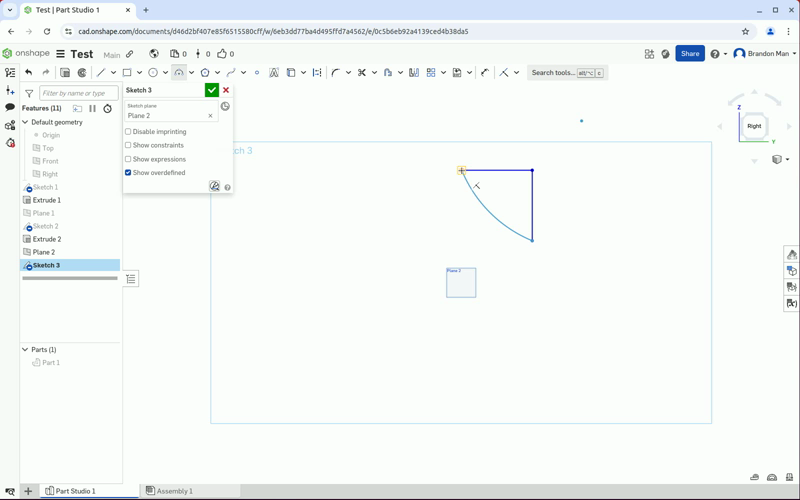
mouse_move(582, 120)
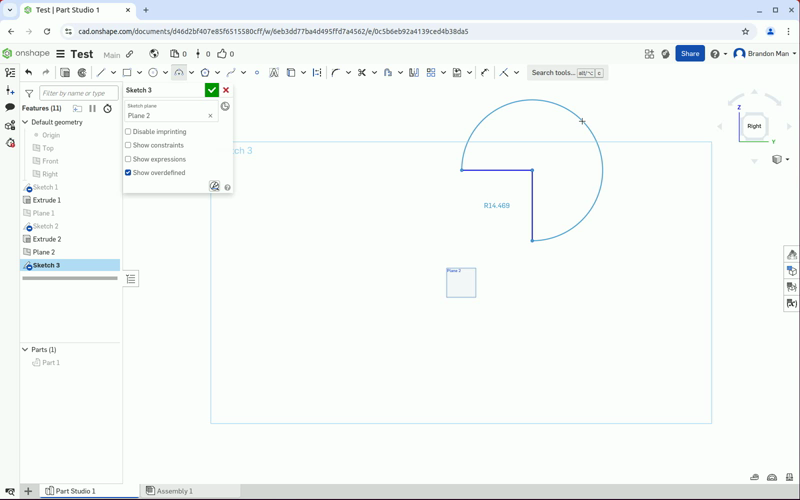
click(582, 120)
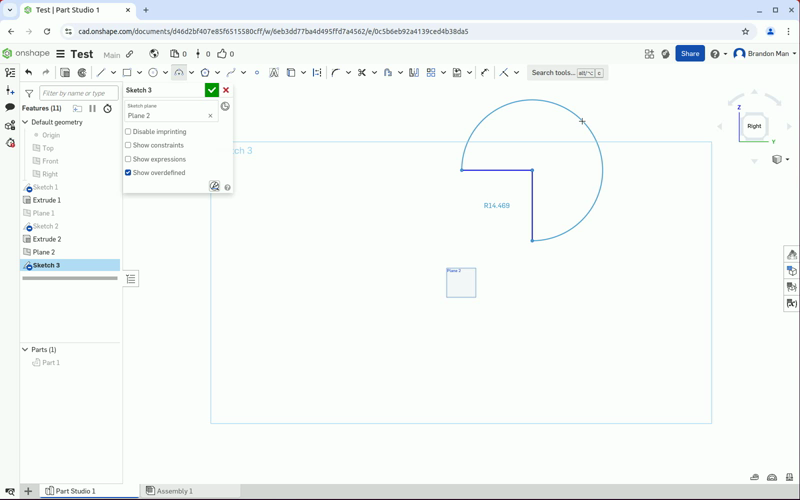
key_up(shift)
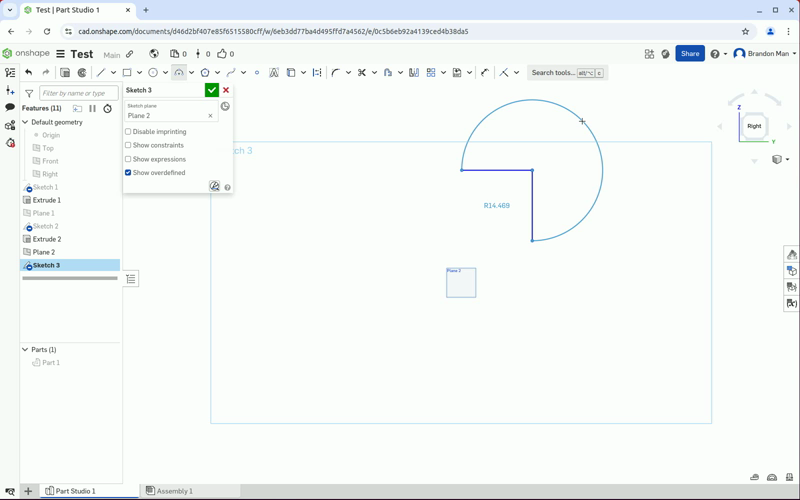
key(esc)
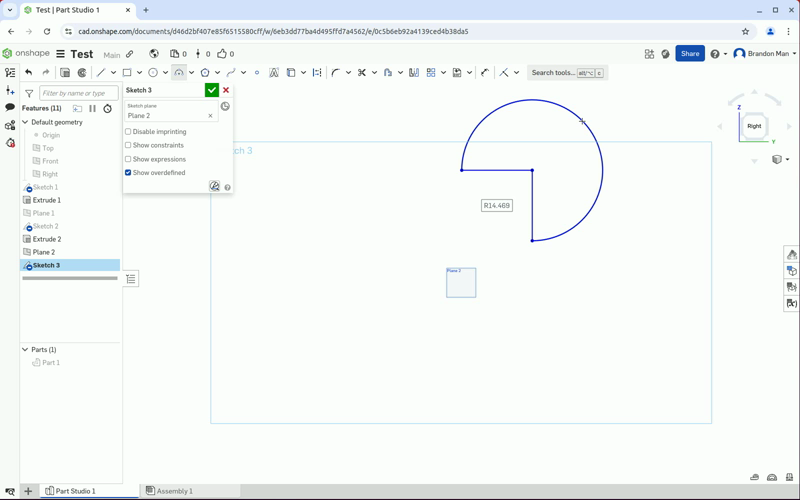
mouse_move(564, 173)
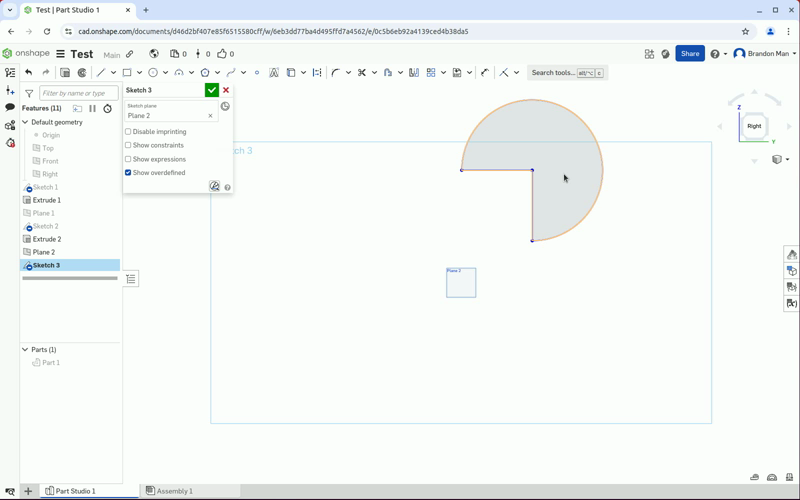
click(564, 173)
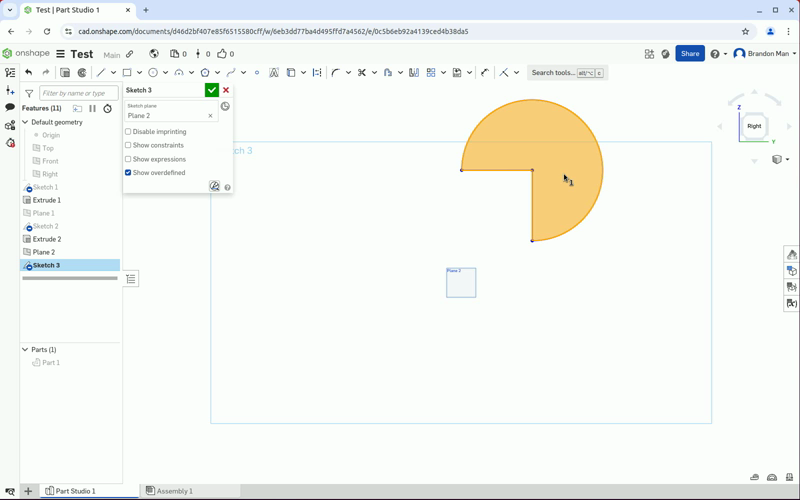
mouse_move(73, 352)
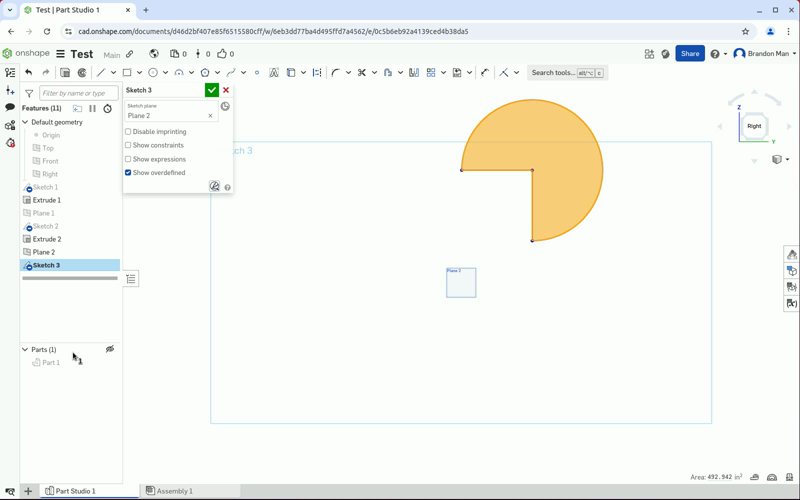
key(shift+y)
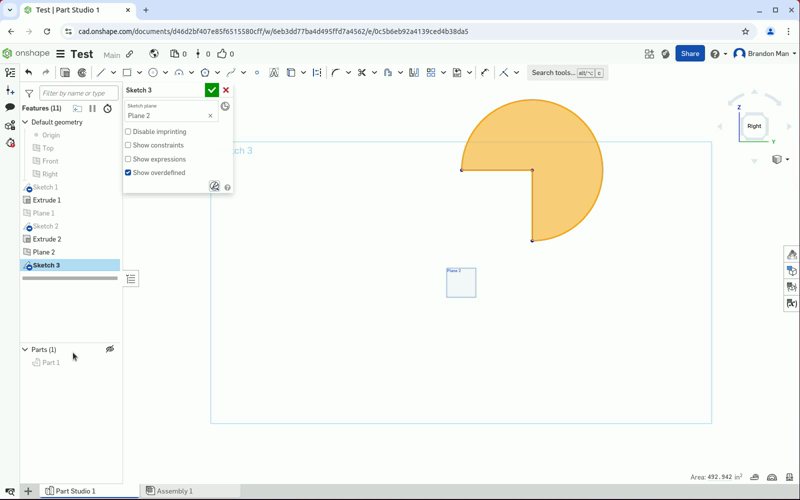
key(shift+e)
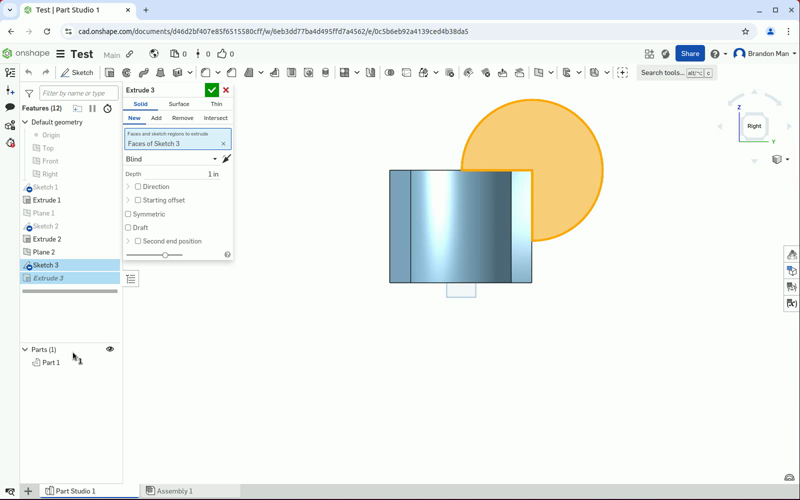
mouse_move(143, 106)
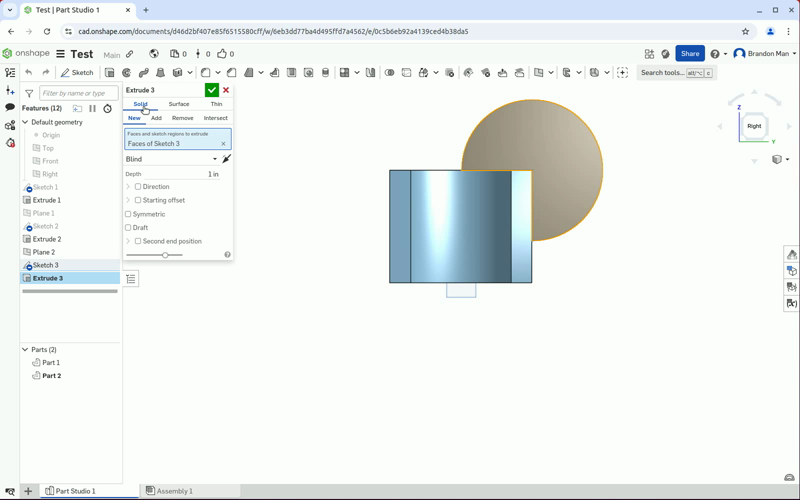
click(143, 106)
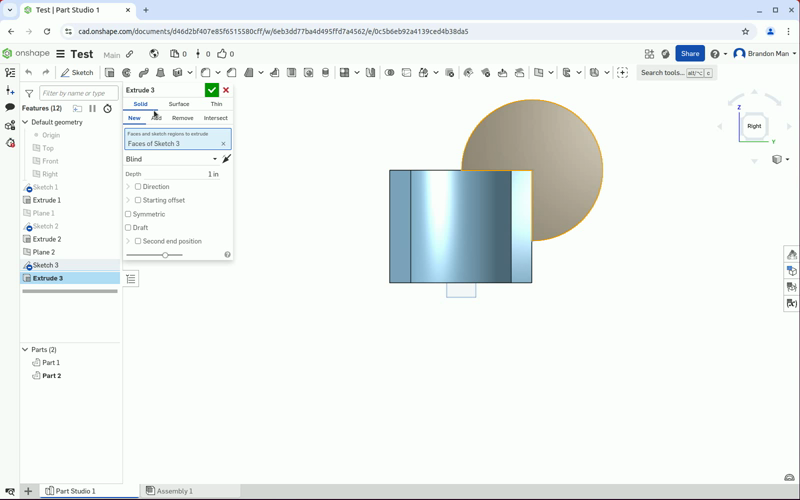
mouse_move(186, 120)
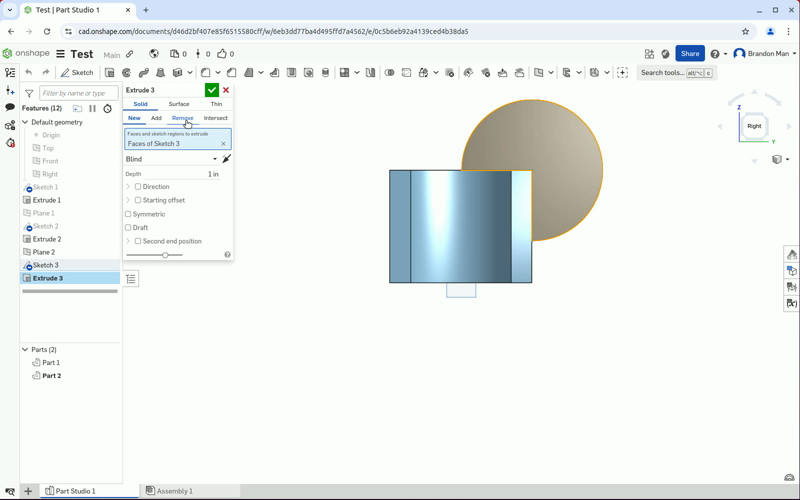
click(186, 120)
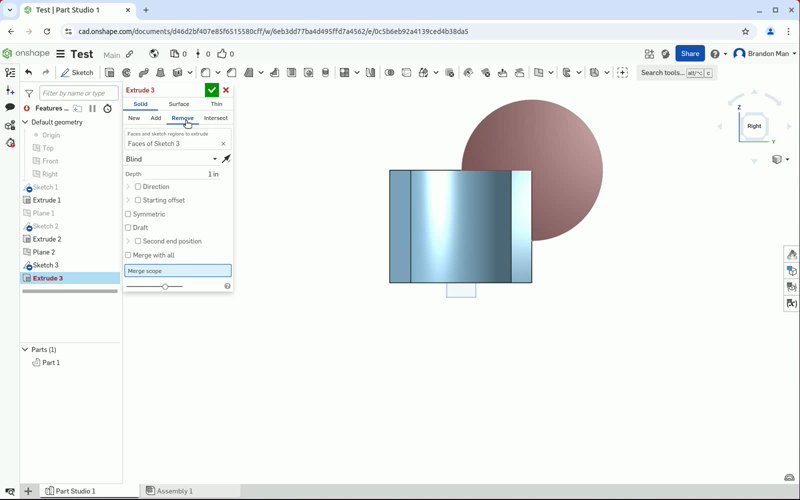
key(tab, 4)
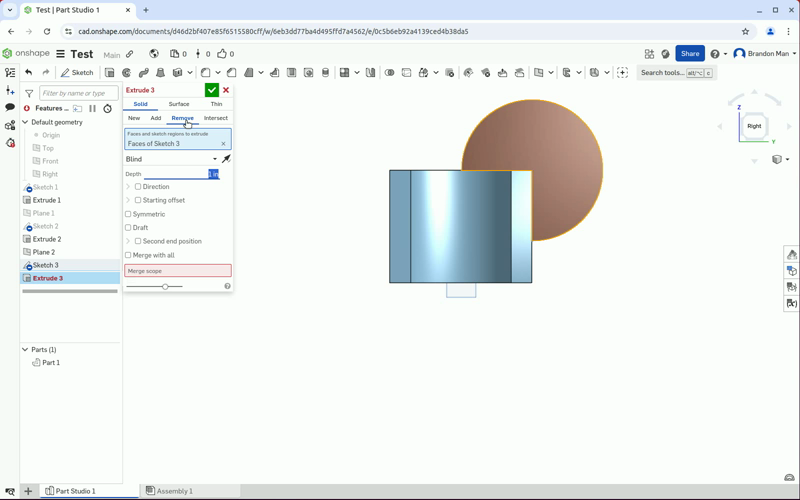
text(19.016)
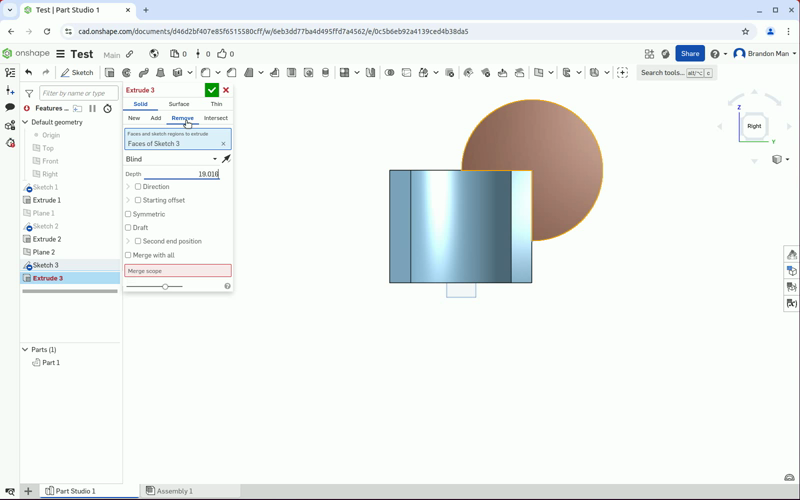
key(tab, 6)
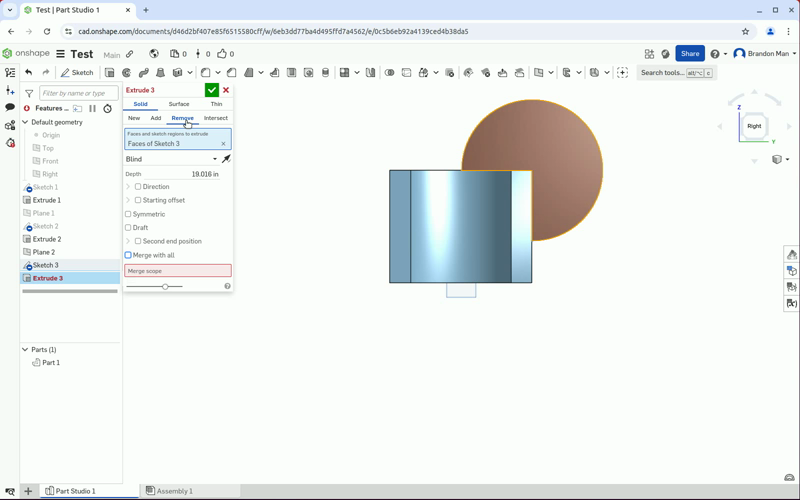
key(space)
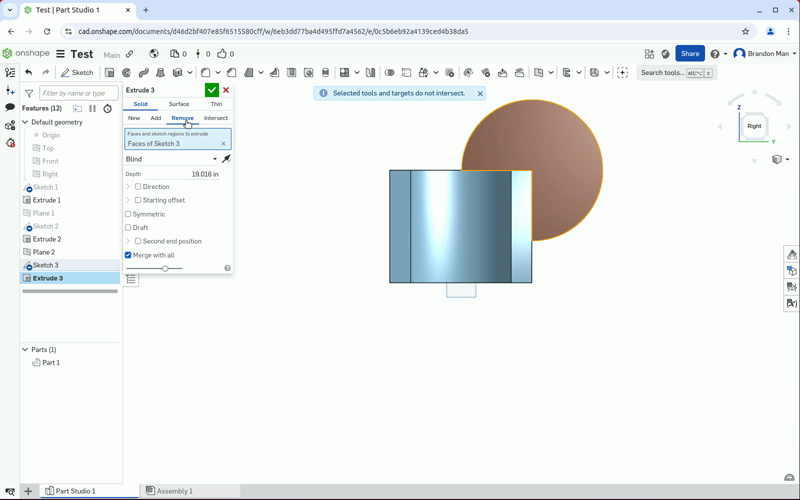
key(enter)
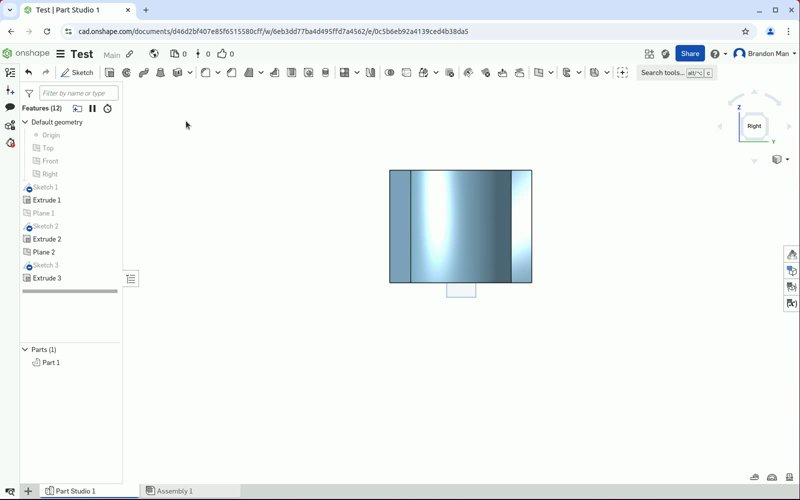
key(shift+h)
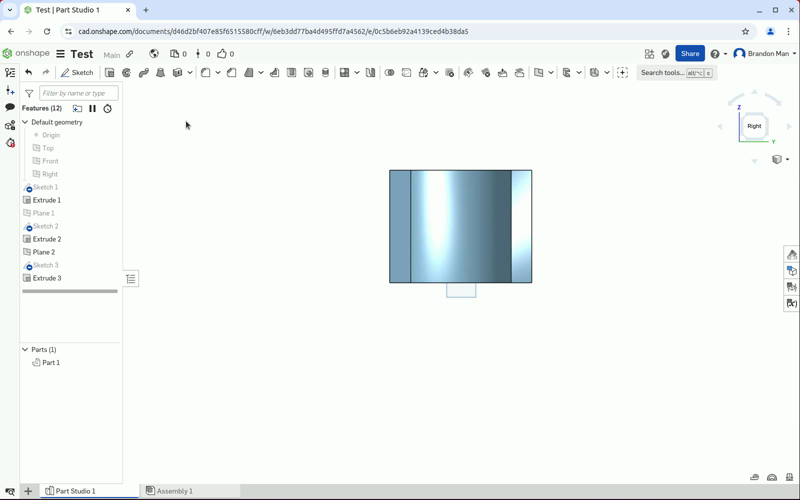
key(shift+h)
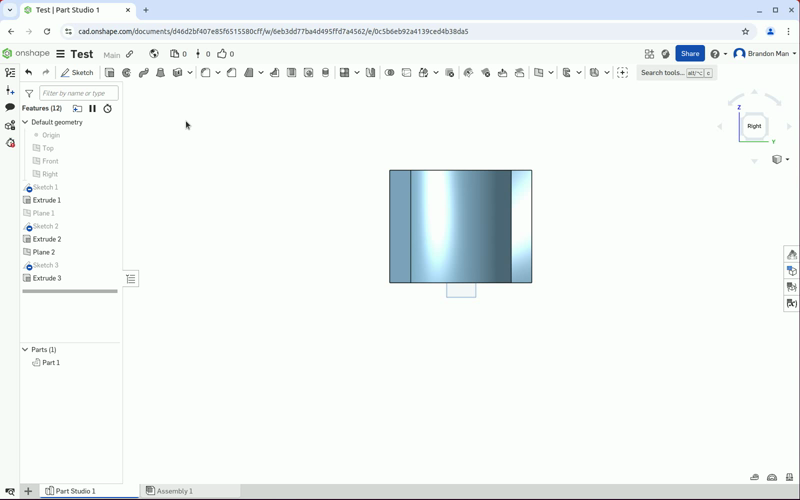
mouse_move(73, 189)
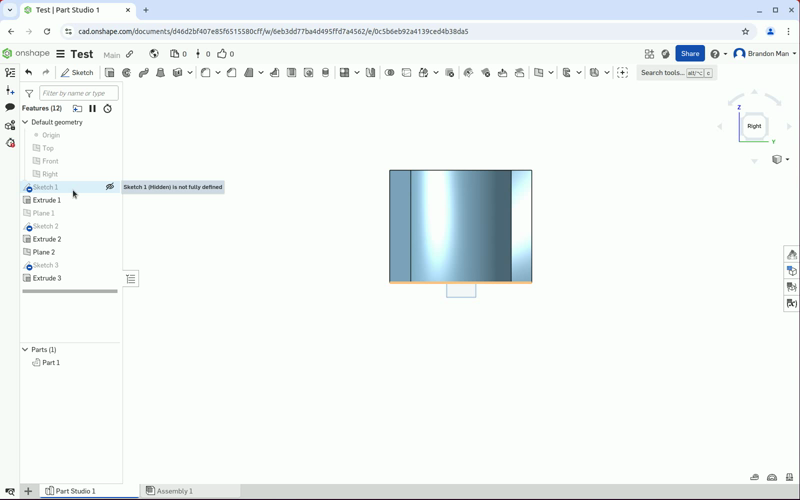
click(73, 189)
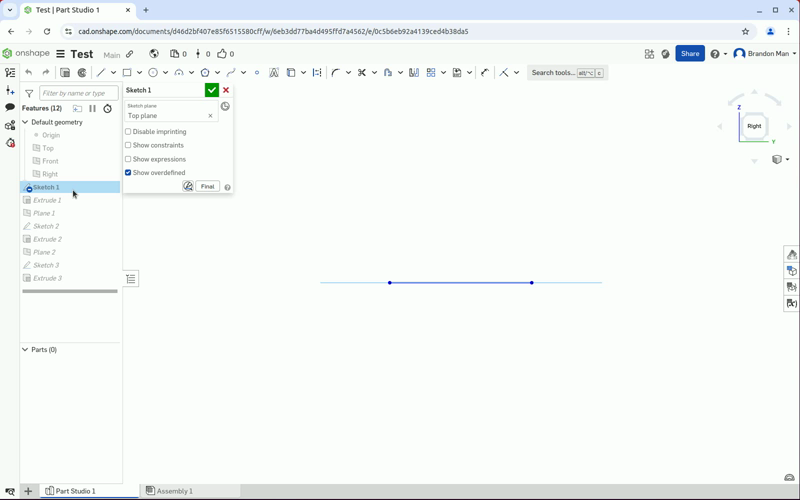
mouse_move(229, 92)
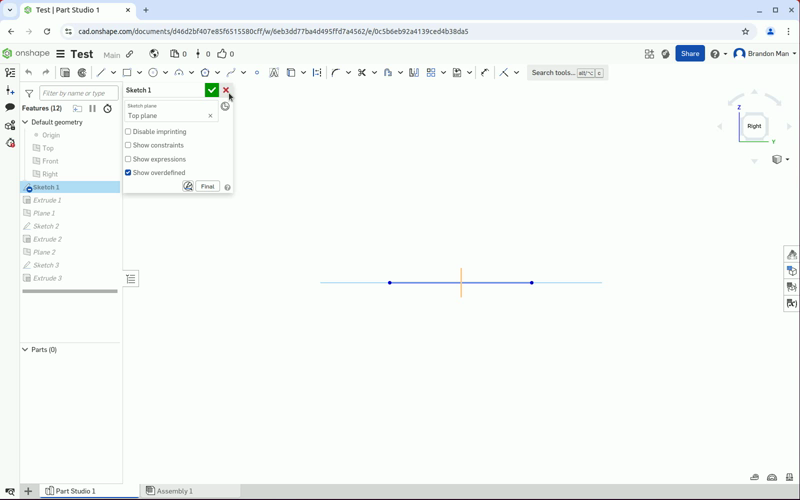
click(229, 92)
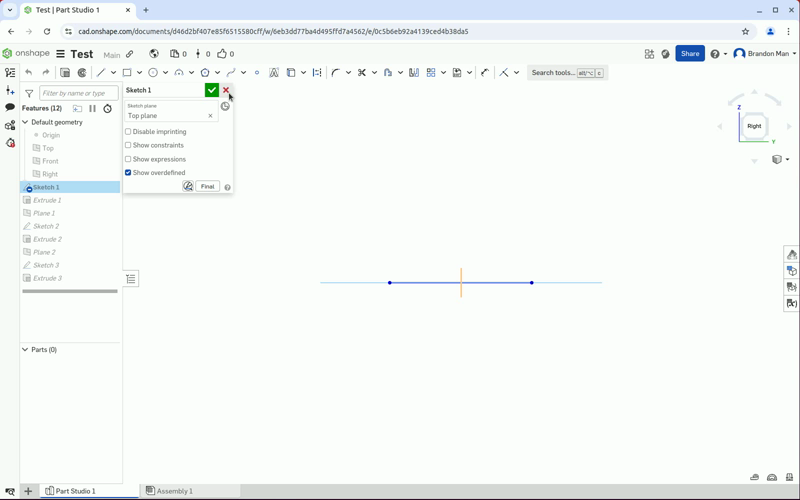
key(shift+s)
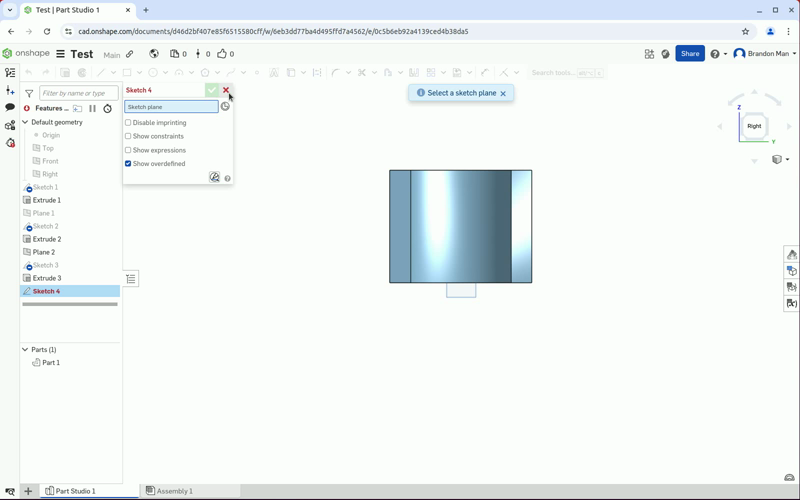
mouse_move(73, 254)
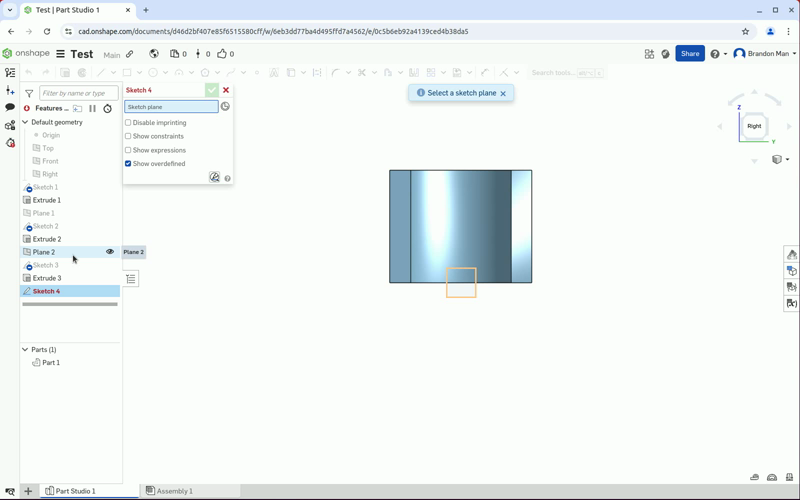
click(73, 254)
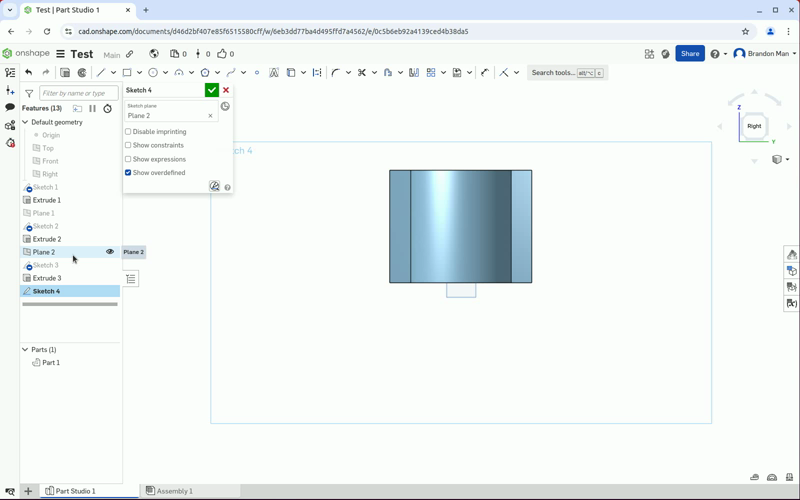
mouse_move(73, 352)
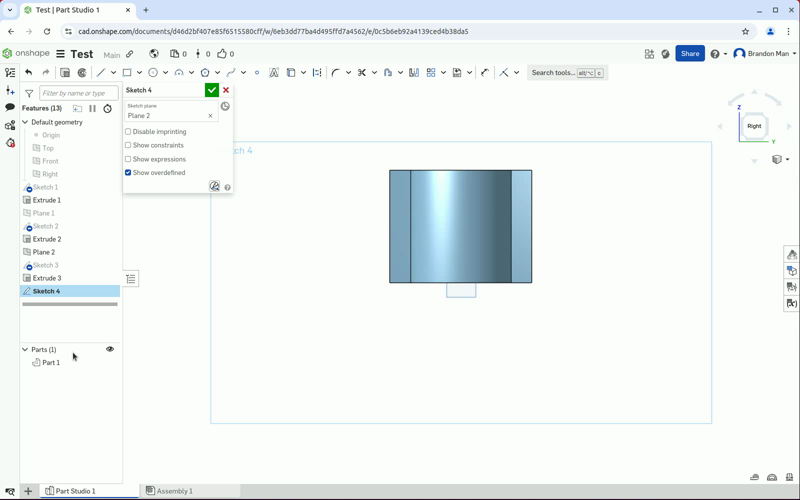
key(y)
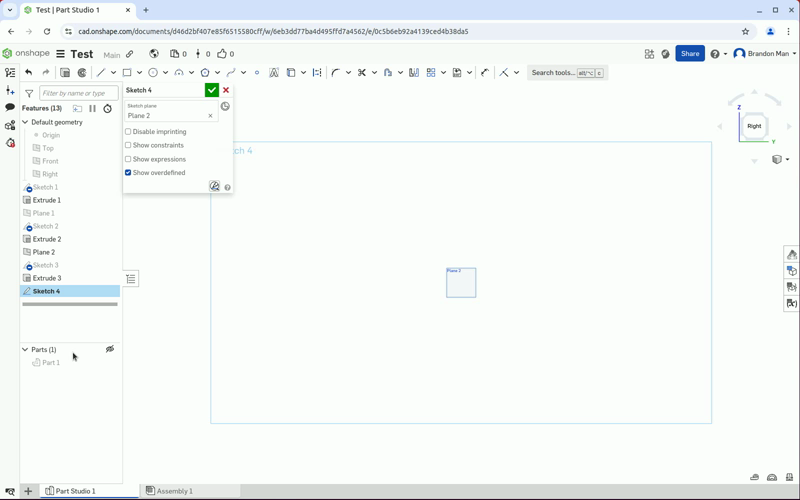
key(a)
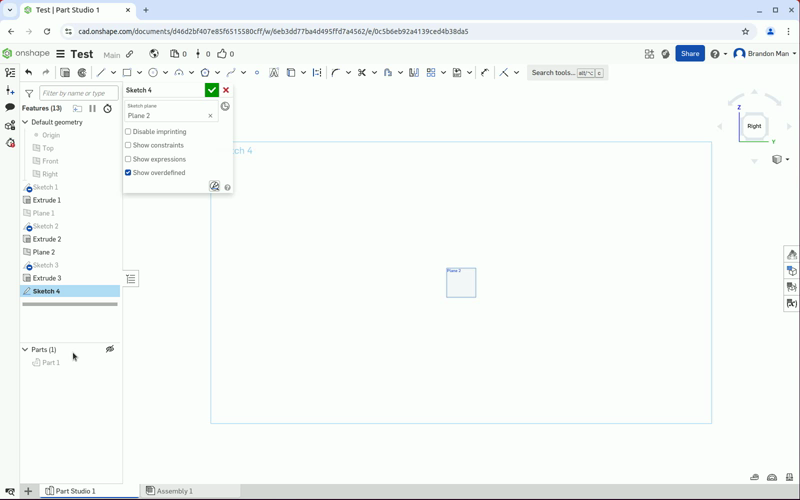
key_down(shift)
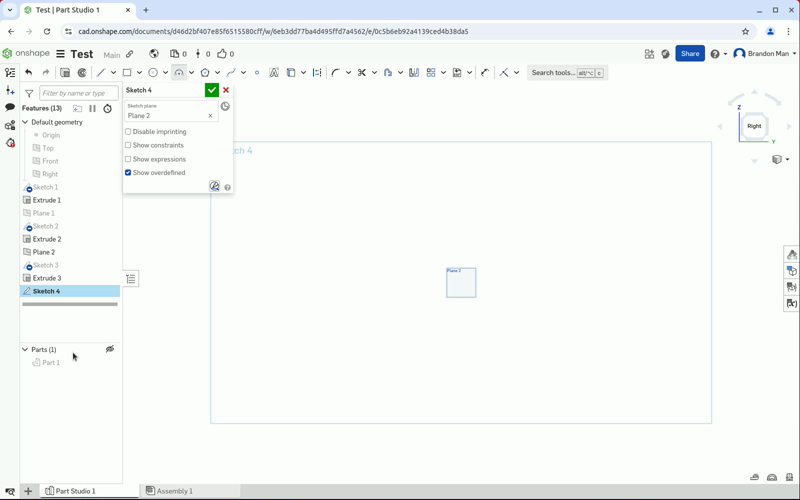
mouse_move(461, 170)
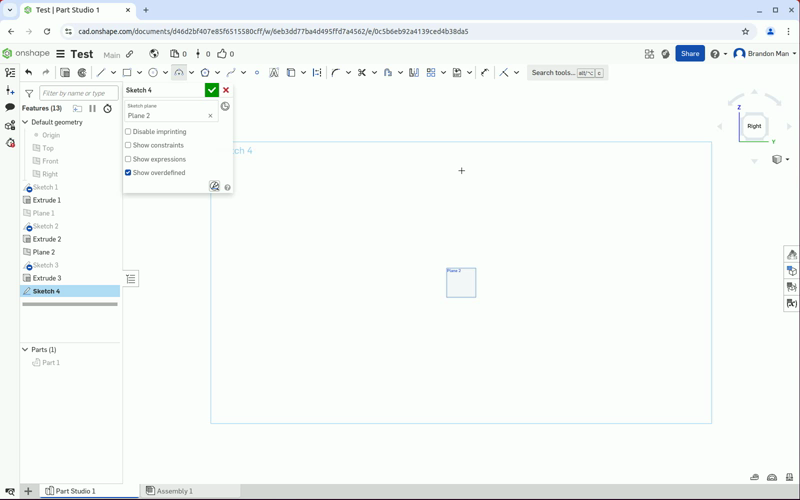
click(461, 170)
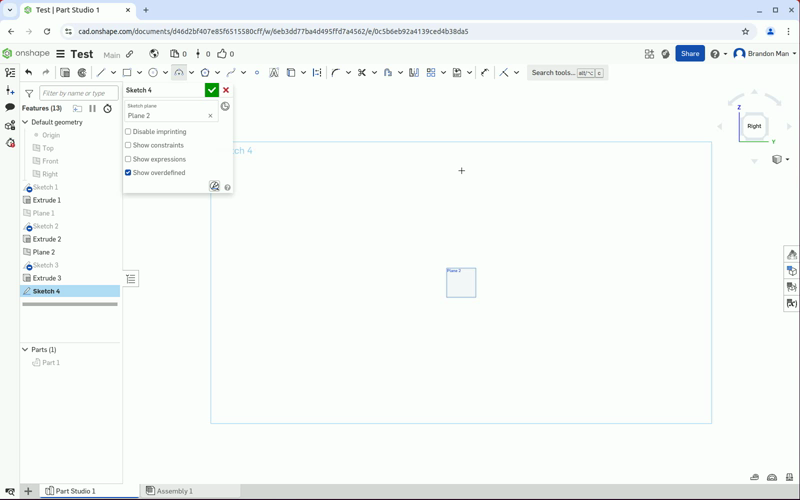
key_up(shift)
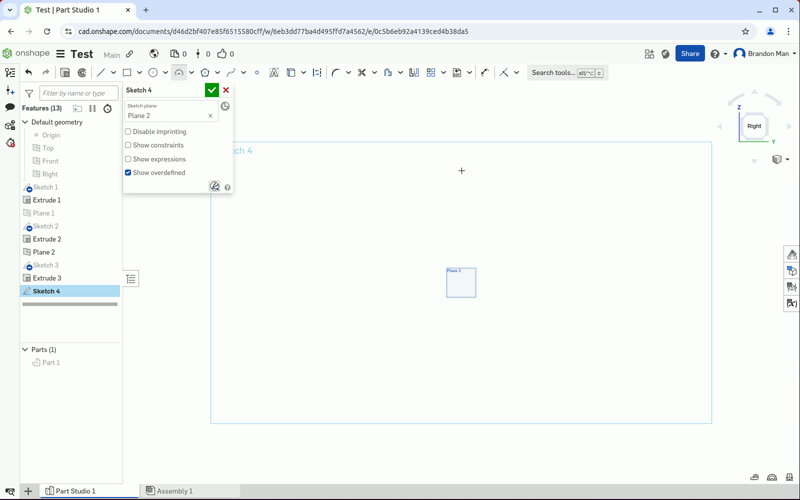
key_down(shift)
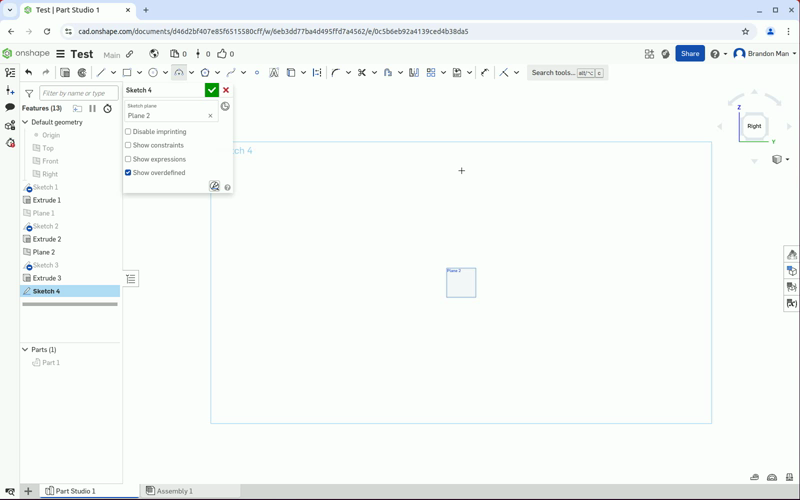
mouse_move(532, 241)
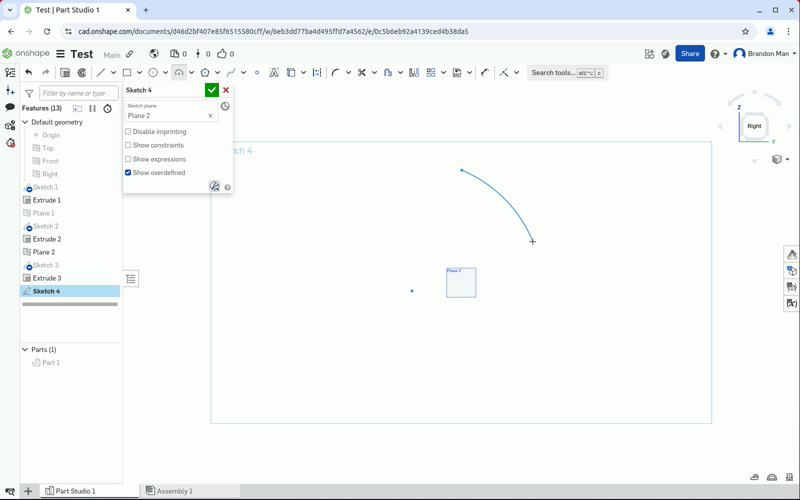
click(532, 241)
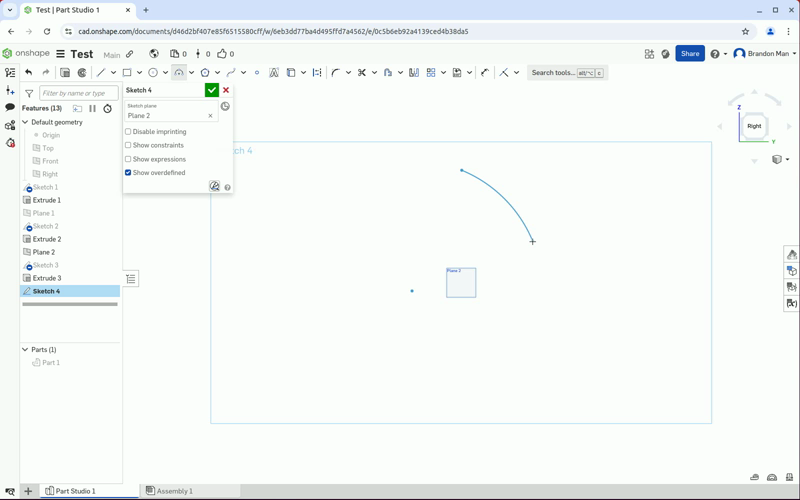
mouse_move(482, 220)
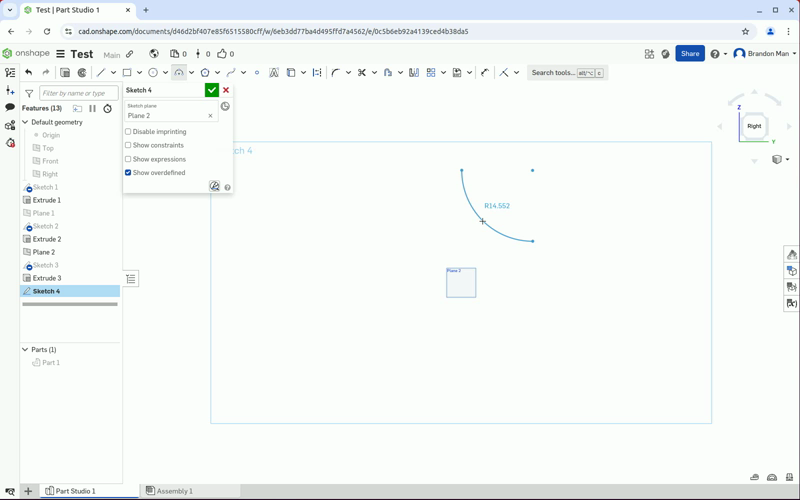
click(482, 220)
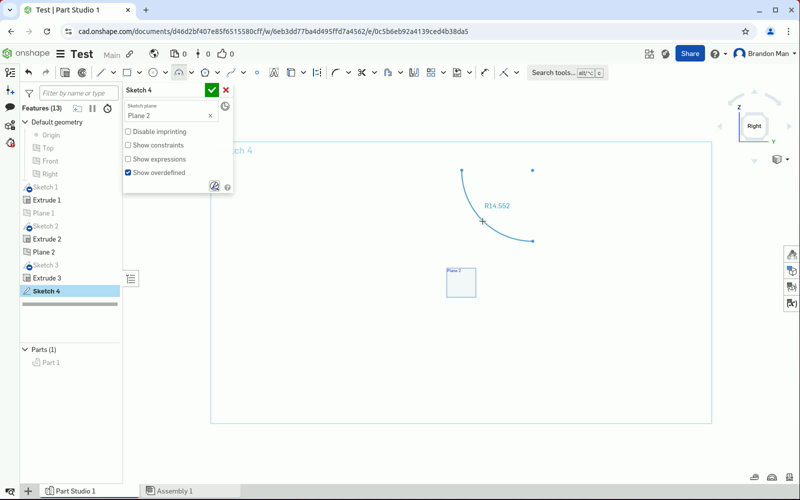
key_up(shift)
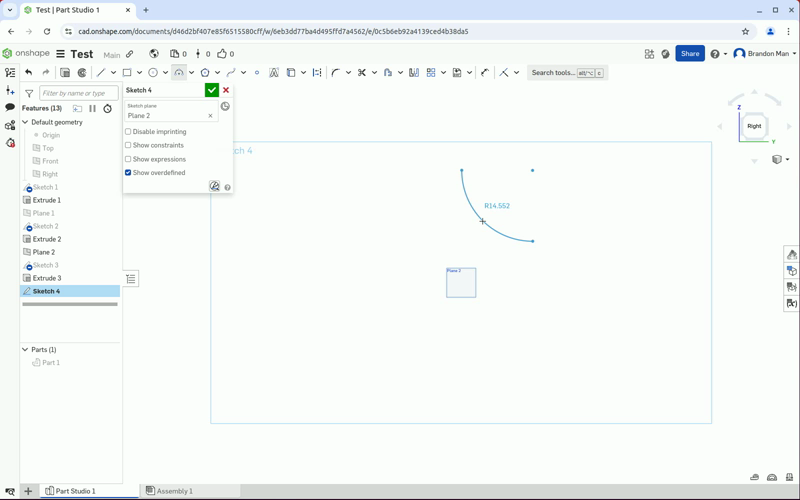
key(esc)
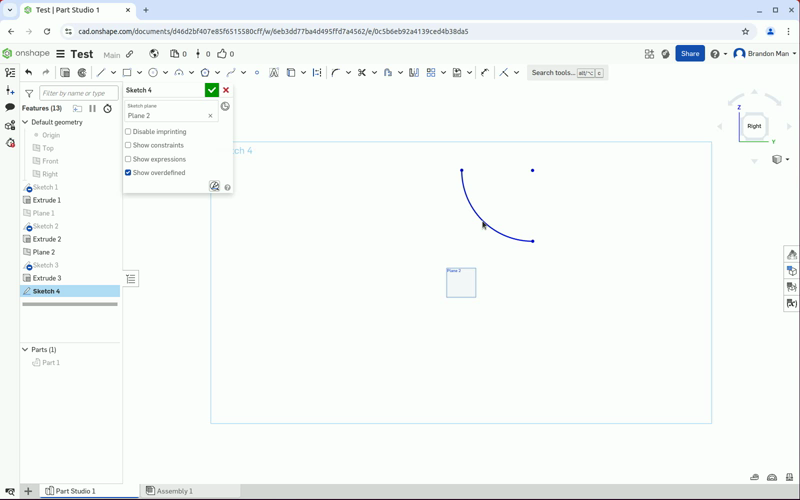
key(l)
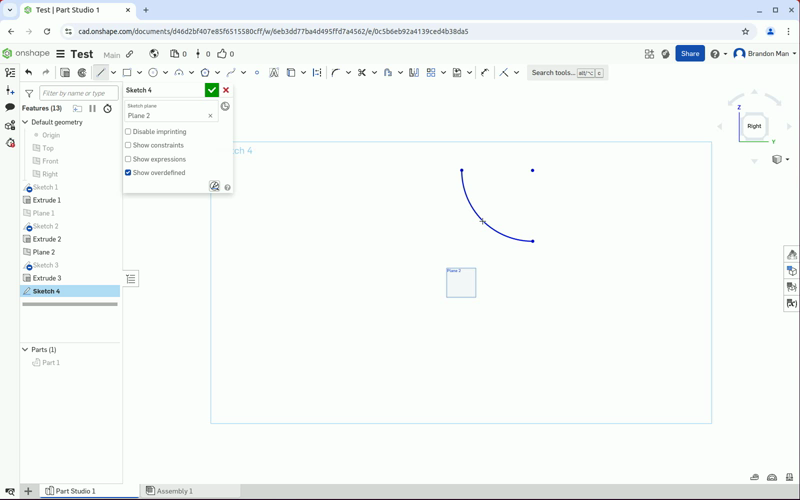
mouse_move(532, 241)
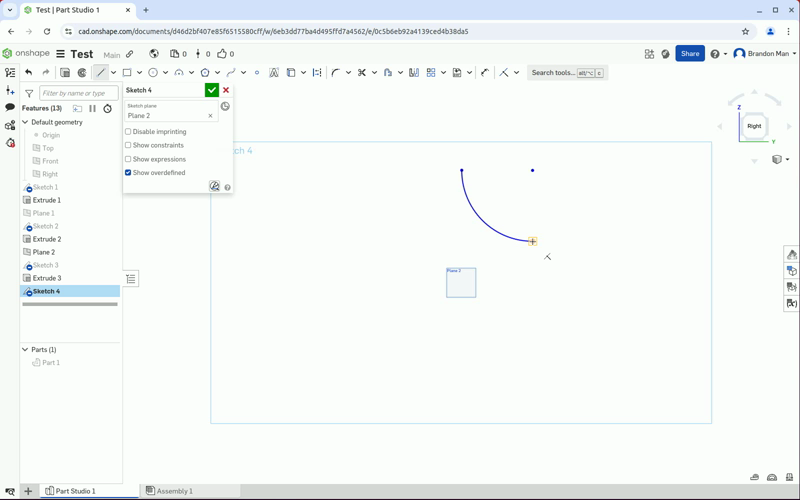
click(532, 241)
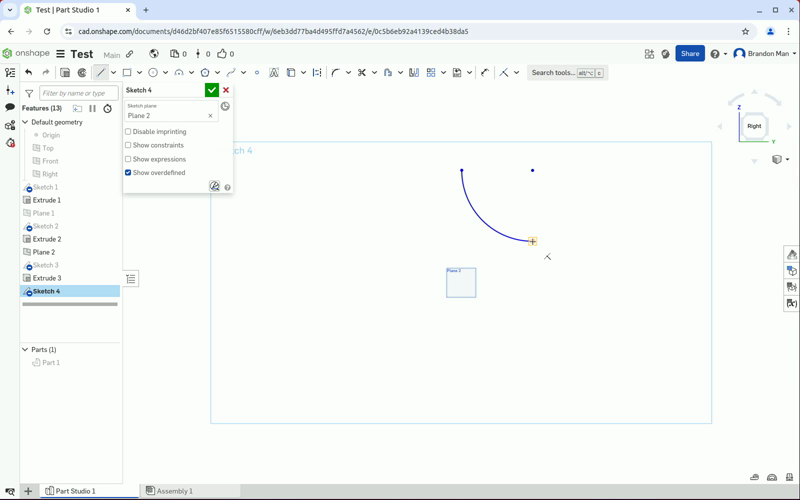
key_down(shift)
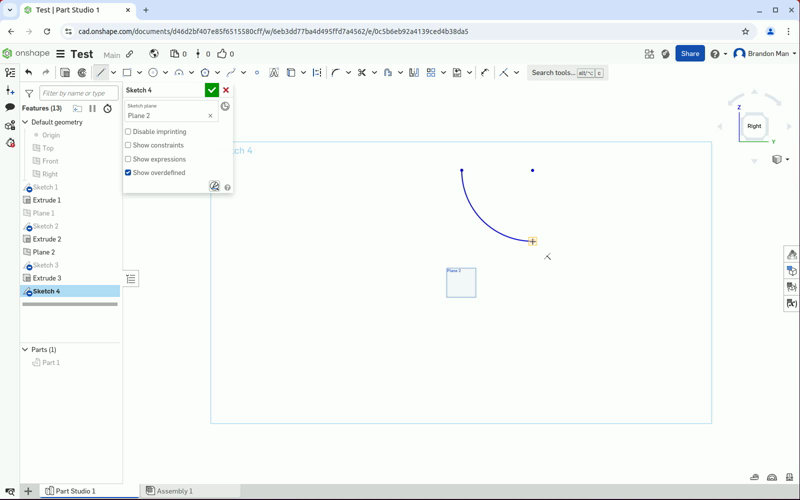
mouse_move(532, 170)
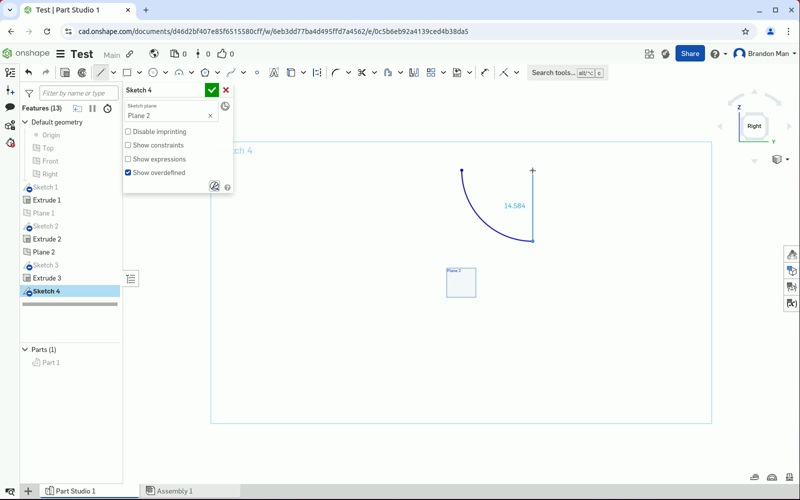
click(532, 170)
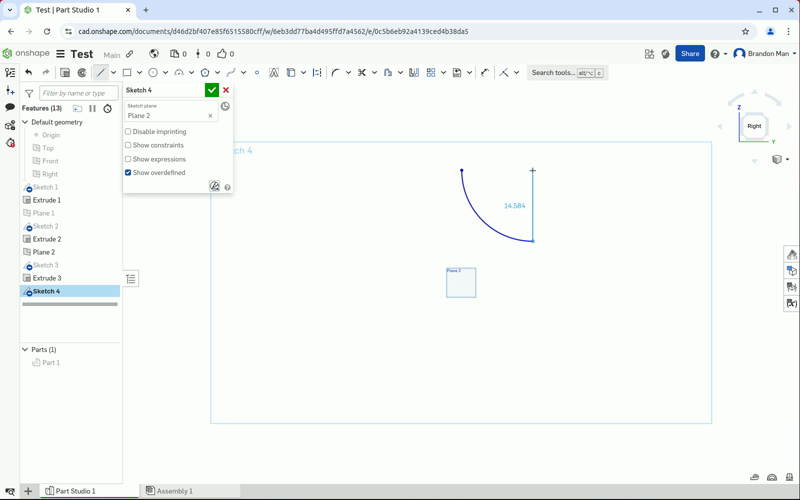
key_up(shift)
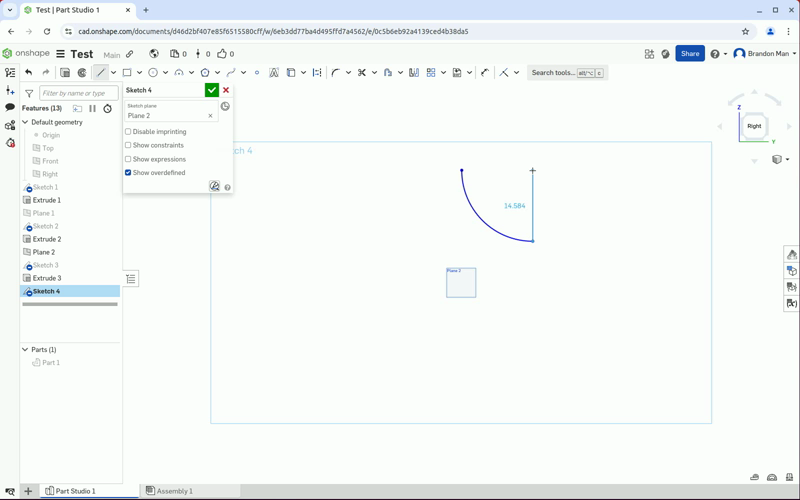
key_down(shift)
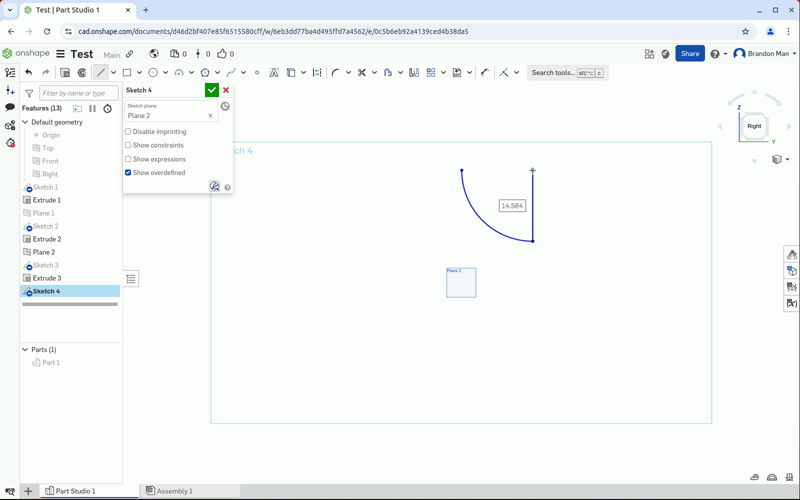
mouse_move(461, 170)
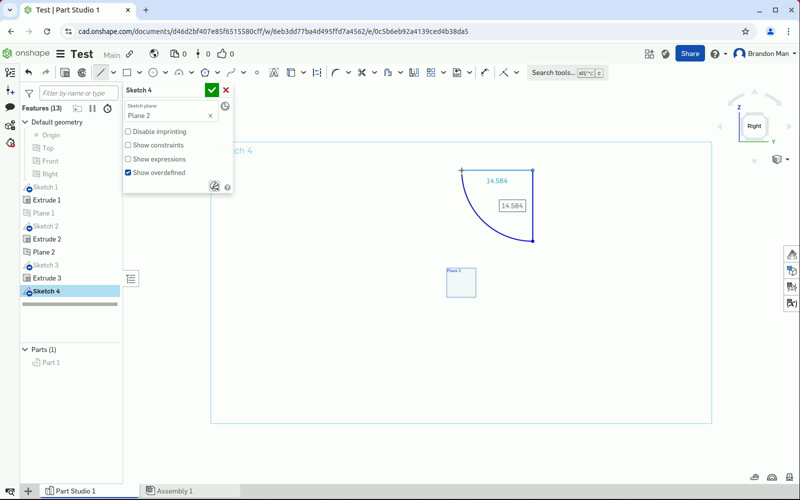
key_up(shift)
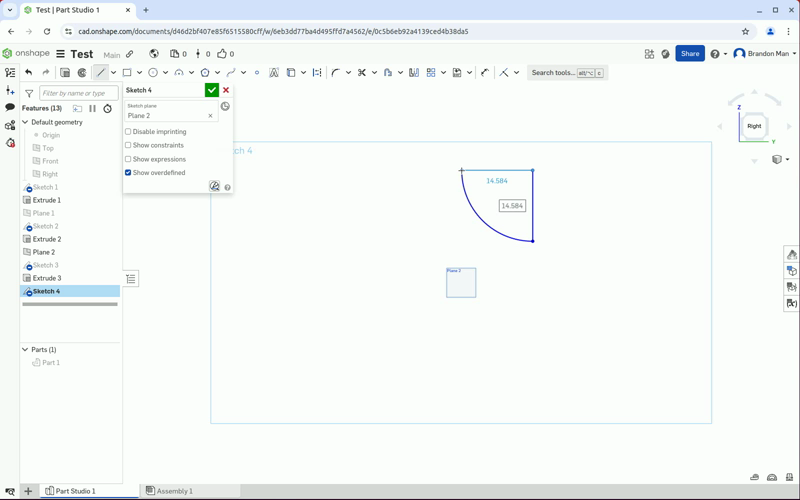
click(461, 170)
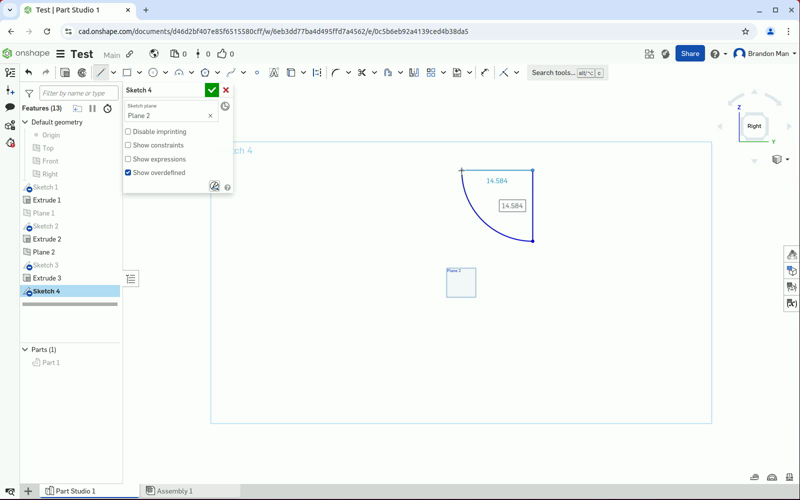
key(esc)
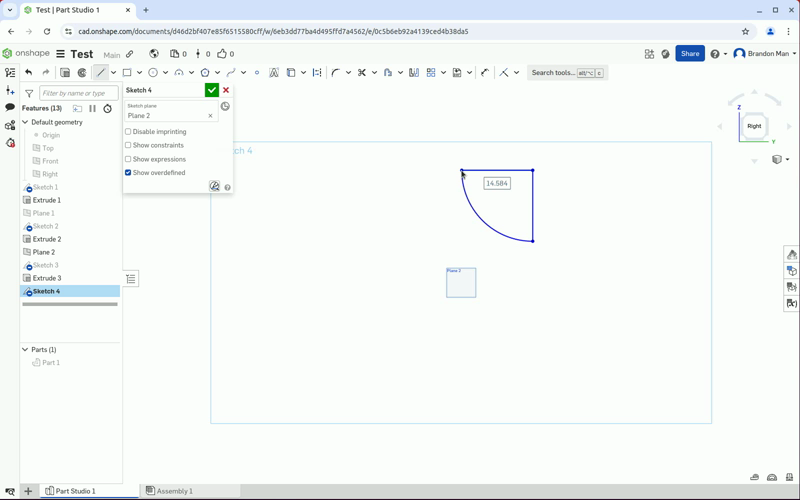
mouse_move(527, 187)
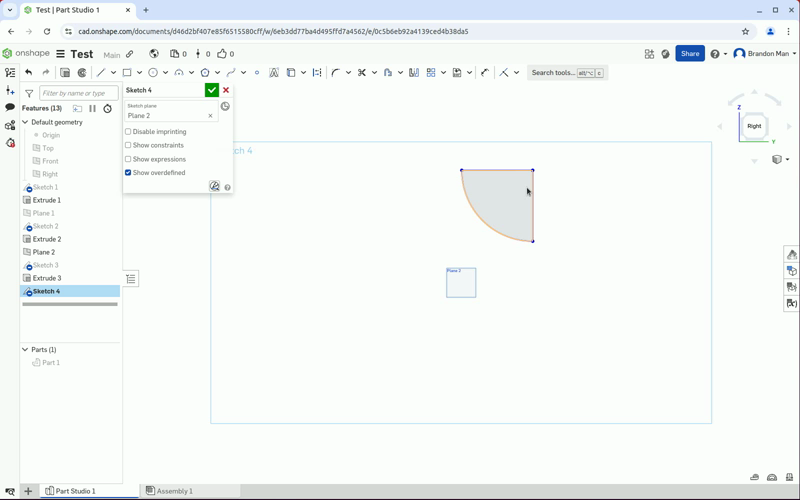
scroll(6)
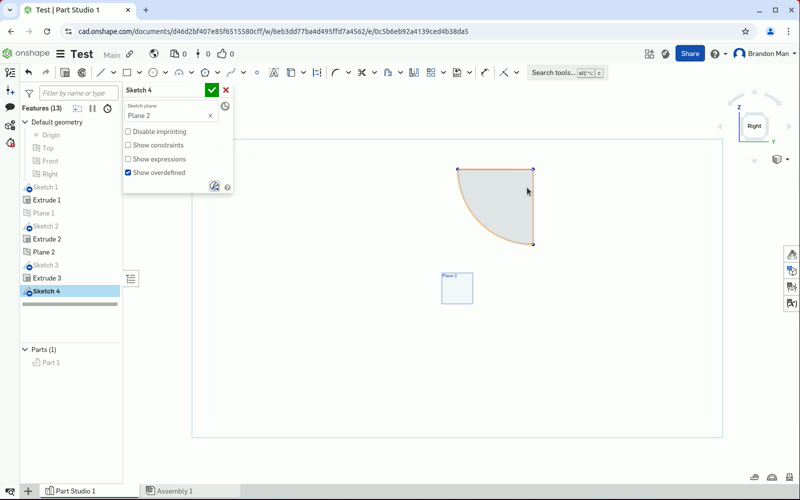
scroll(6)
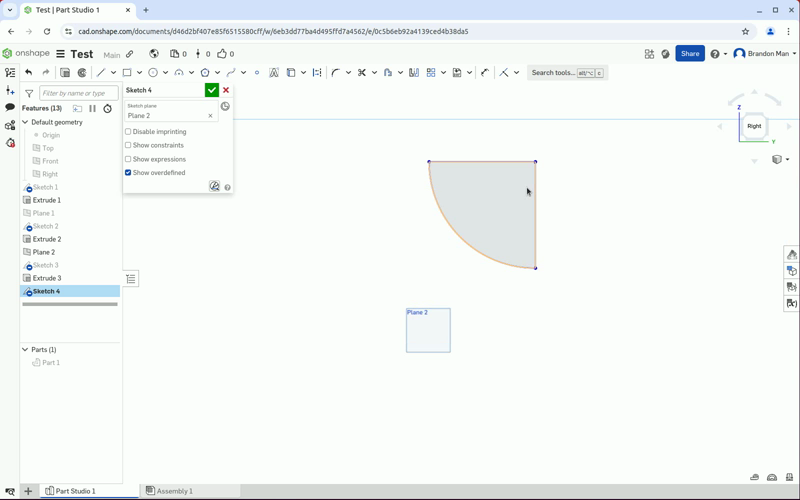
scroll(6)
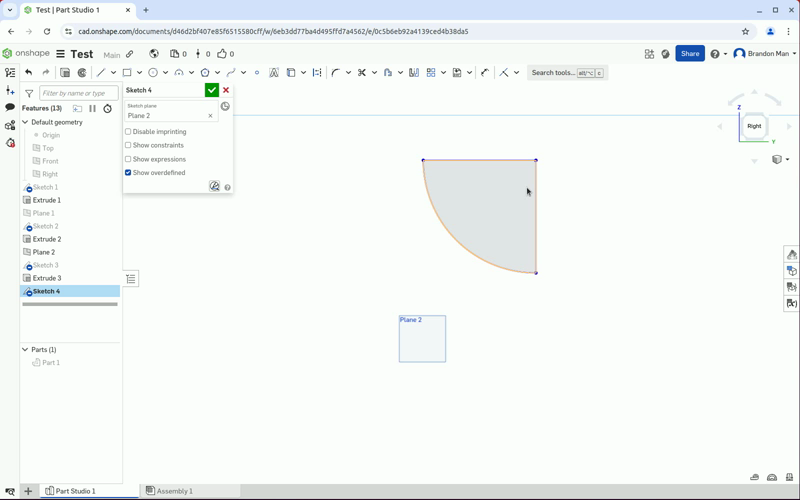
scroll(6)
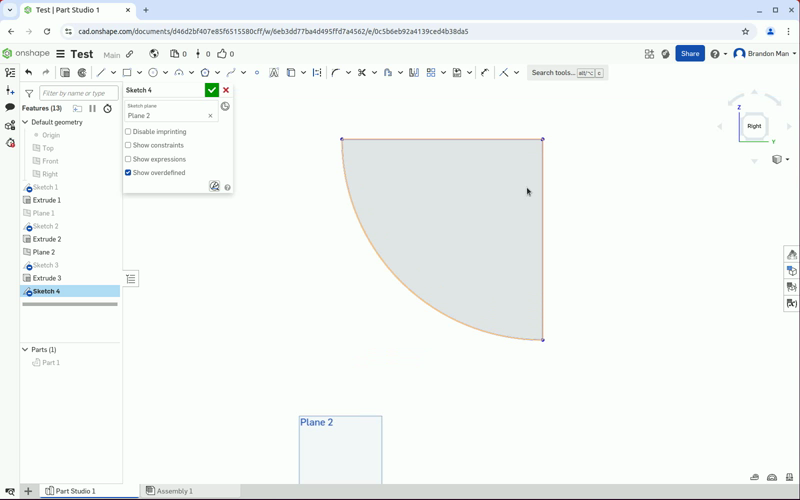
scroll(6)
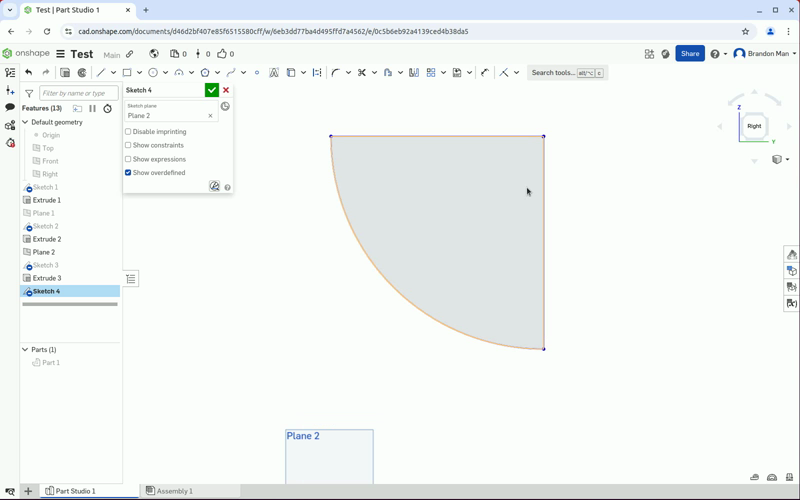
scroll(6)
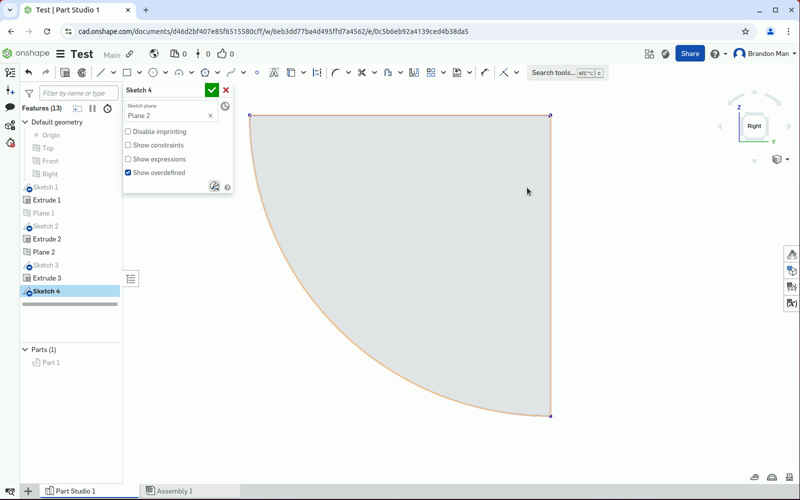
scroll(6)
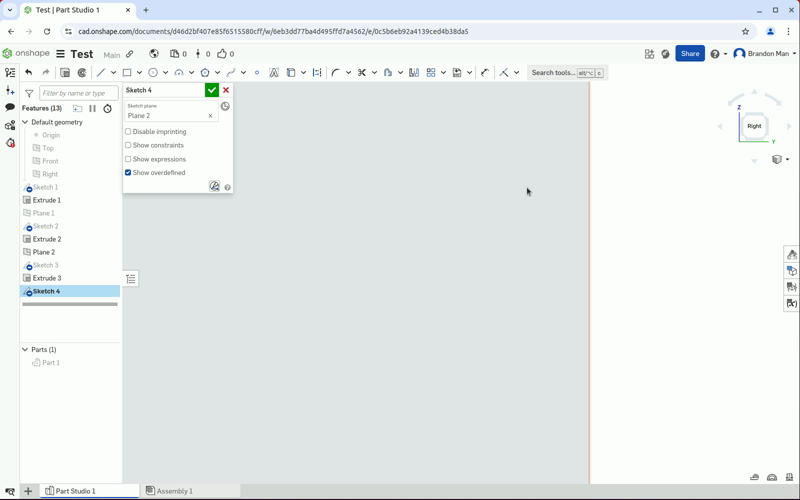
click(527, 187)
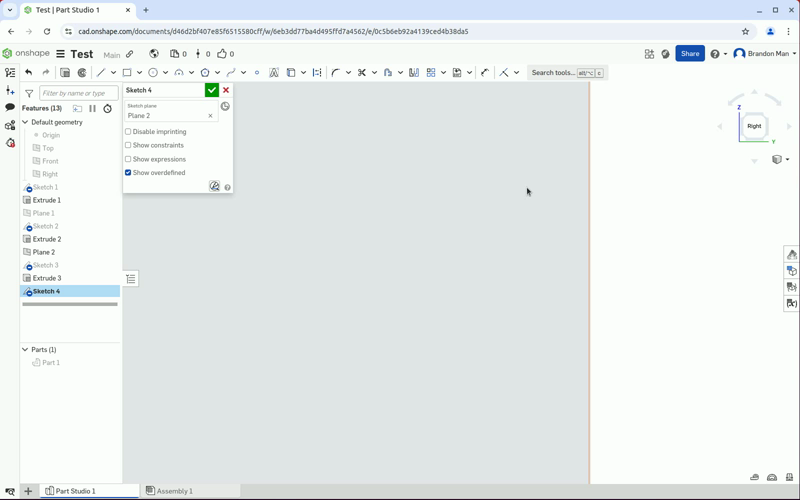
scroll(-6)
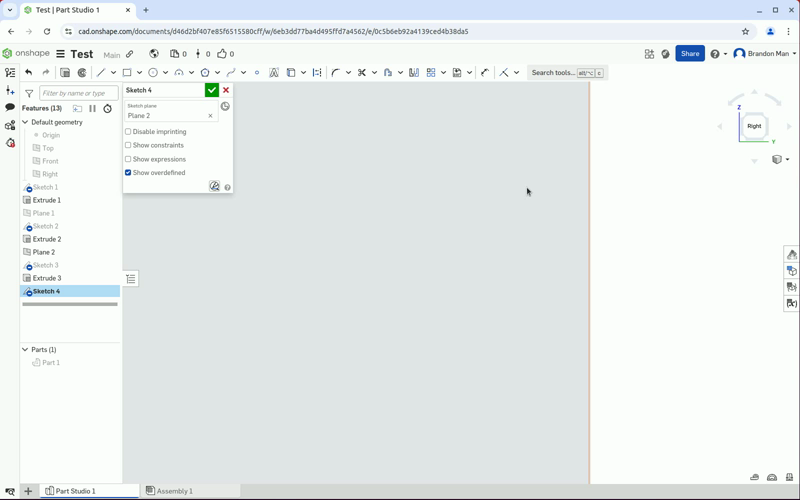
scroll(-6)
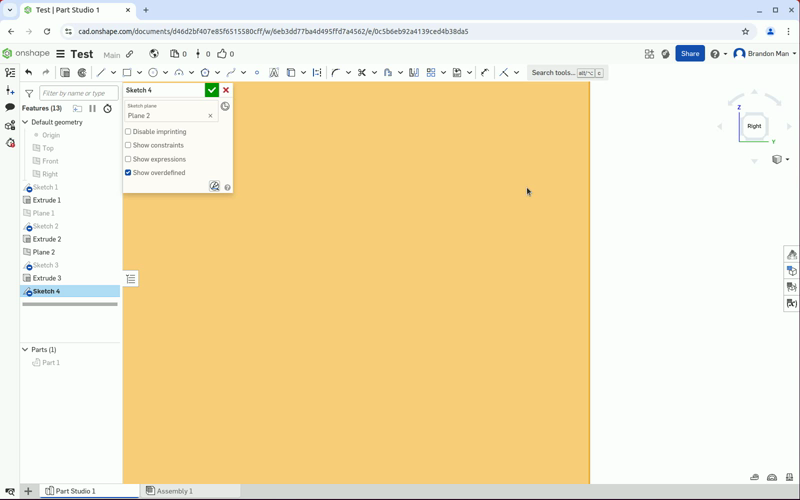
scroll(-6)
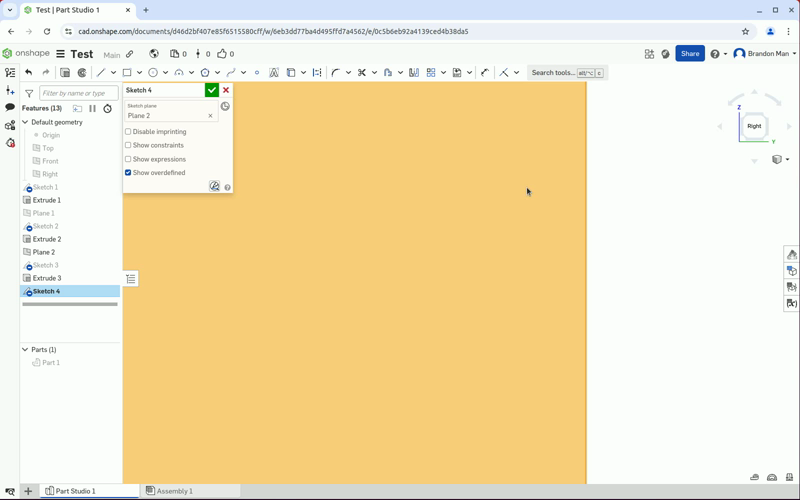
scroll(-6)
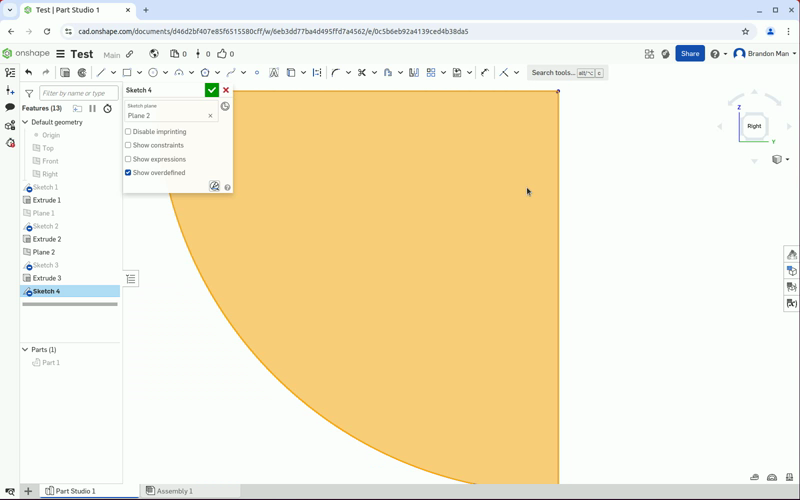
scroll(-6)
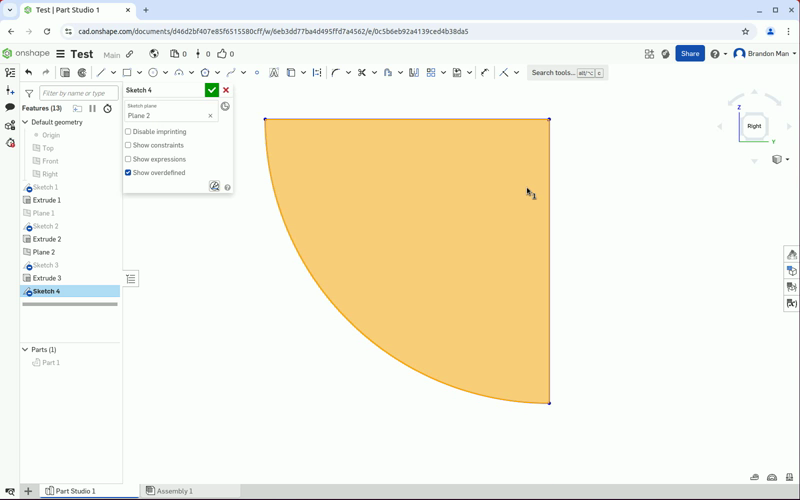
scroll(-6)
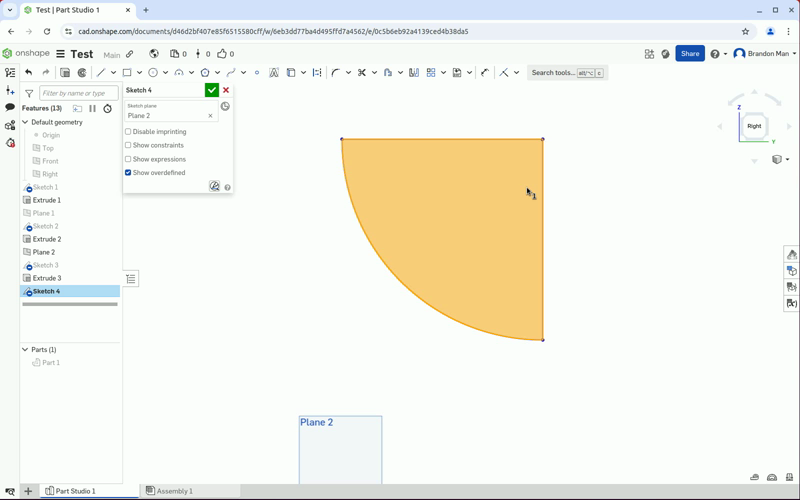
scroll(-6)
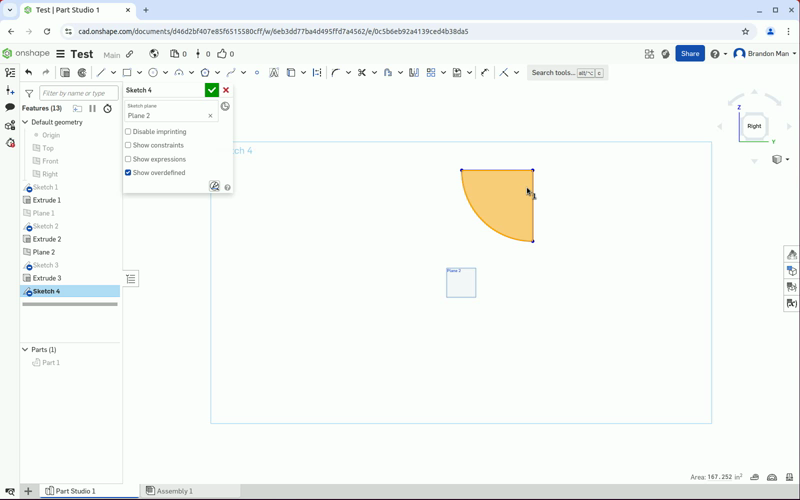
mouse_move(73, 352)
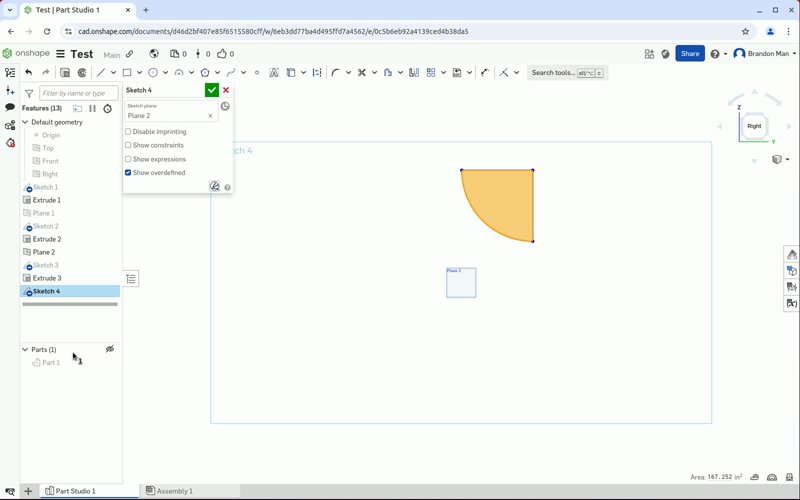
key(shift+y)
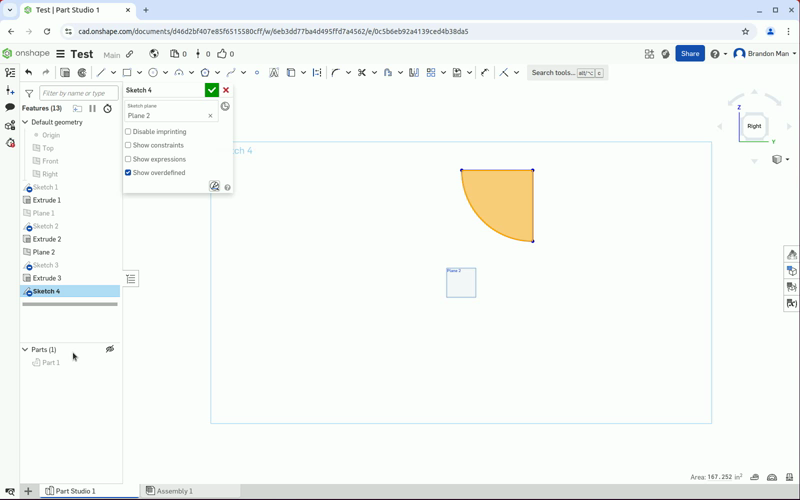
key(shift+e)
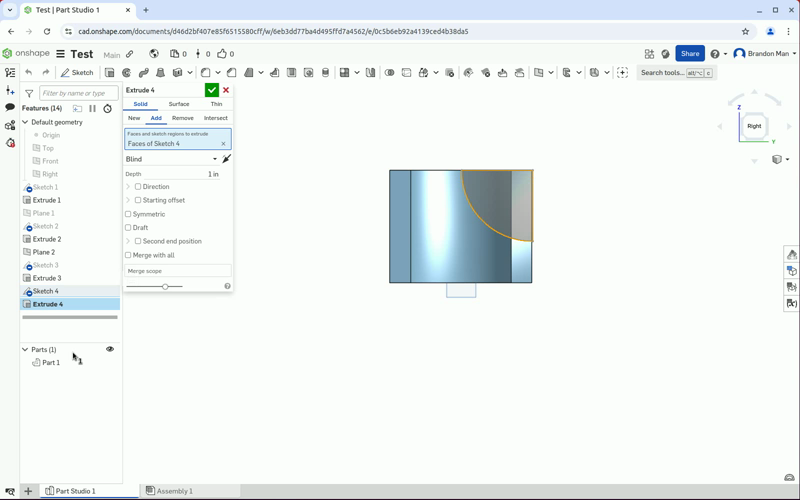
mouse_move(143, 106)
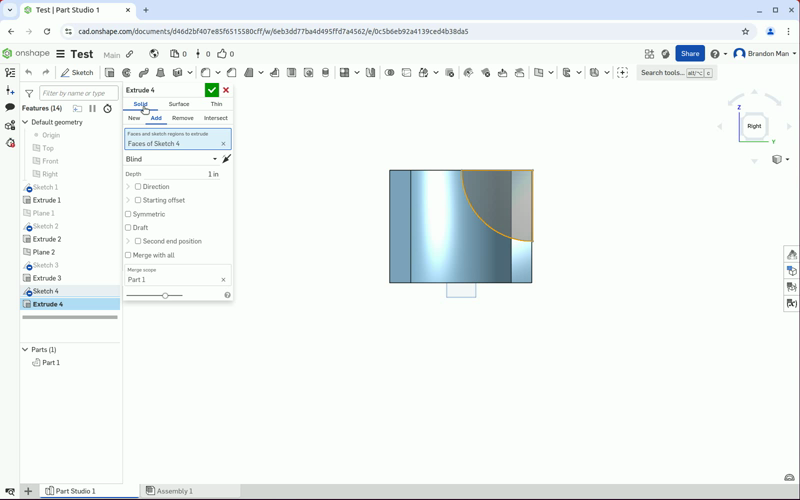
click(143, 106)
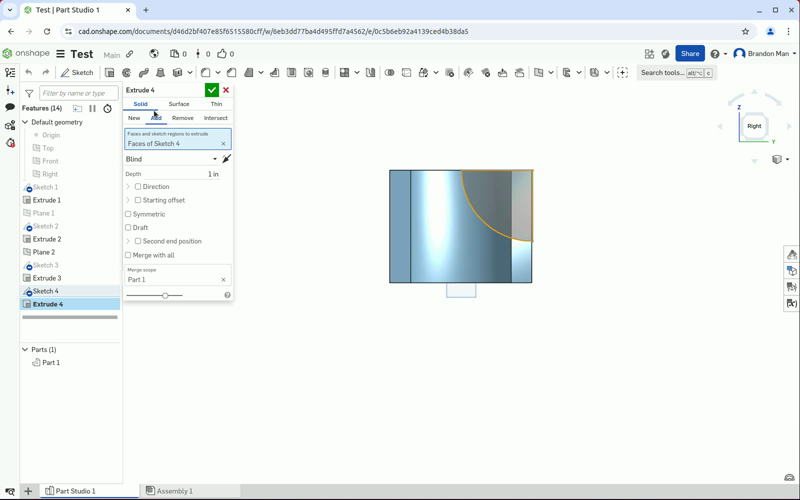
mouse_move(186, 120)
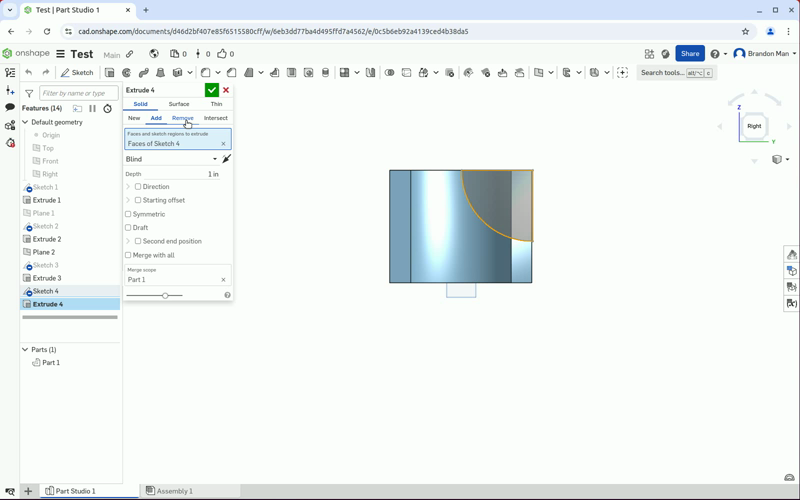
click(186, 120)
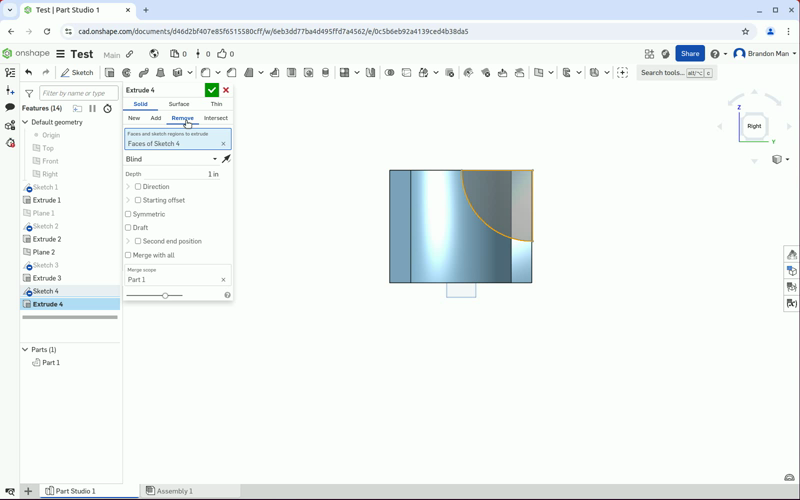
key(tab, 4)
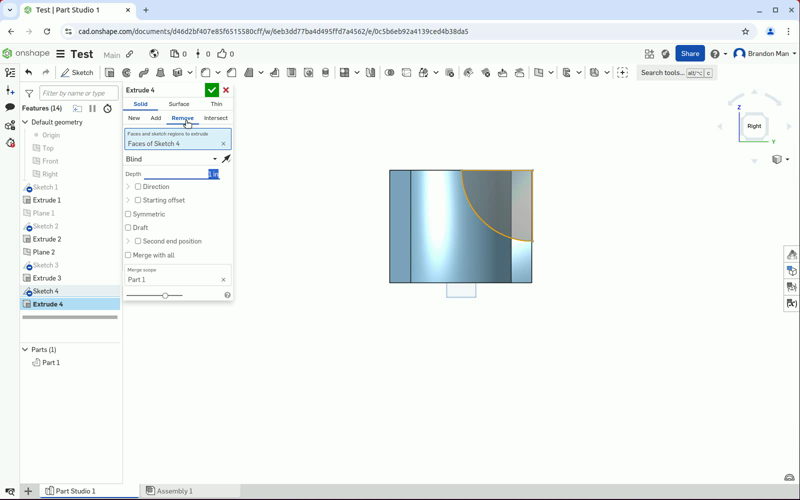
text(19.016)
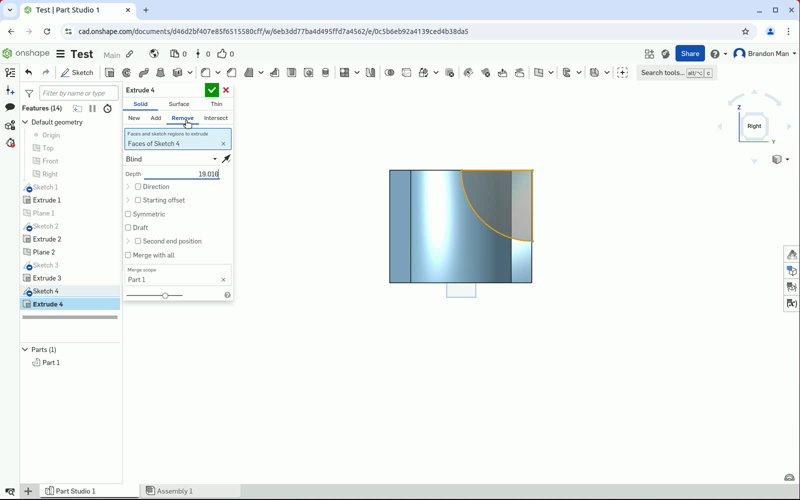
key(tab, 6)
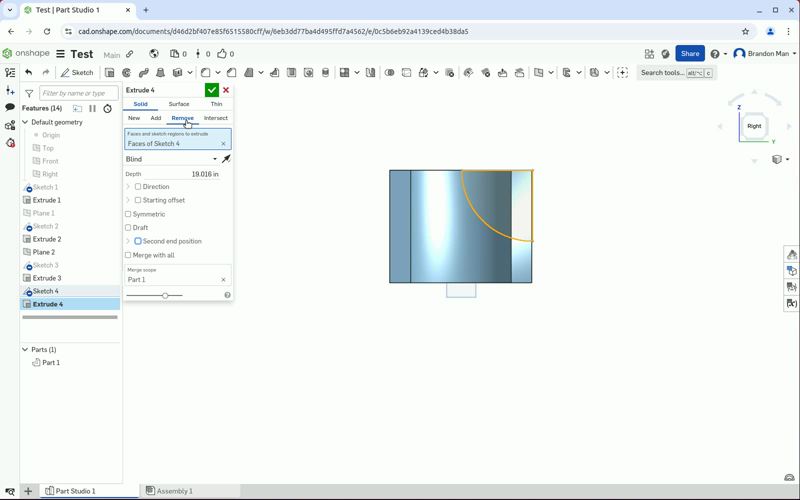
key(space)
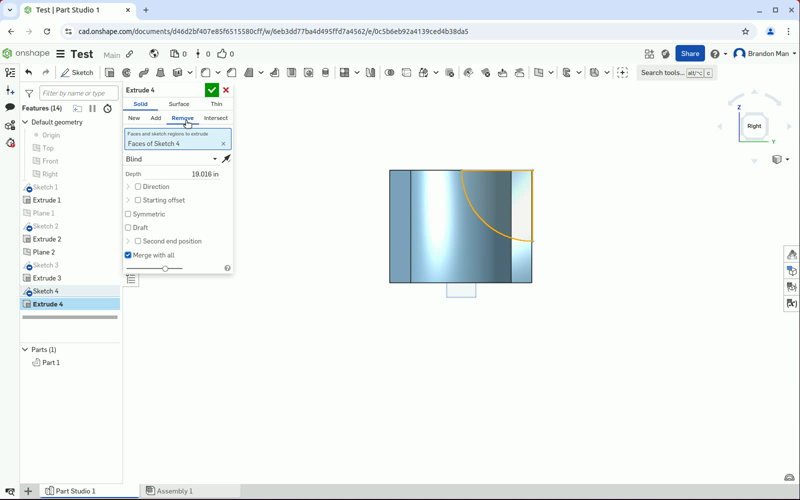
key(enter)
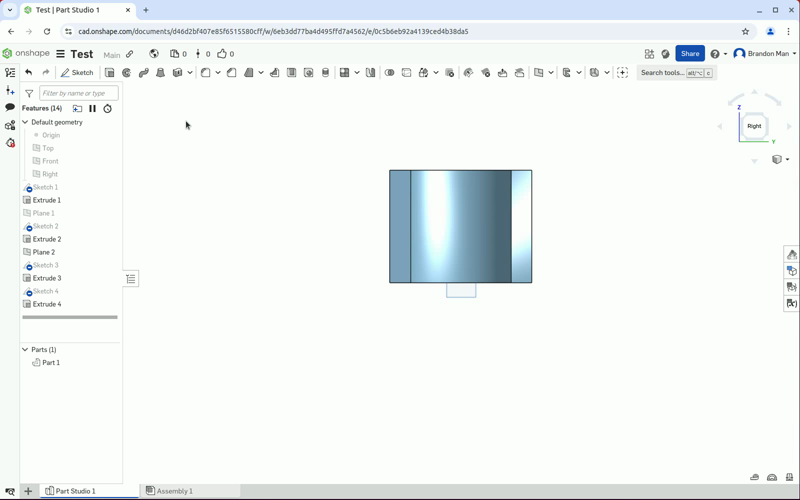
key(shift+h)
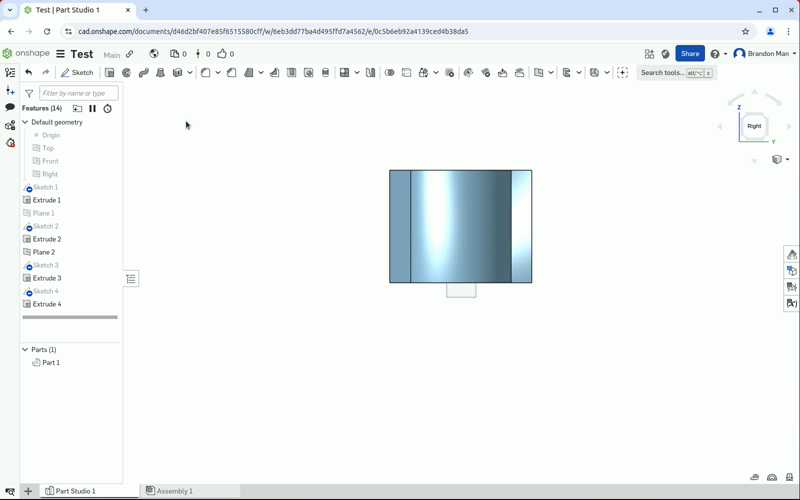
key(shift+h)
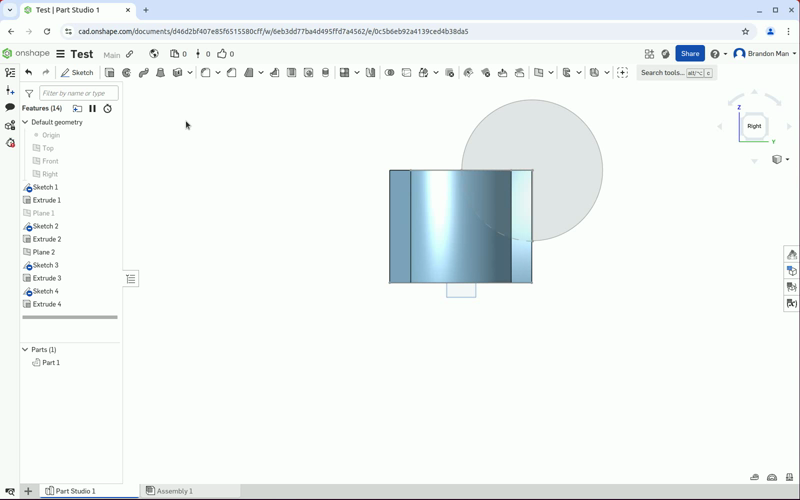
key(shift+7)
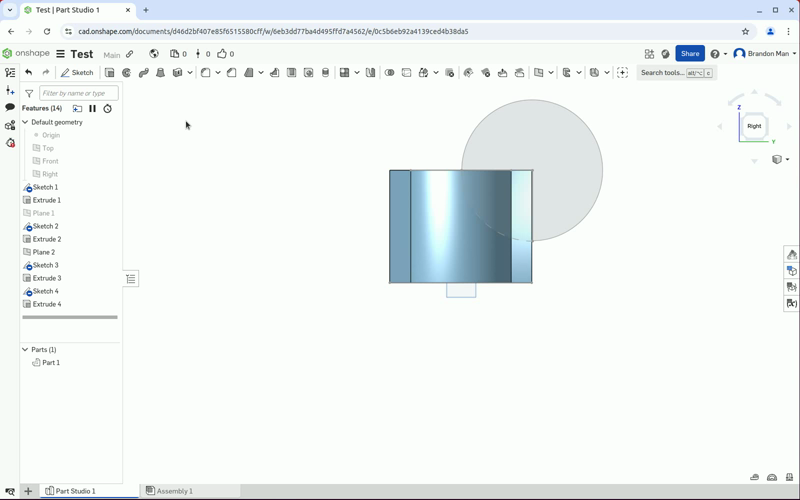
key(right, 2)
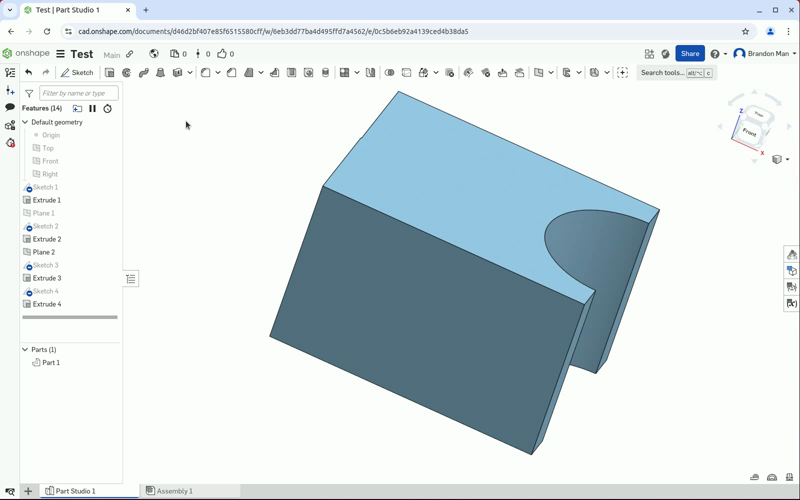
key(down, 2)
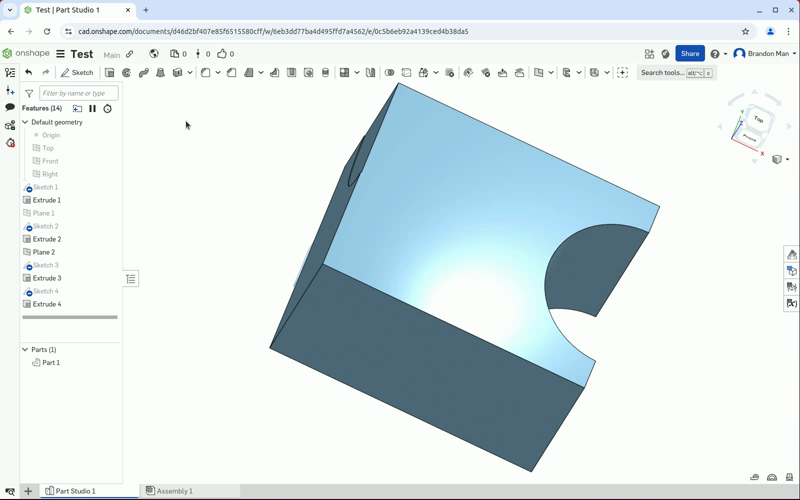
key(up, 2)
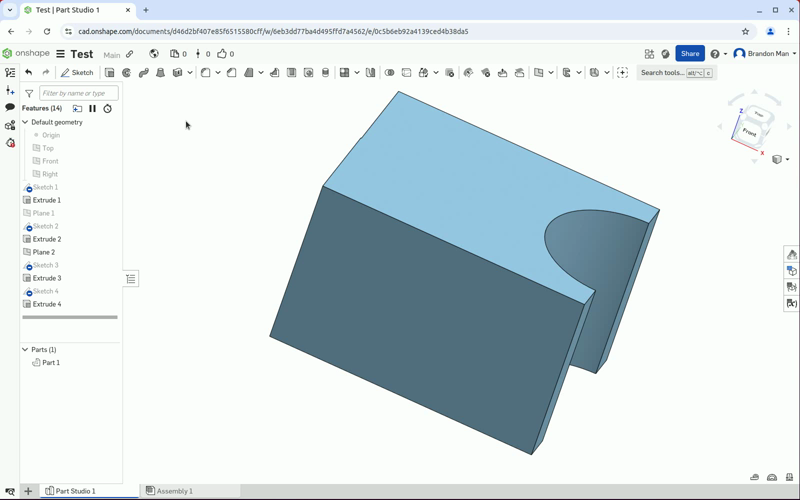
key(left, 2)
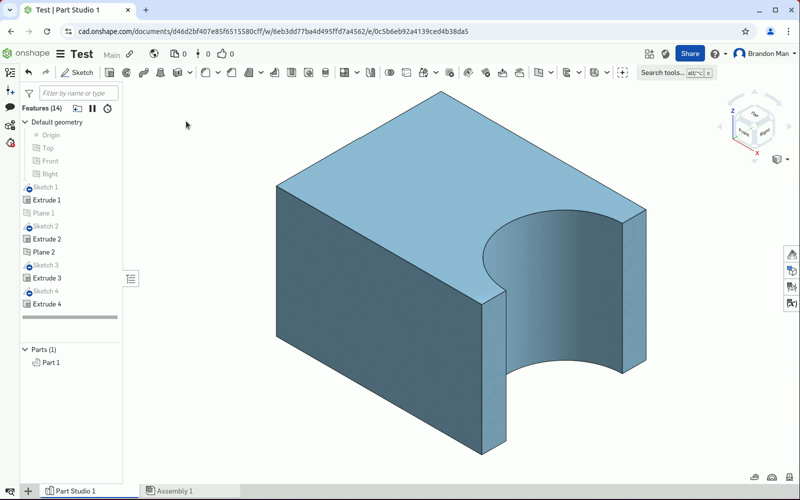
mouse_move(73, 189)
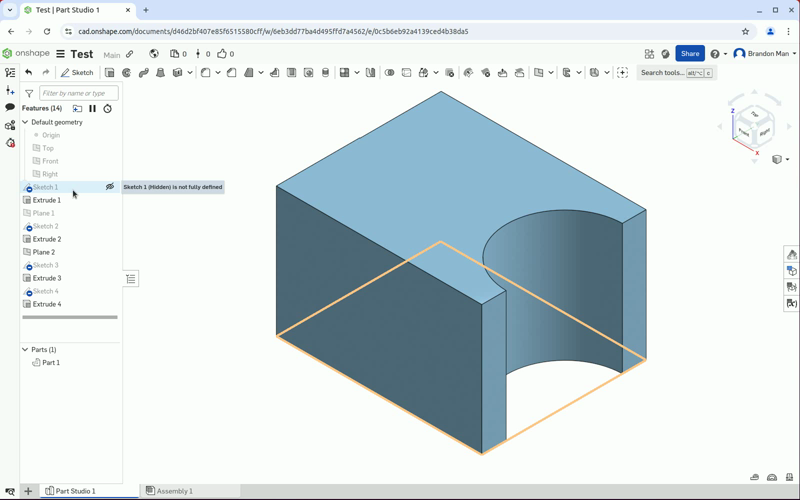
click(73, 189)